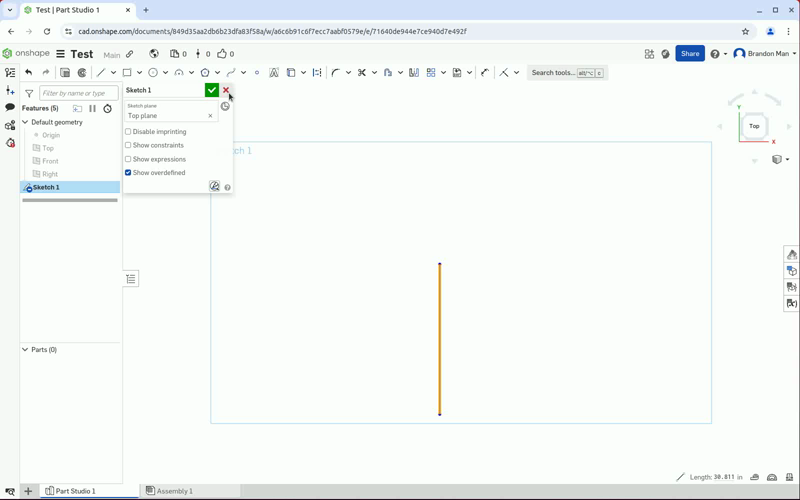
key(shift+h)
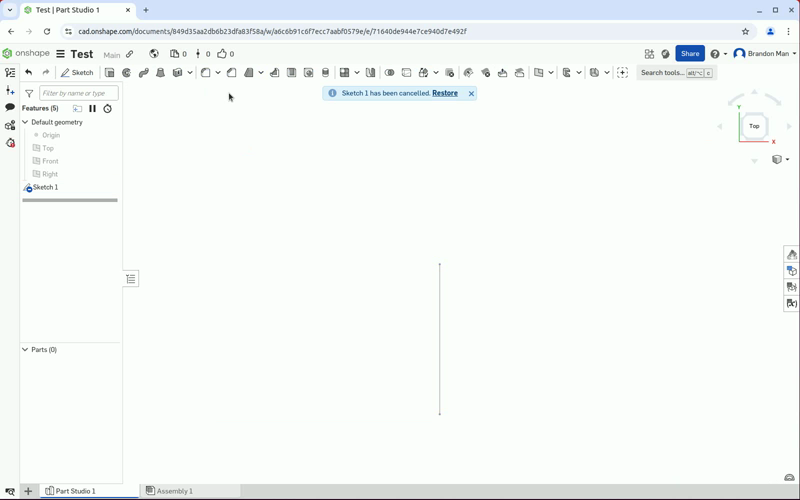
key(shift+s)
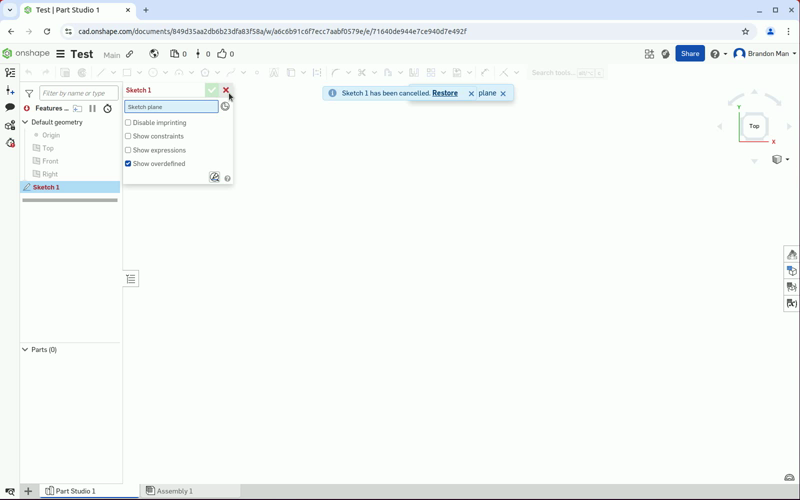
mouse_move(73, 150)
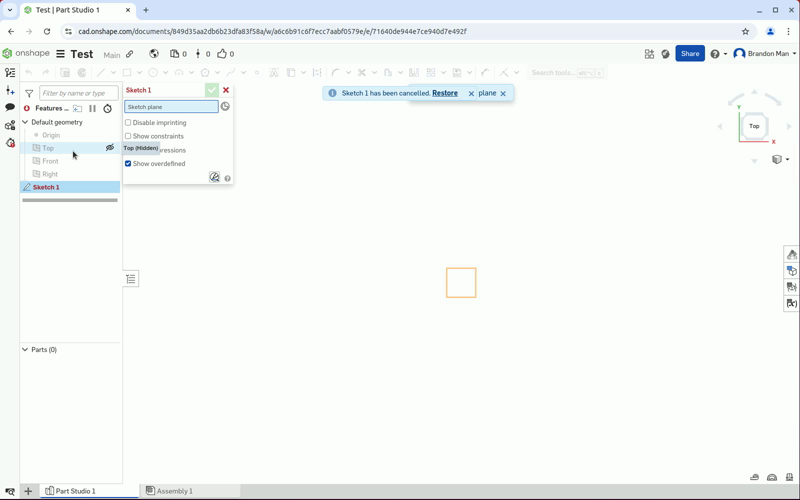
click(73, 150)
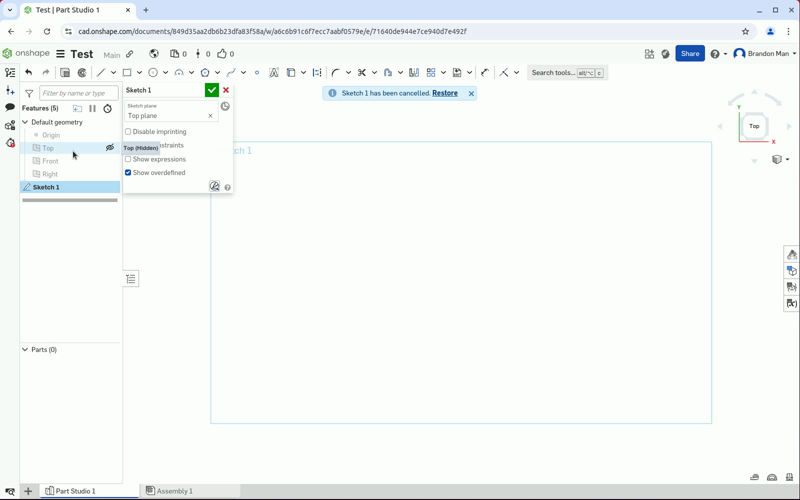
mouse_move(73, 352)
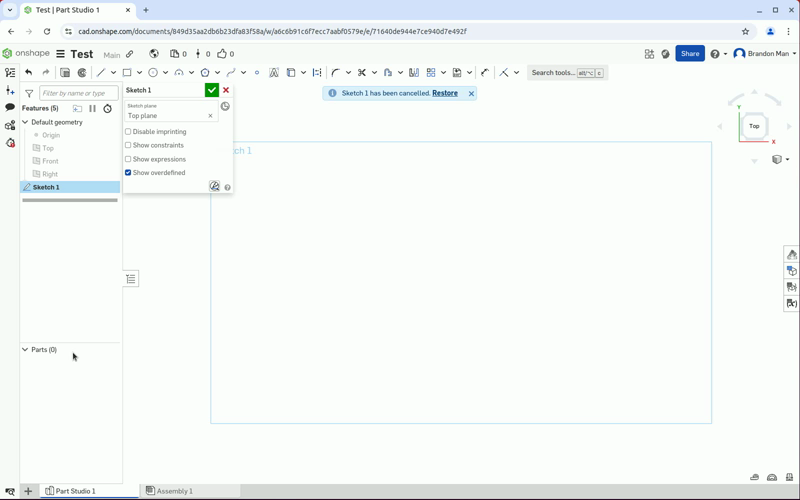
key(y)
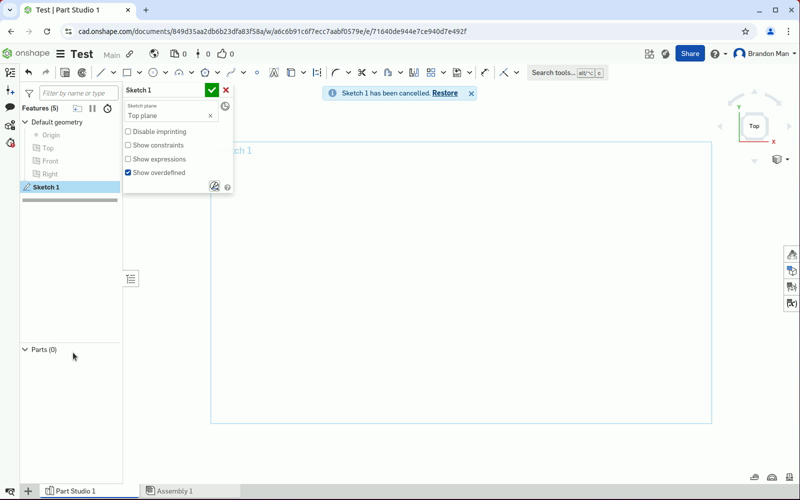
key(a)
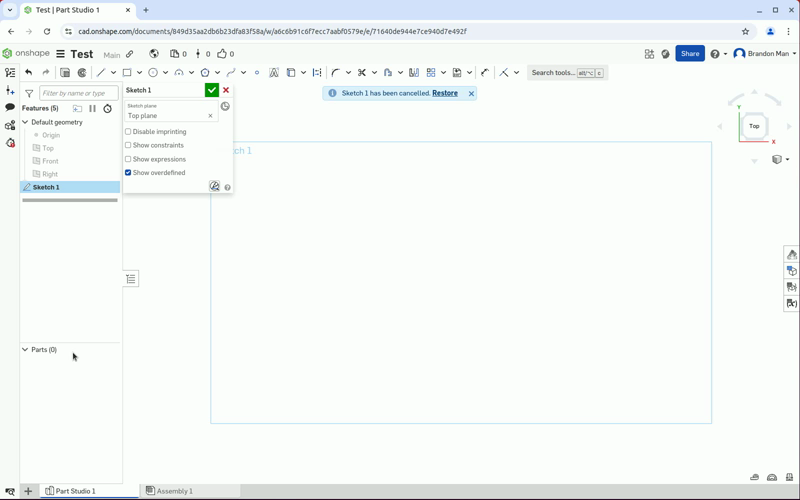
key_down(shift)
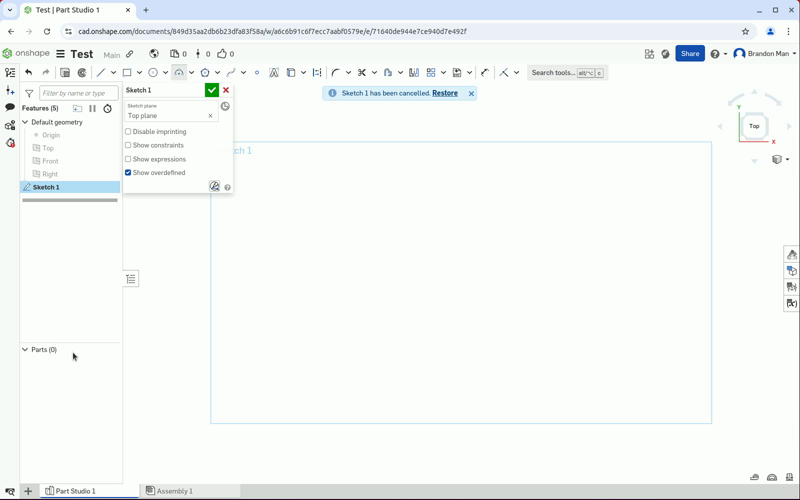
mouse_move(460, 259)
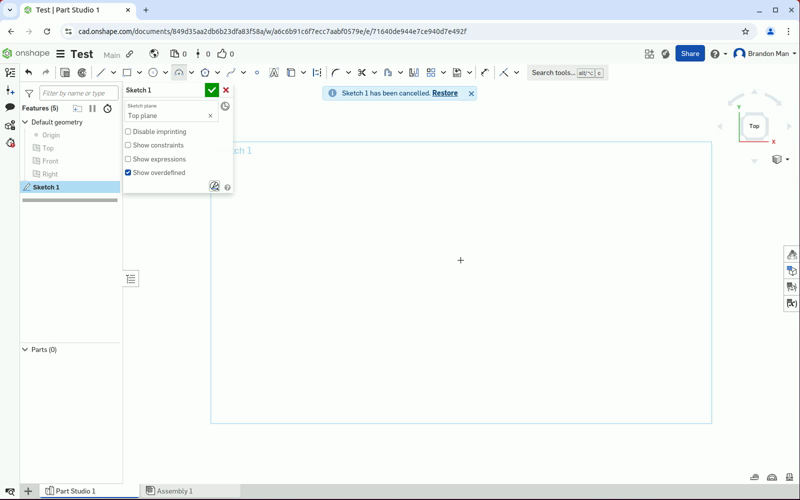
click(460, 259)
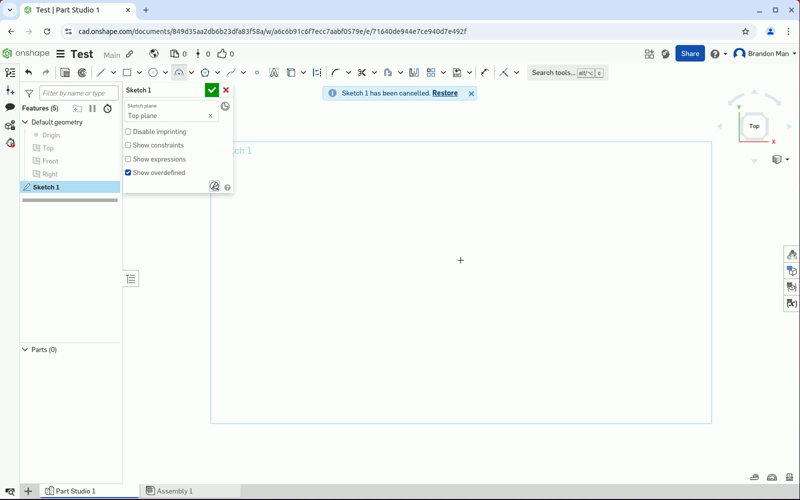
key_up(shift)
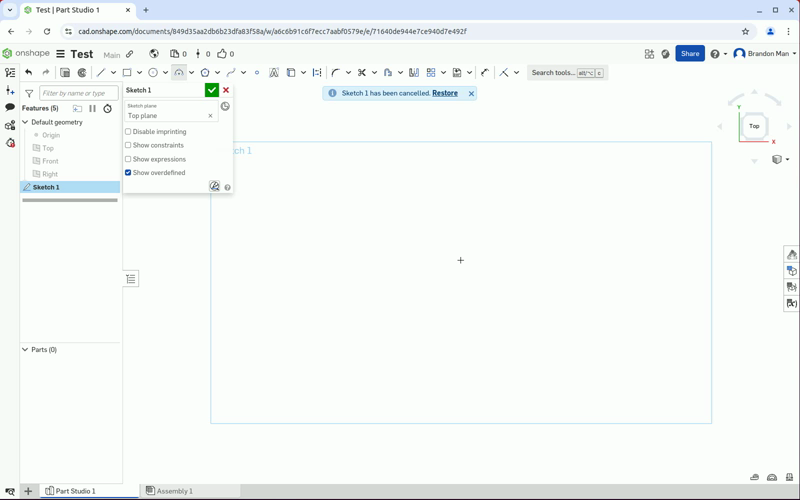
key_down(shift)
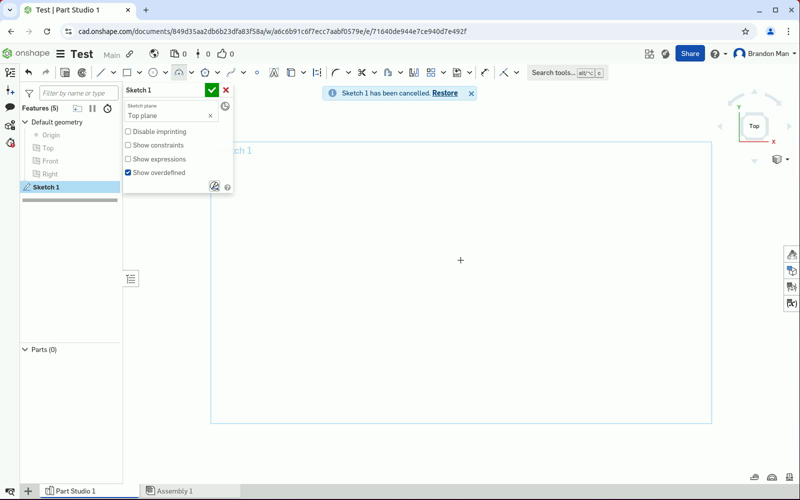
mouse_move(483, 282)
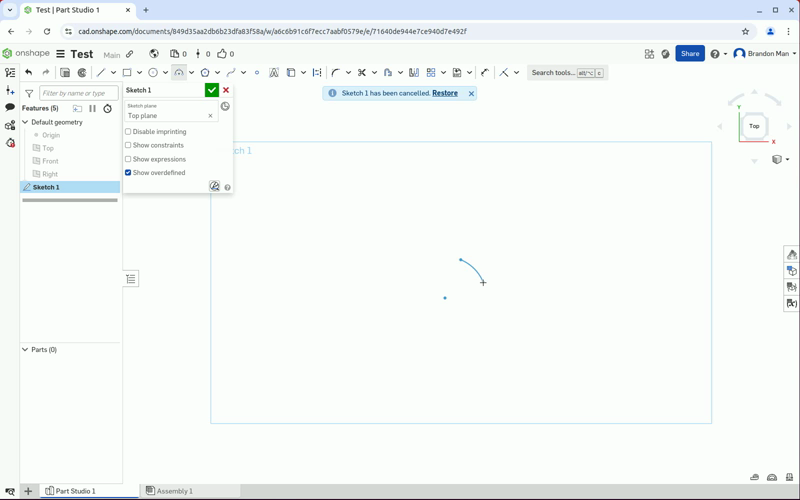
click(483, 282)
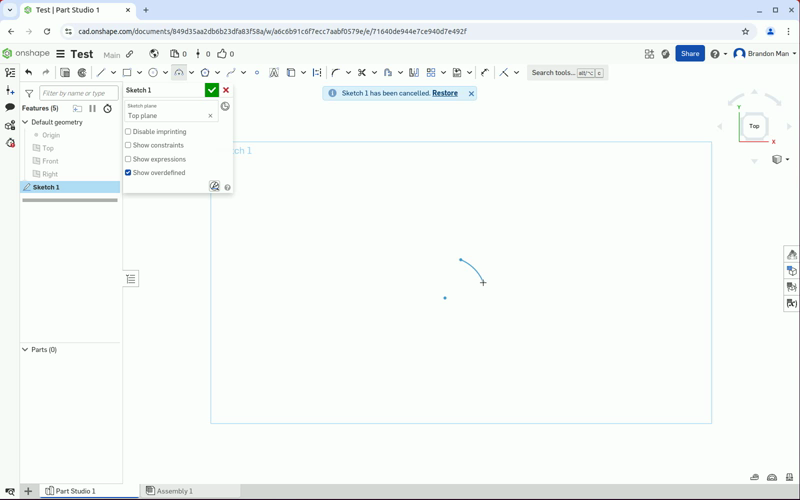
mouse_move(467, 275)
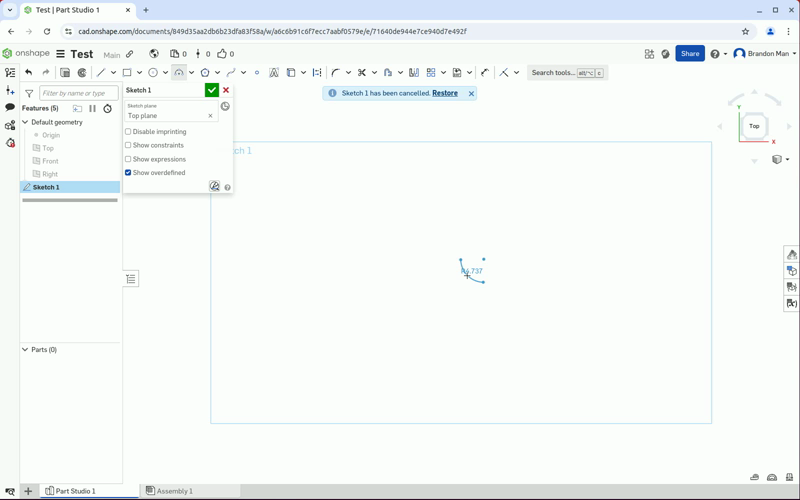
click(467, 275)
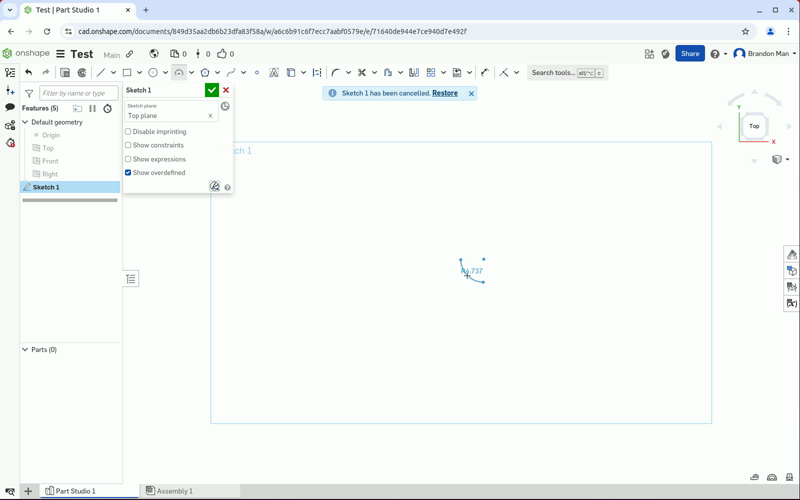
key_up(shift)
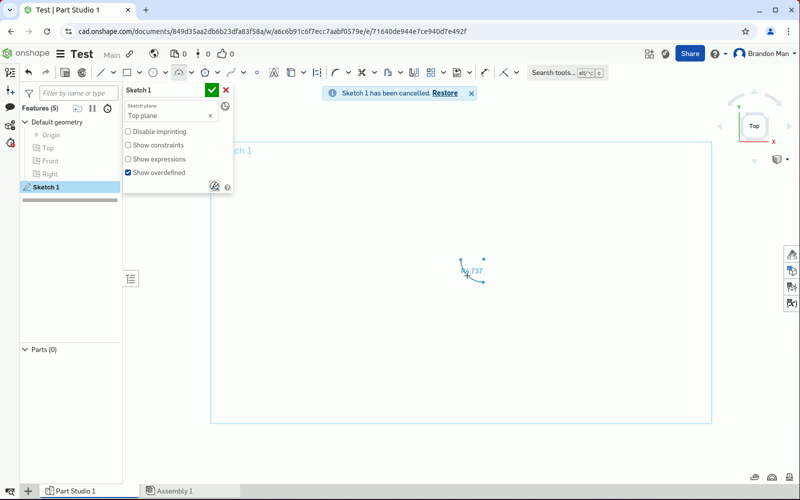
key(esc)
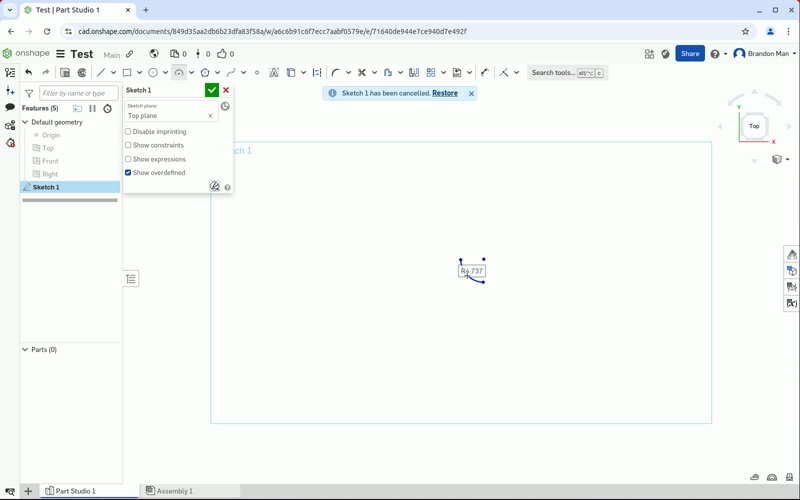
key(l)
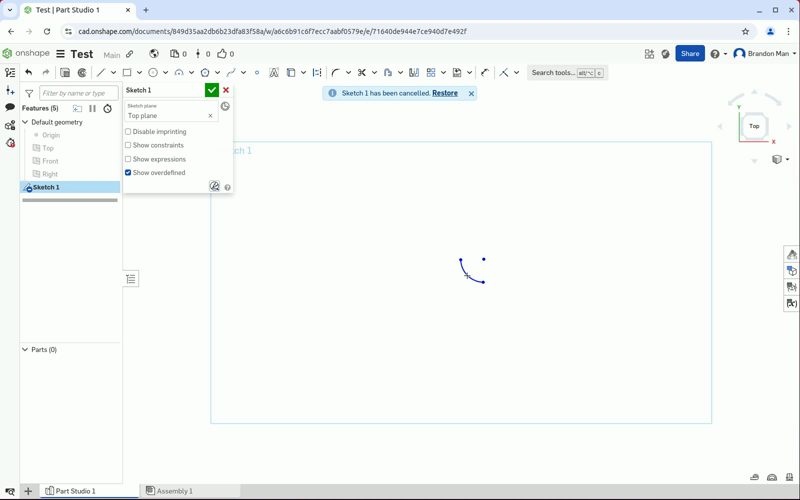
mouse_move(483, 282)
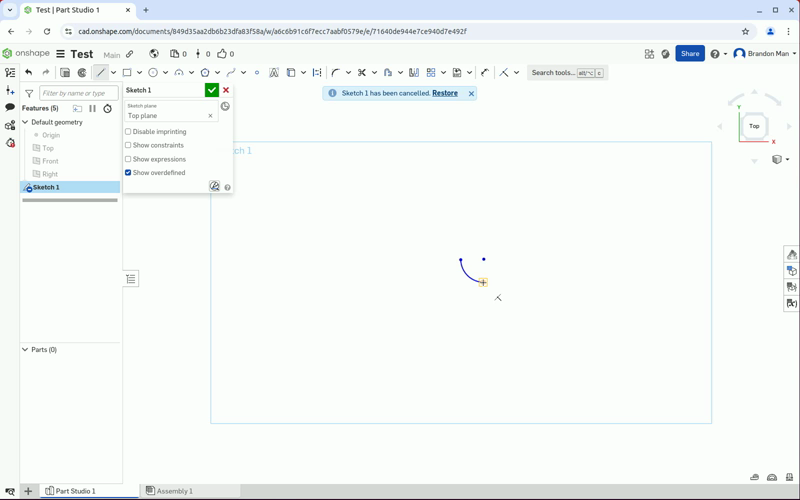
click(483, 282)
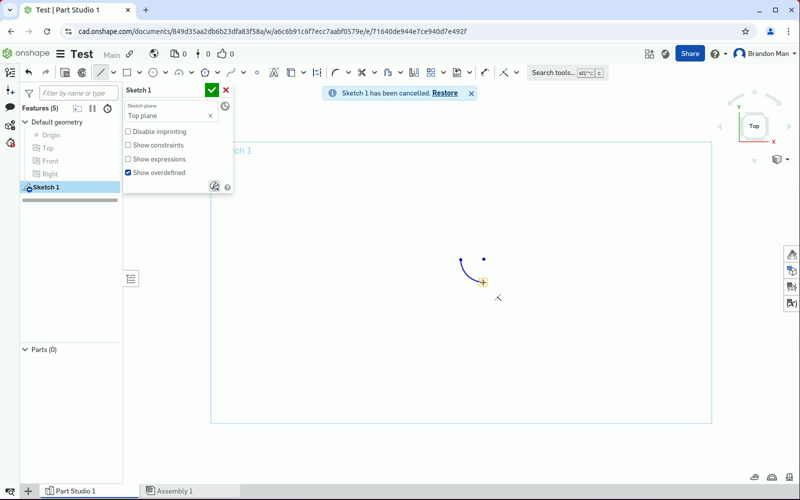
key_down(shift)
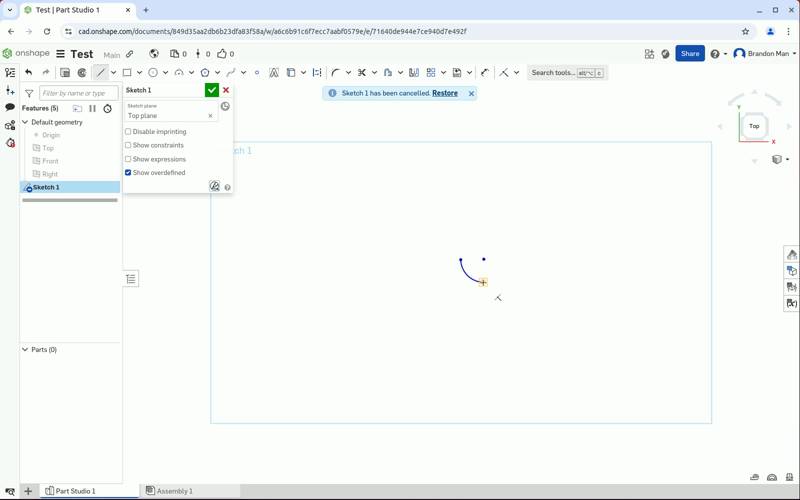
mouse_move(550, 282)
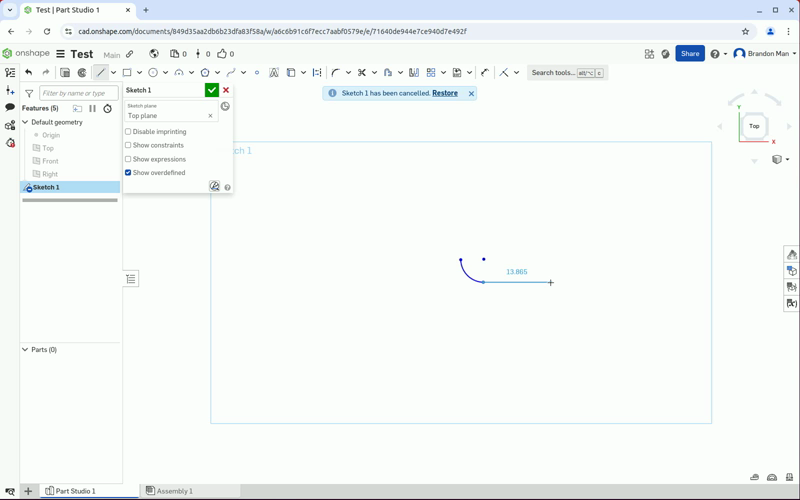
click(550, 282)
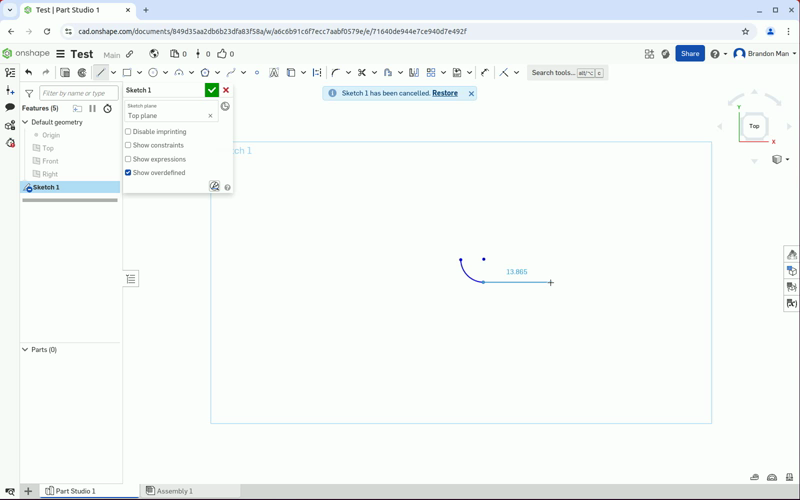
key_up(shift)
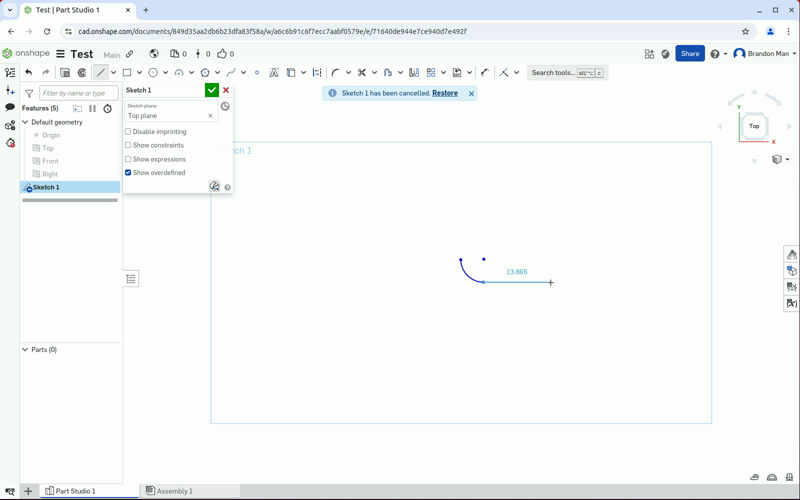
key(esc)
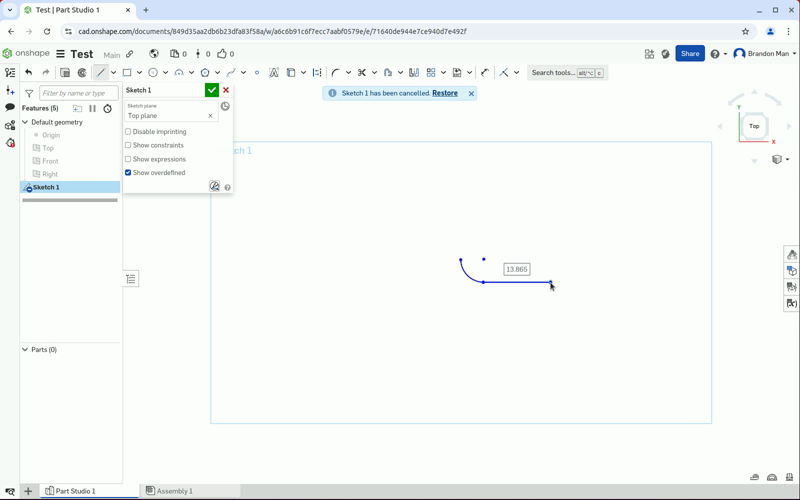
key(a)
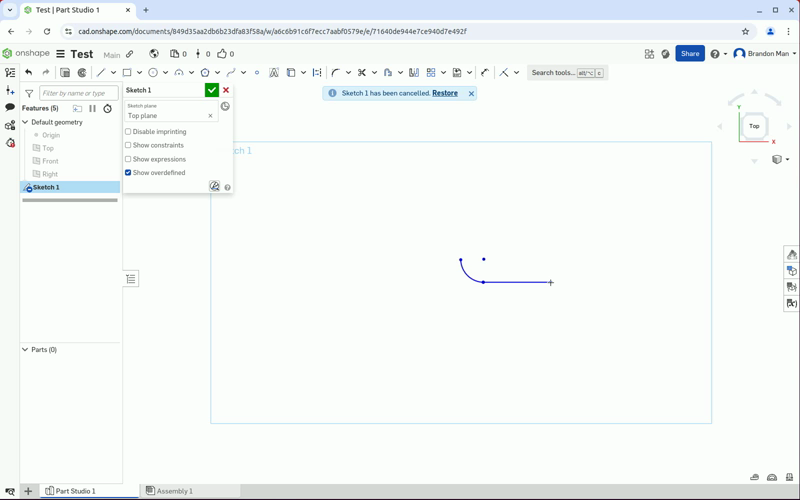
mouse_move(550, 282)
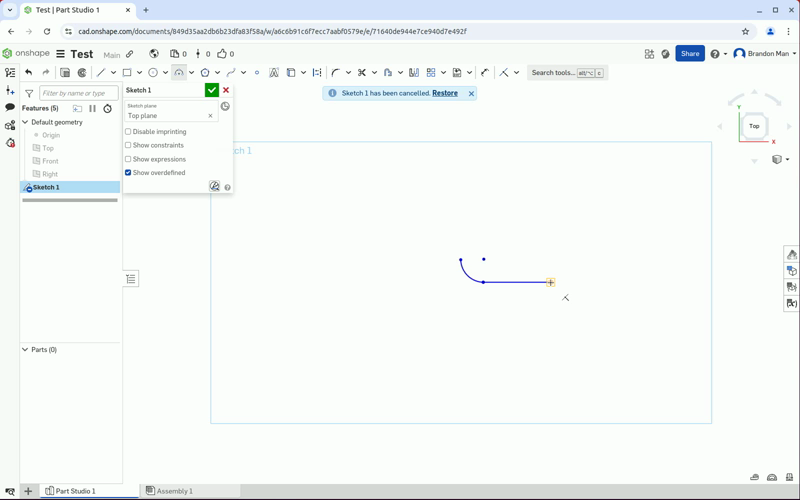
click(550, 282)
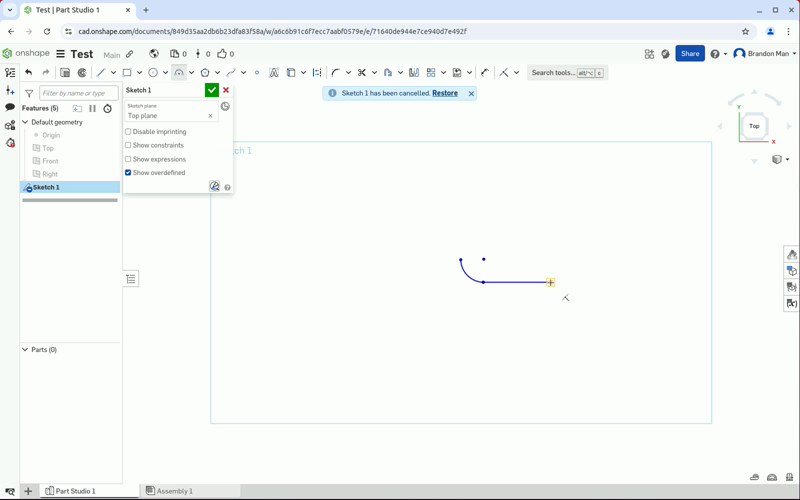
key_down(shift)
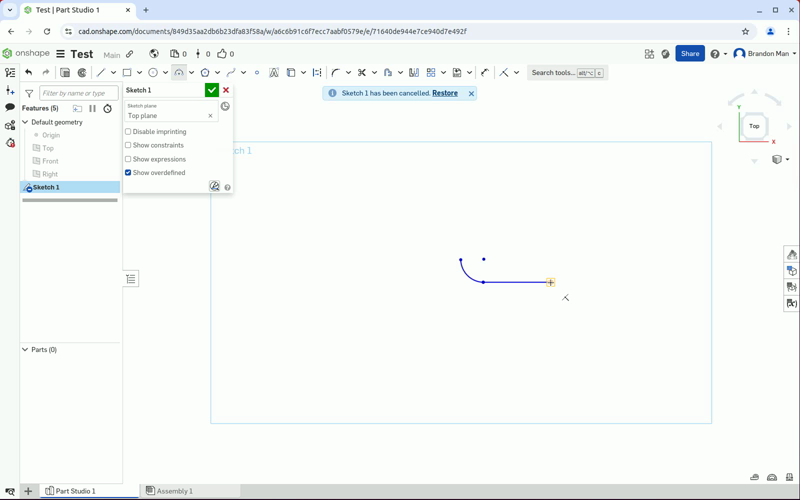
mouse_move(563, 240)
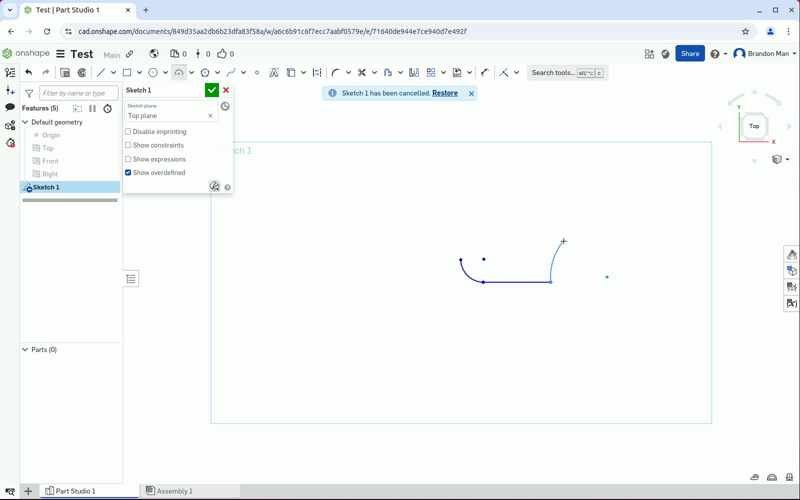
click(563, 240)
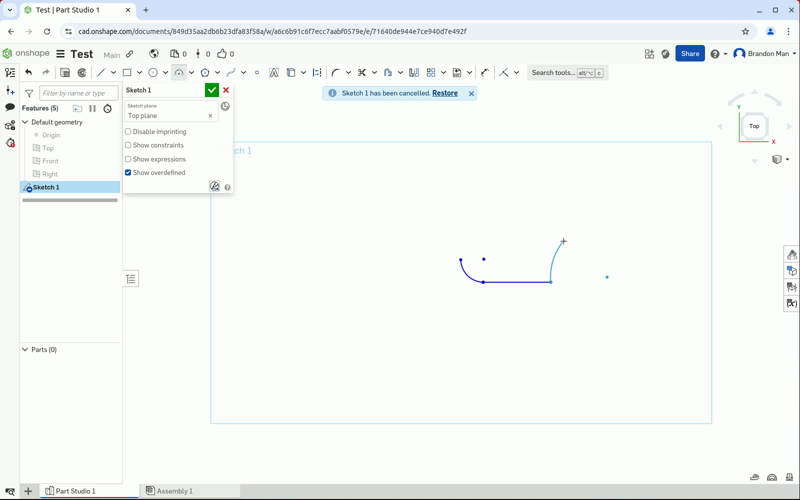
mouse_move(572, 266)
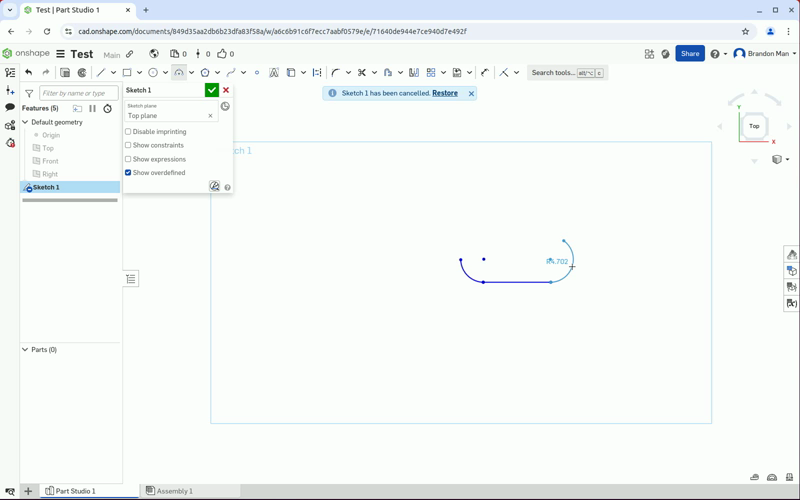
click(572, 266)
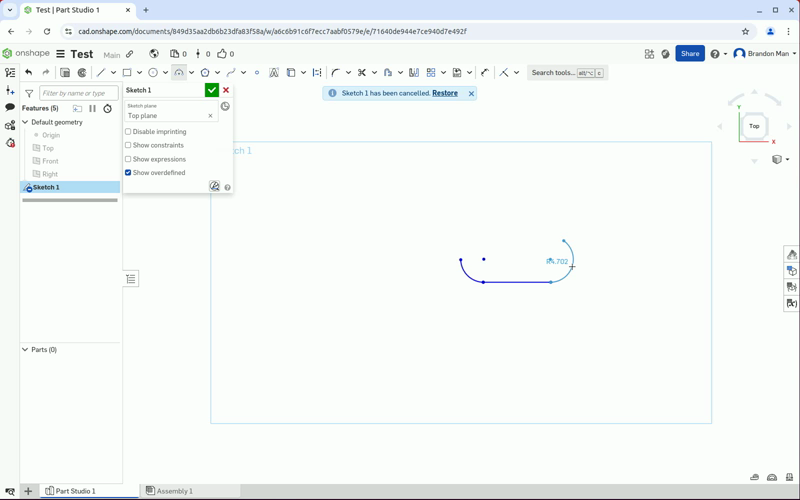
key_up(shift)
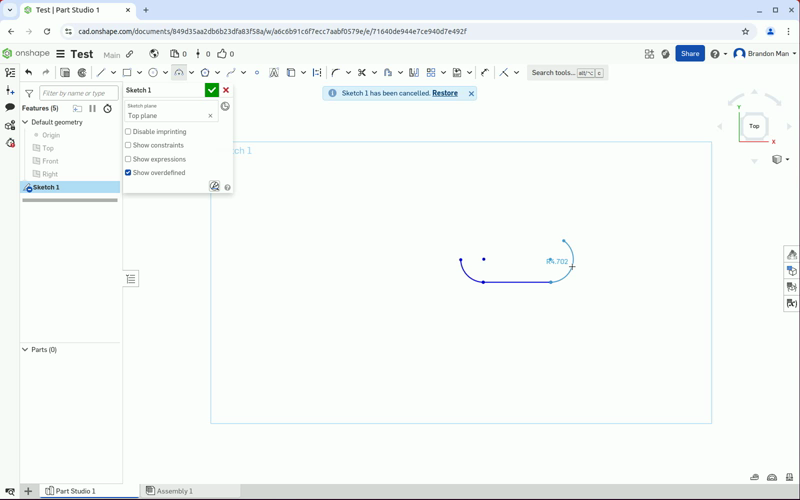
key(esc)
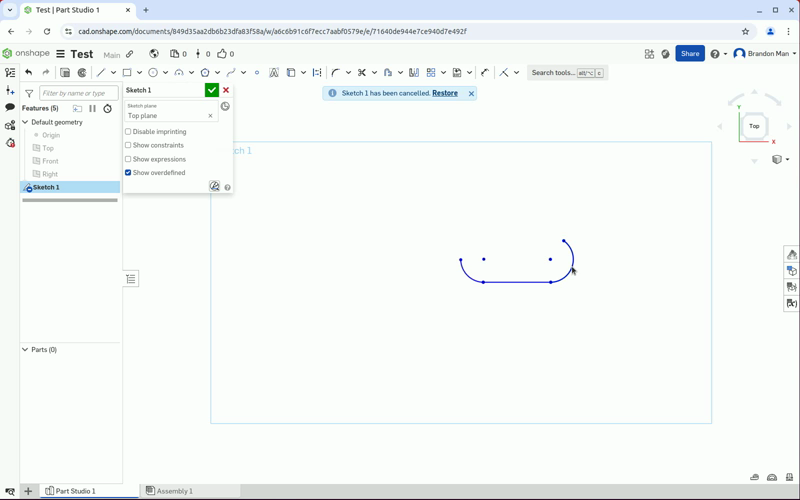
key(l)
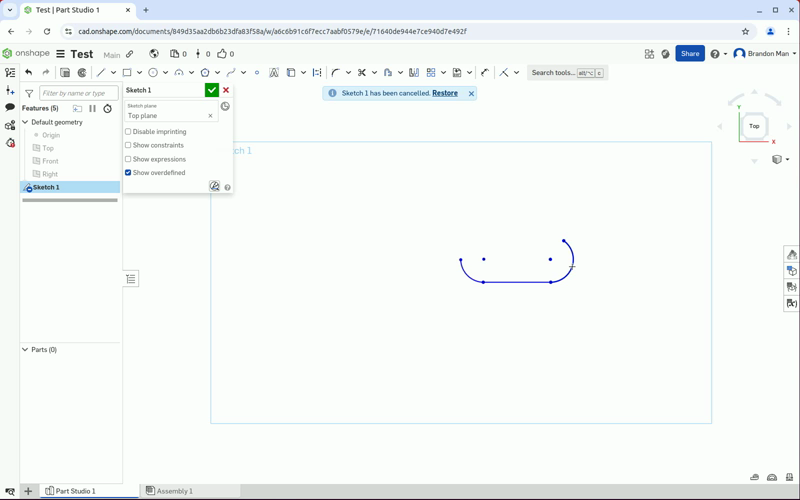
mouse_move(563, 240)
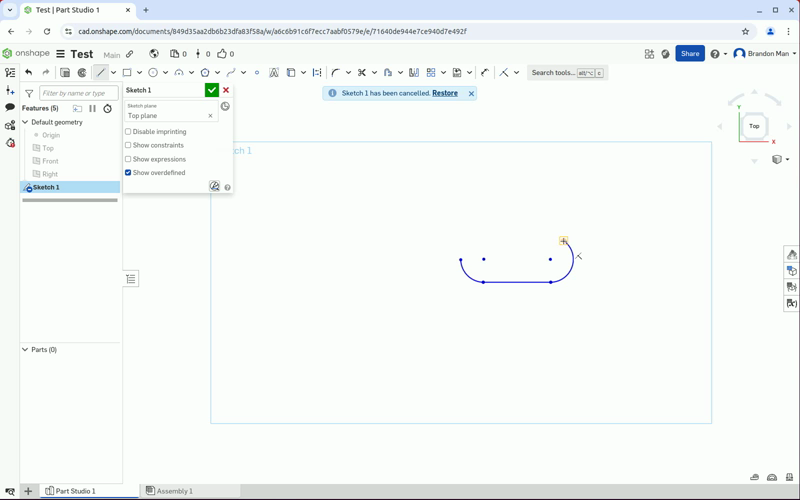
click(563, 240)
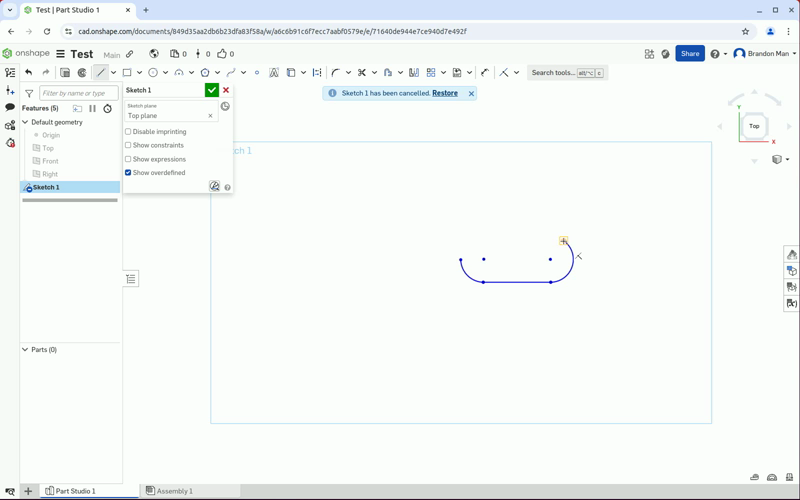
key_down(shift)
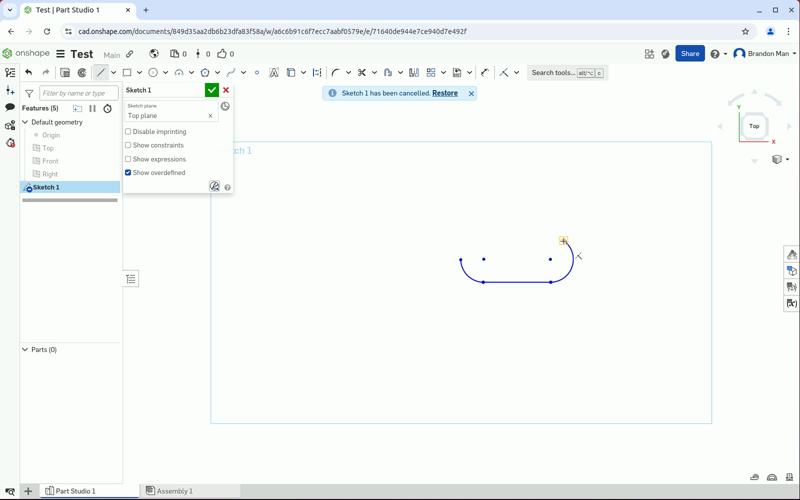
mouse_move(497, 193)
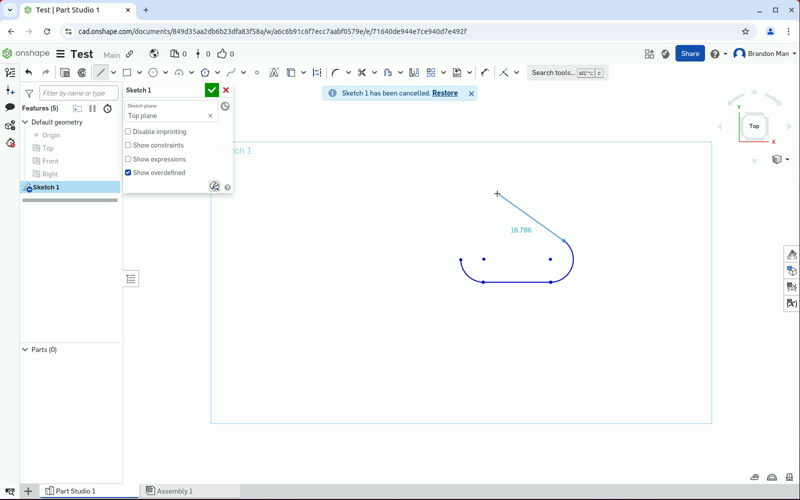
click(497, 193)
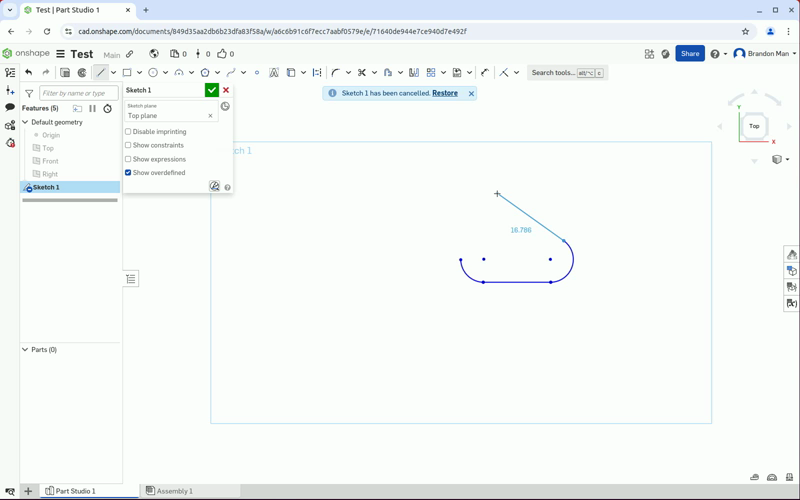
key_up(shift)
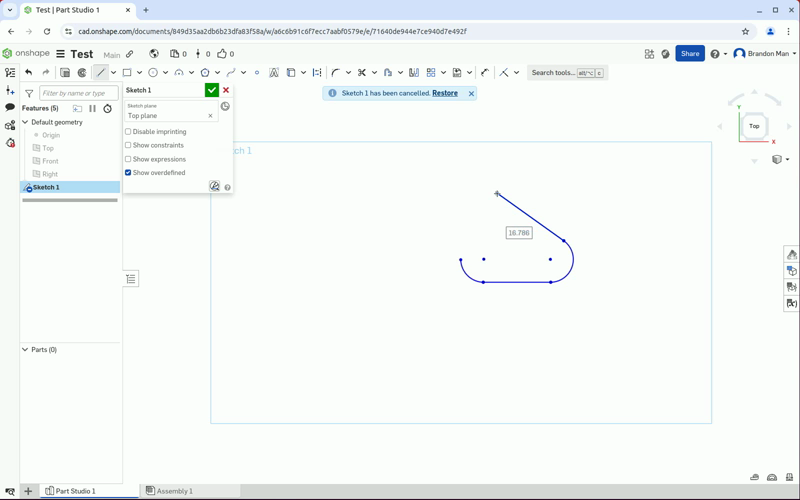
key(esc)
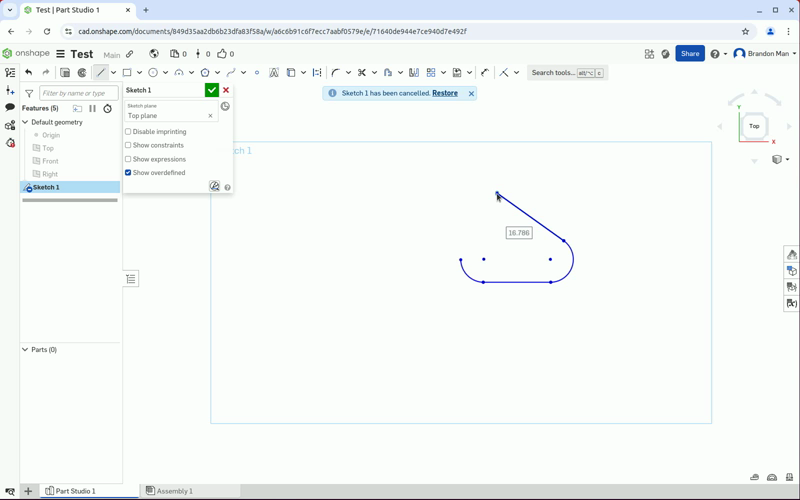
key(a)
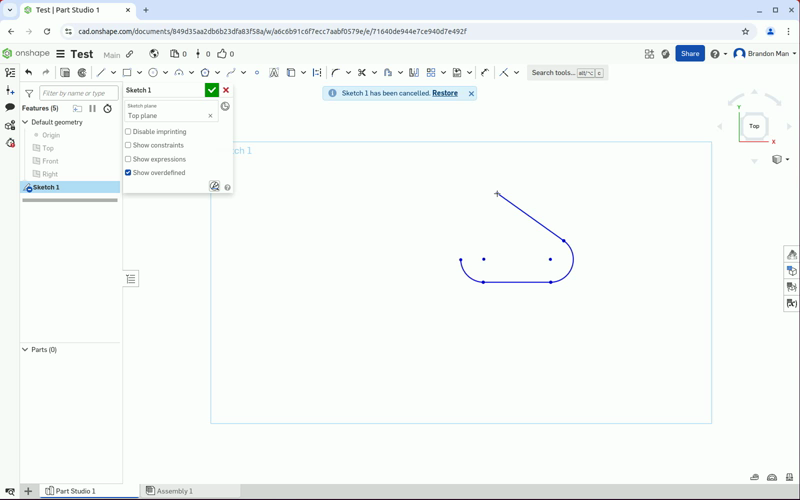
mouse_move(497, 193)
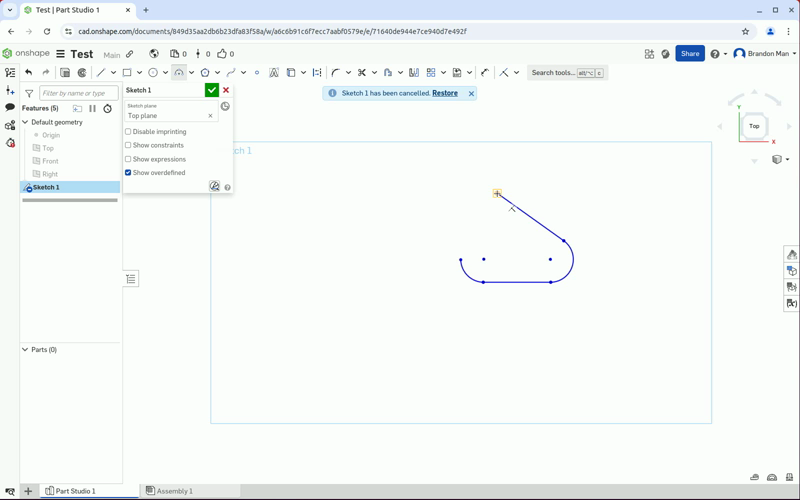
click(497, 193)
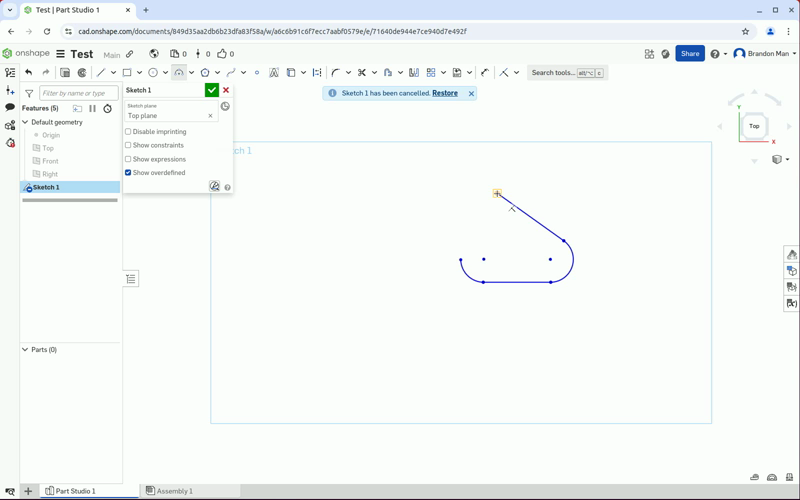
key_down(shift)
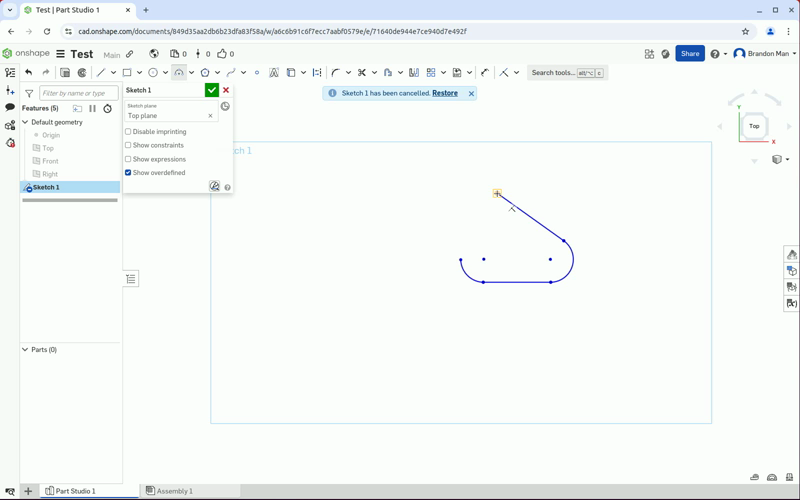
mouse_move(460, 212)
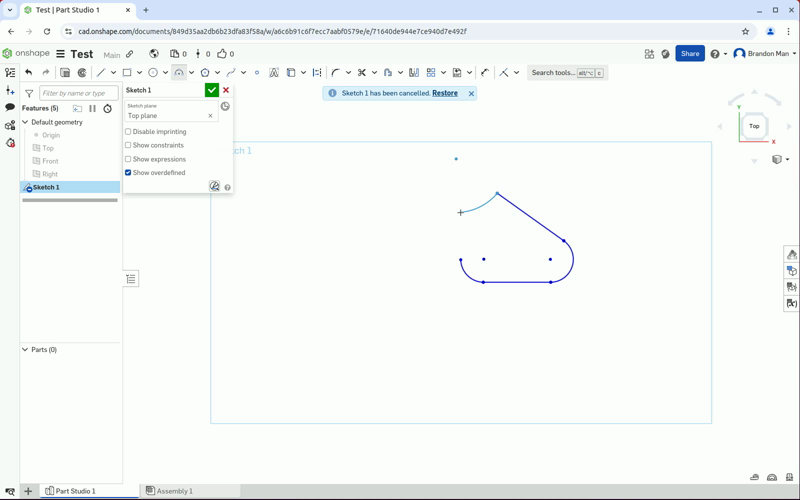
click(460, 212)
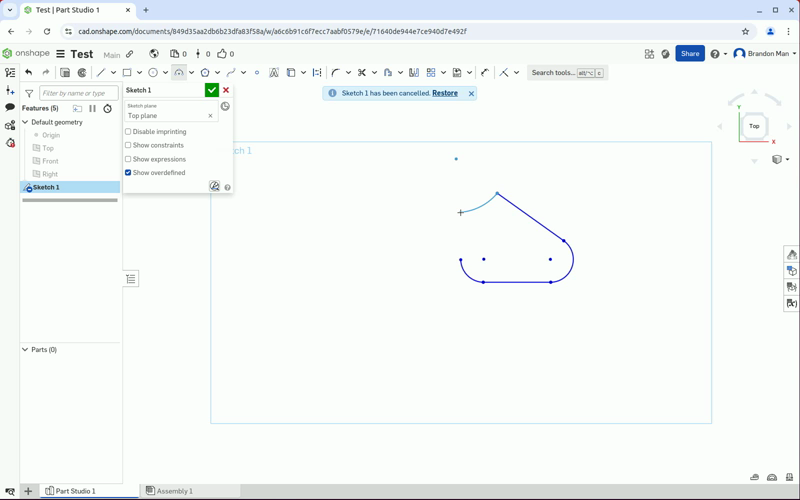
mouse_move(473, 191)
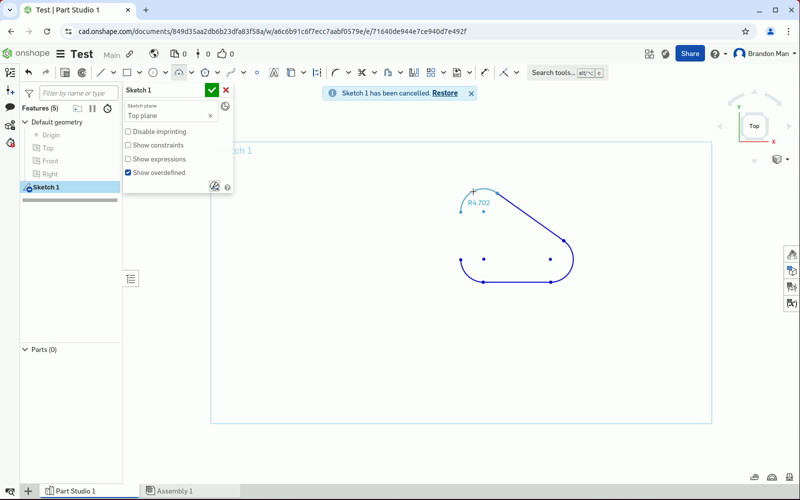
click(473, 191)
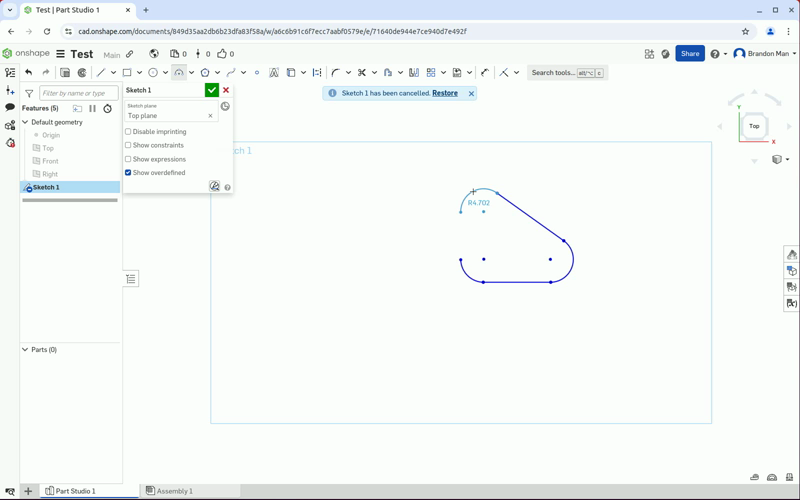
key_up(shift)
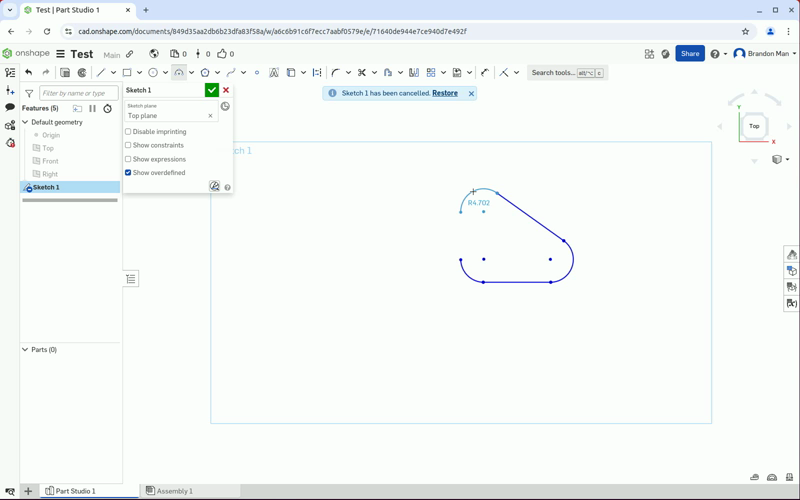
key(esc)
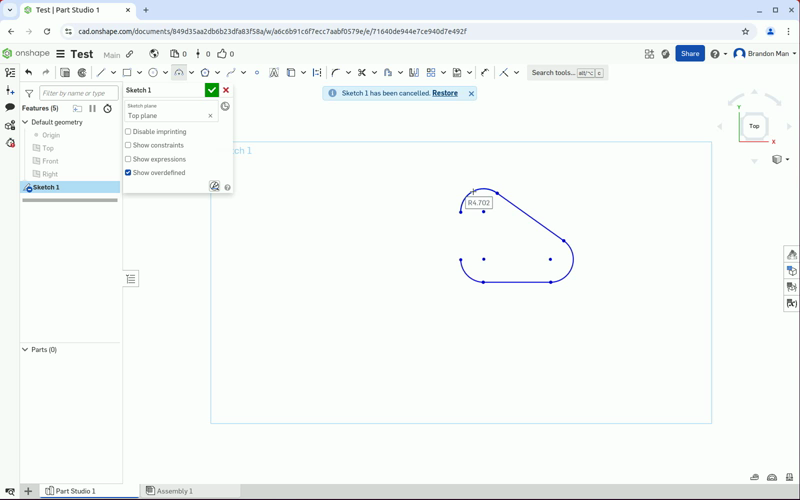
key(l)
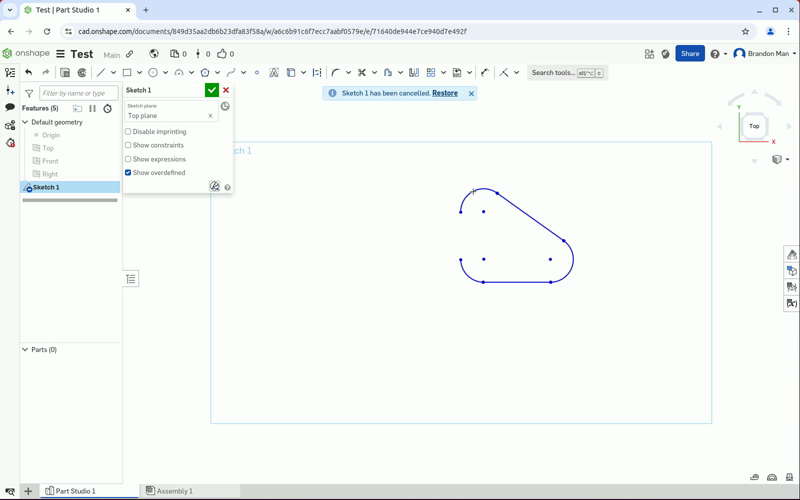
mouse_move(460, 212)
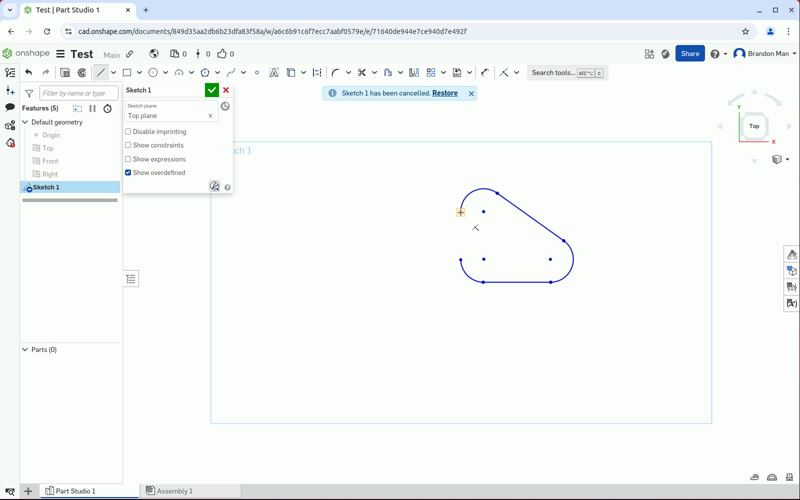
click(460, 212)
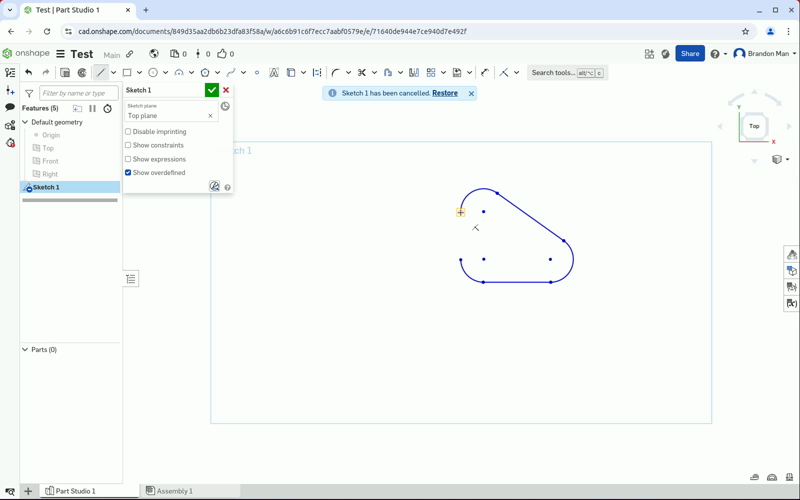
mouse_move(490, 212)
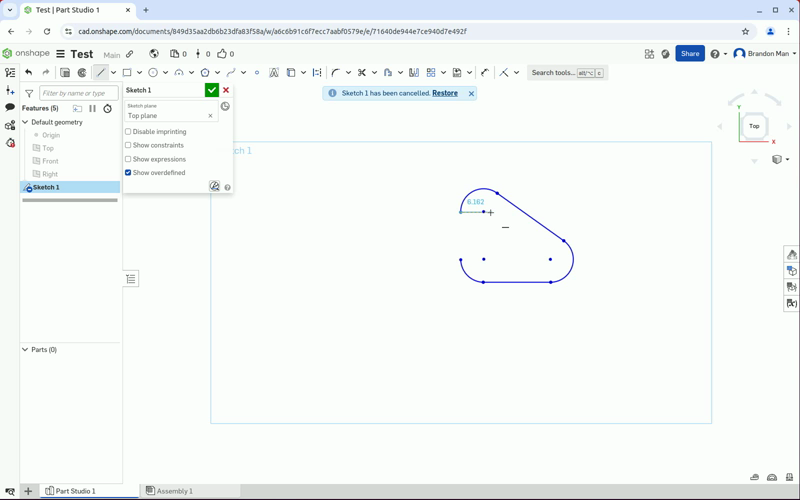
key_down(shift)
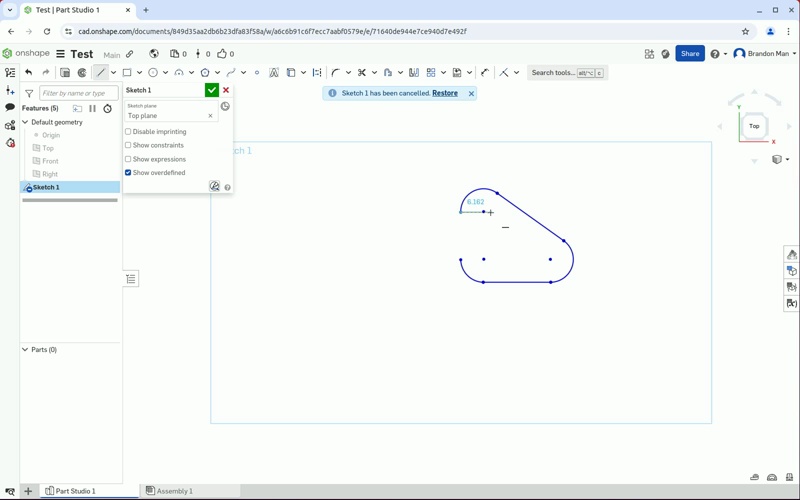
mouse_move(460, 259)
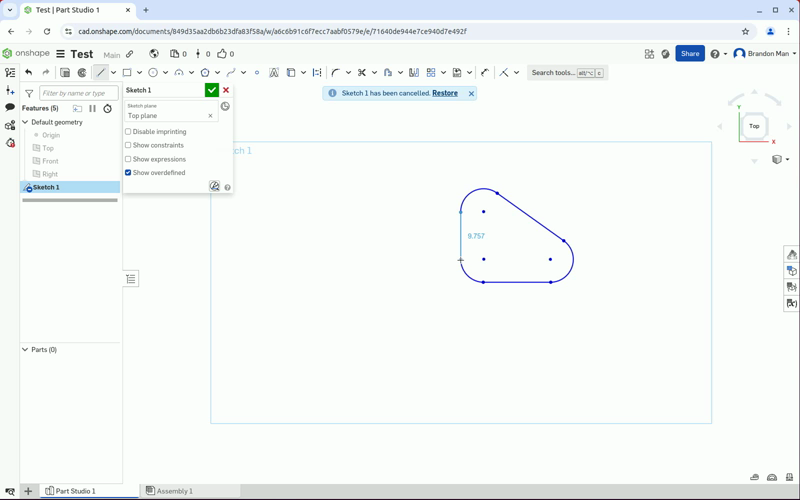
key_up(shift)
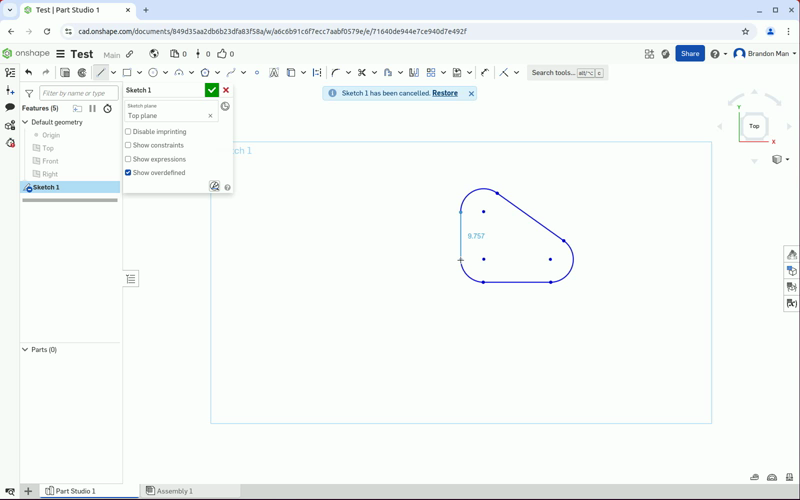
click(460, 259)
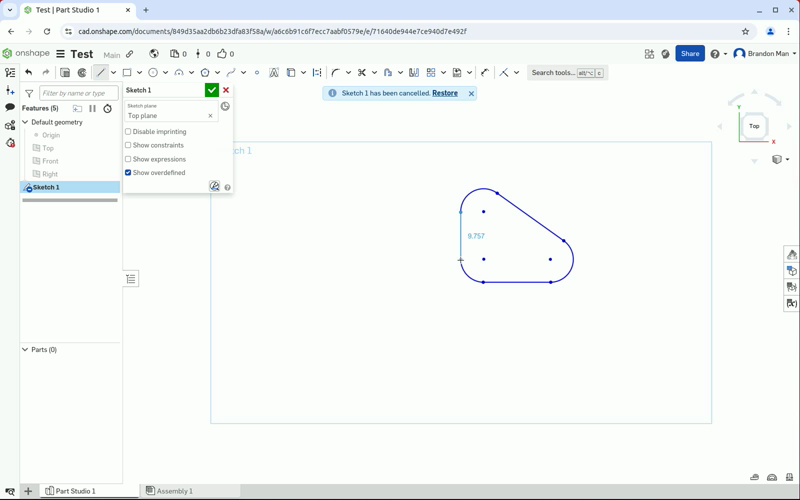
key(esc)
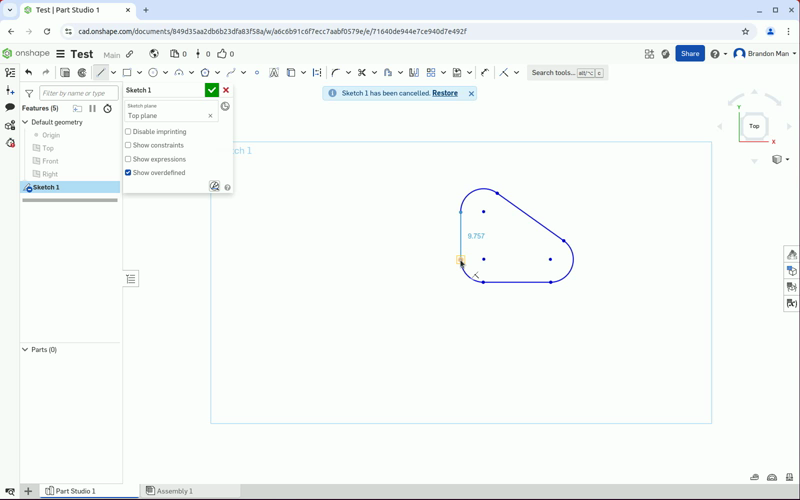
key(c)
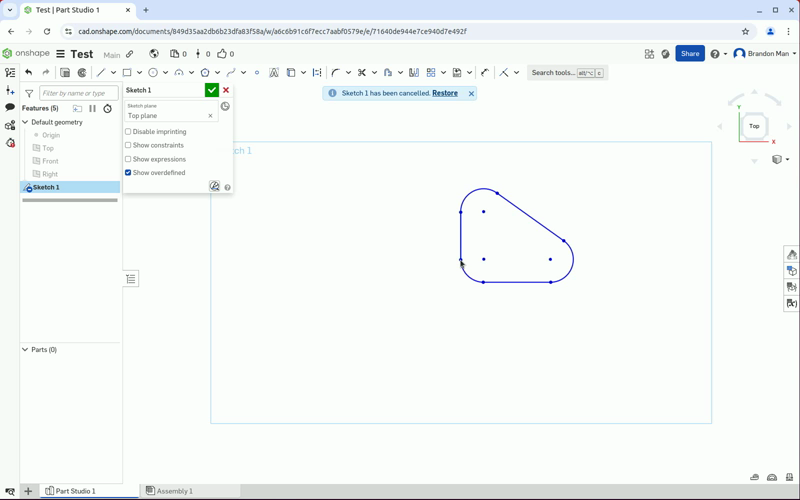
key_down(shift)
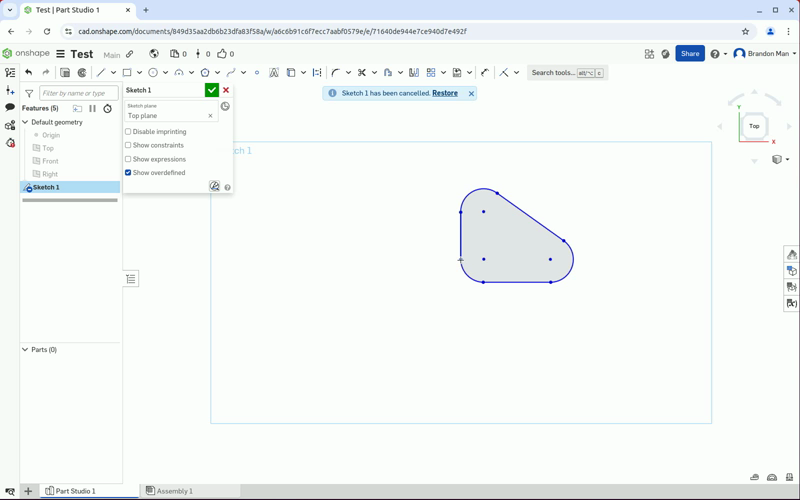
mouse_move(483, 212)
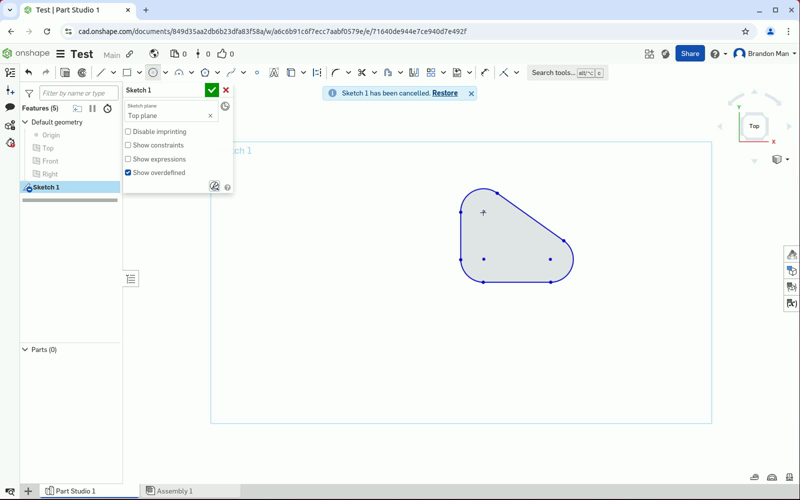
scroll(6)
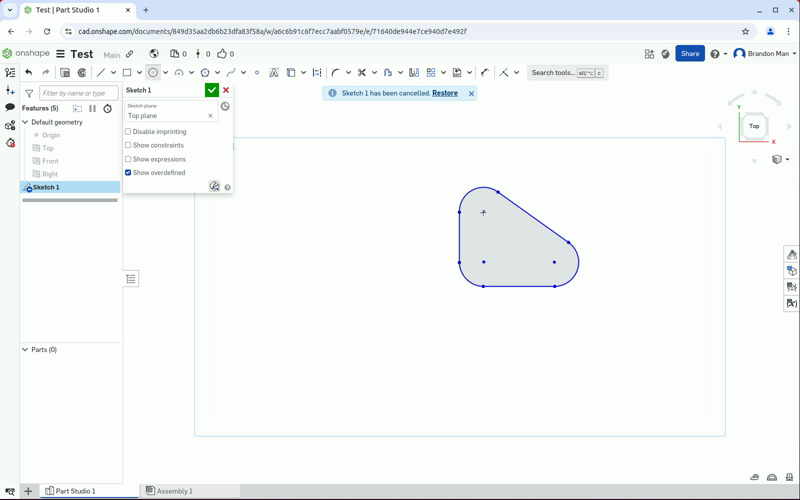
scroll(6)
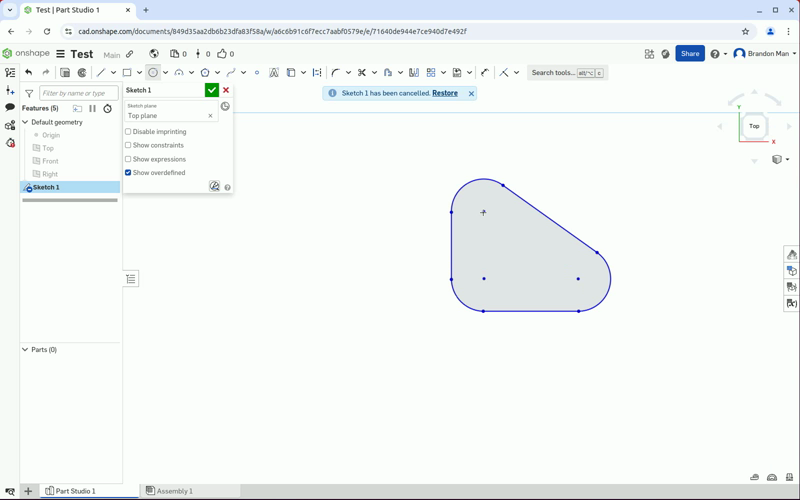
scroll(6)
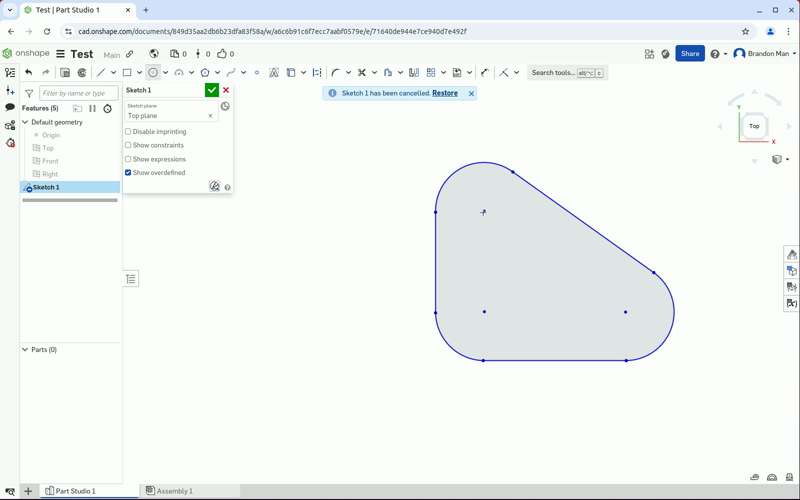
scroll(6)
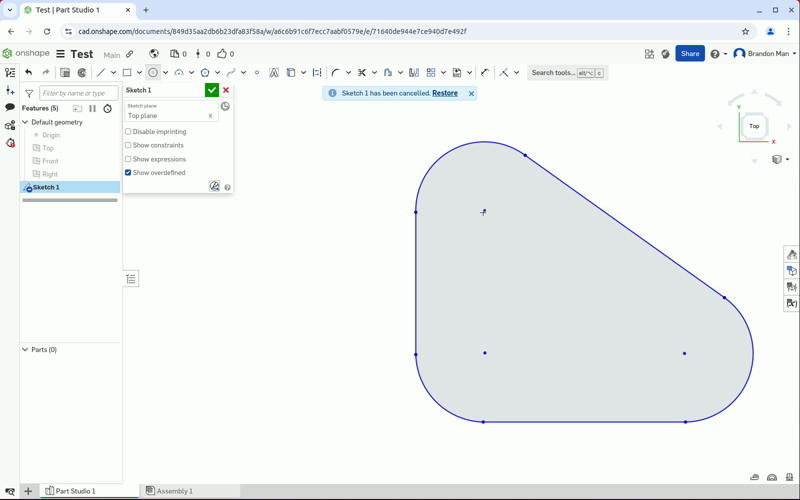
scroll(6)
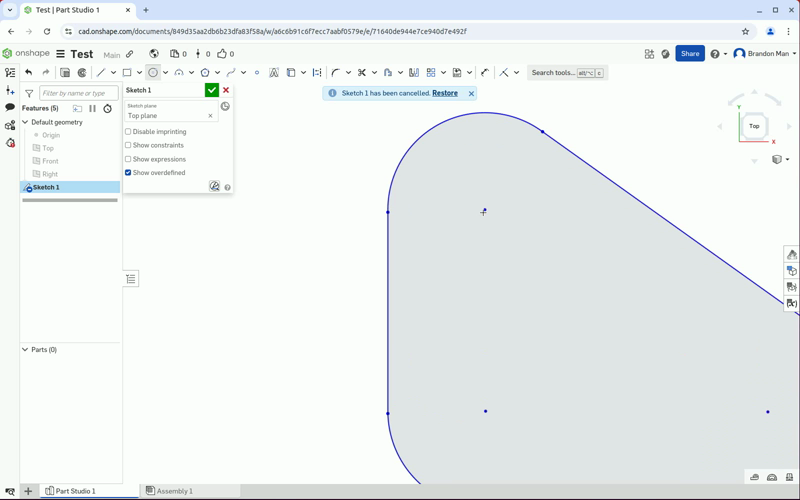
scroll(6)
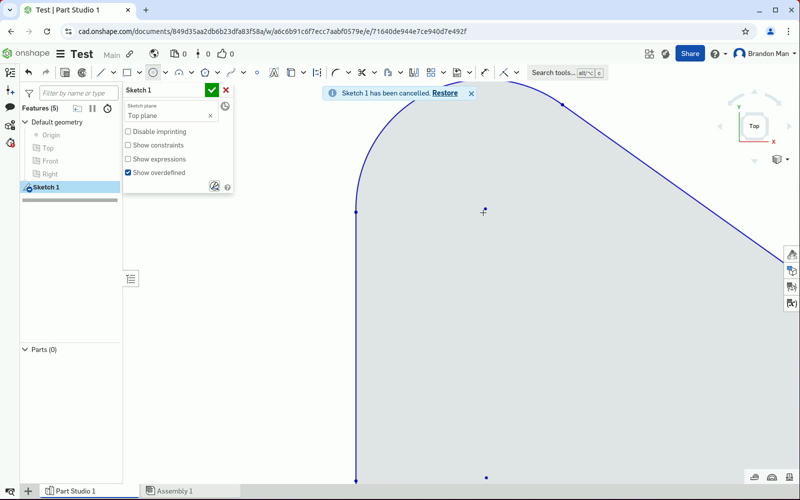
scroll(6)
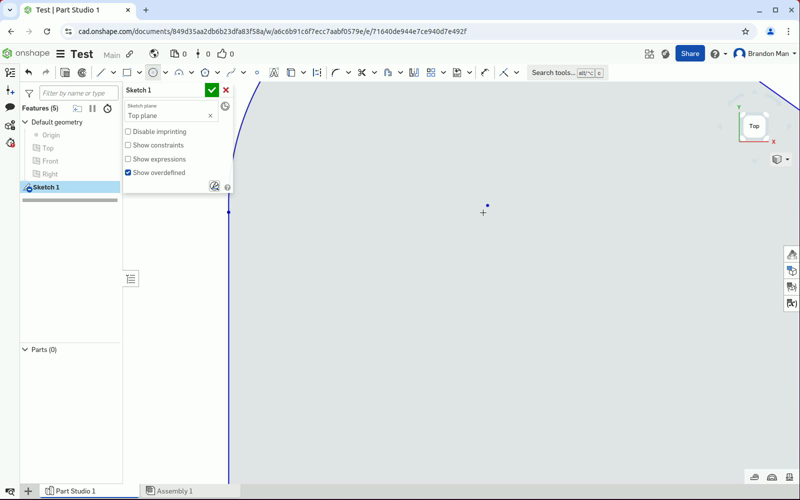
click(483, 212)
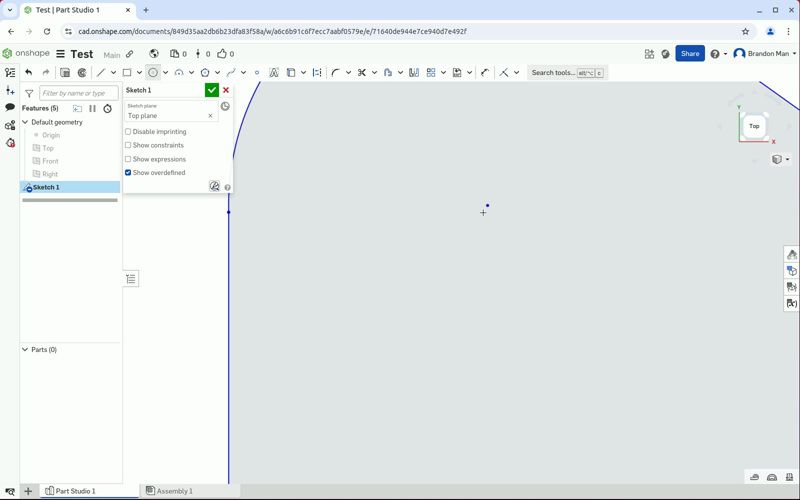
scroll(-6)
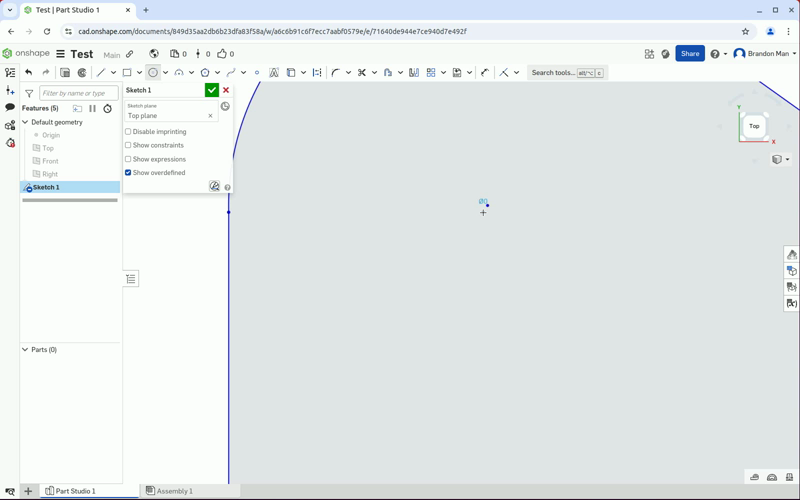
scroll(-6)
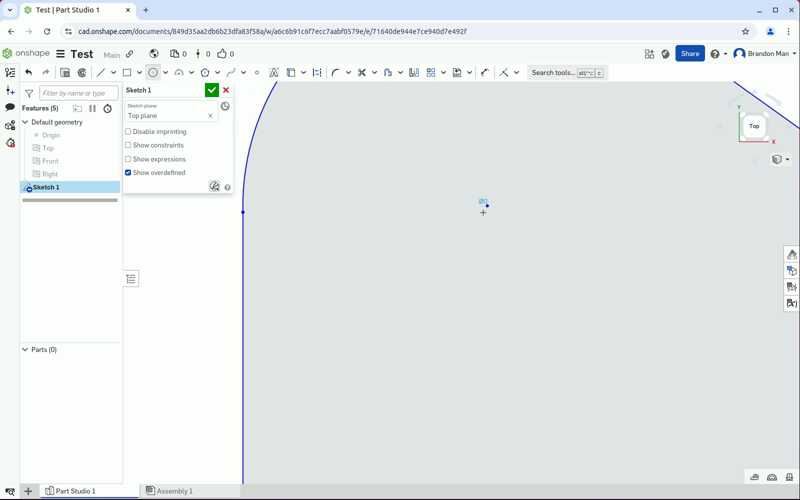
scroll(-6)
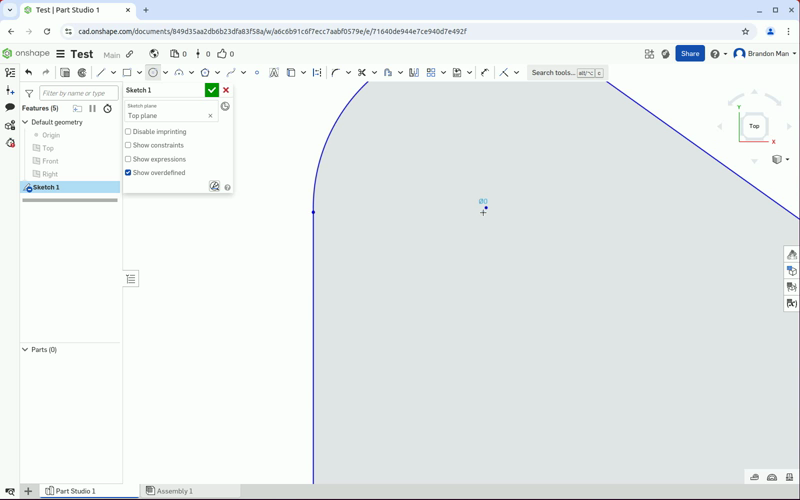
scroll(-6)
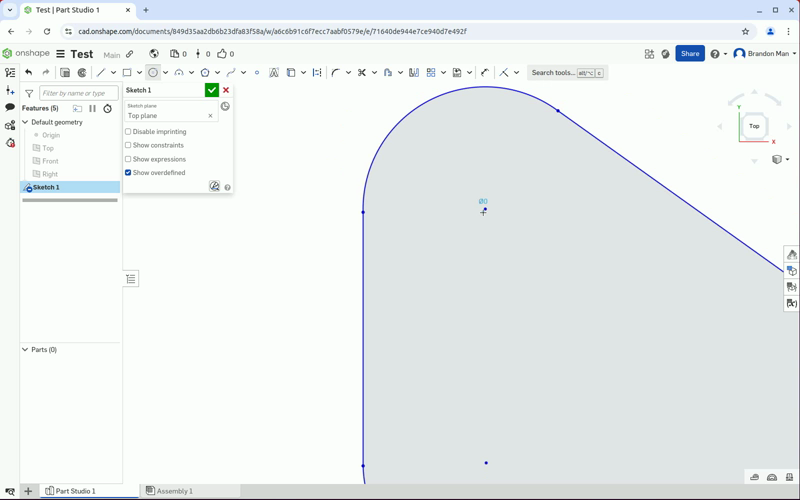
scroll(-6)
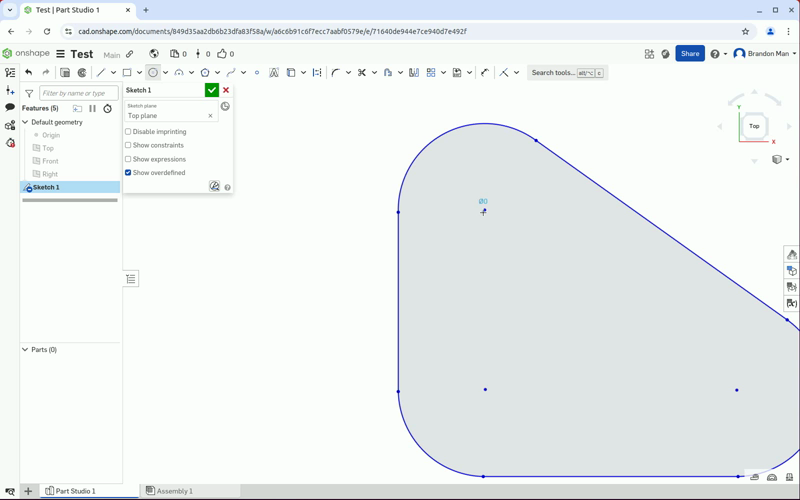
scroll(-6)
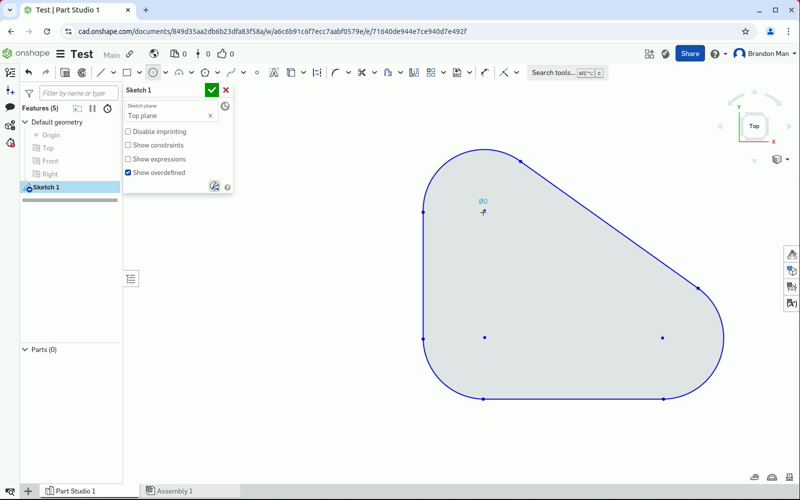
scroll(-6)
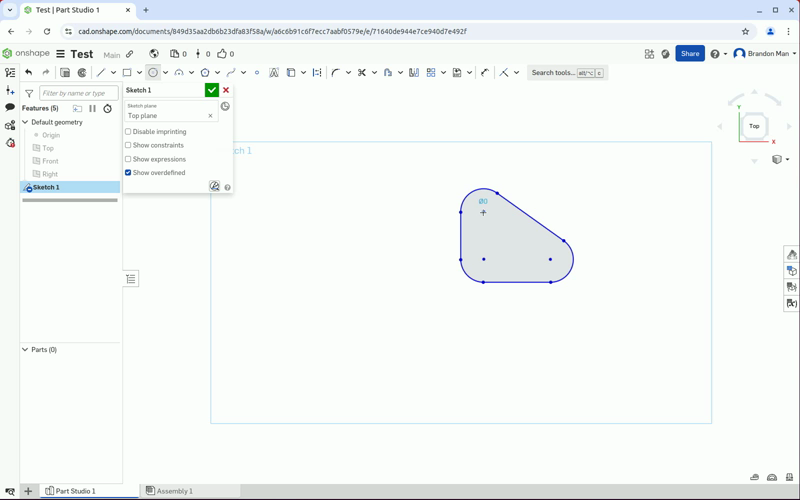
key_up(shift)
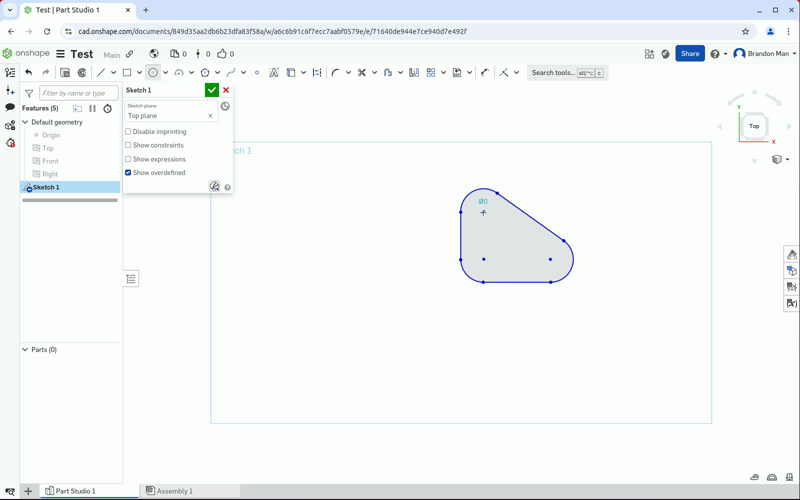
mouse_move(497, 212)
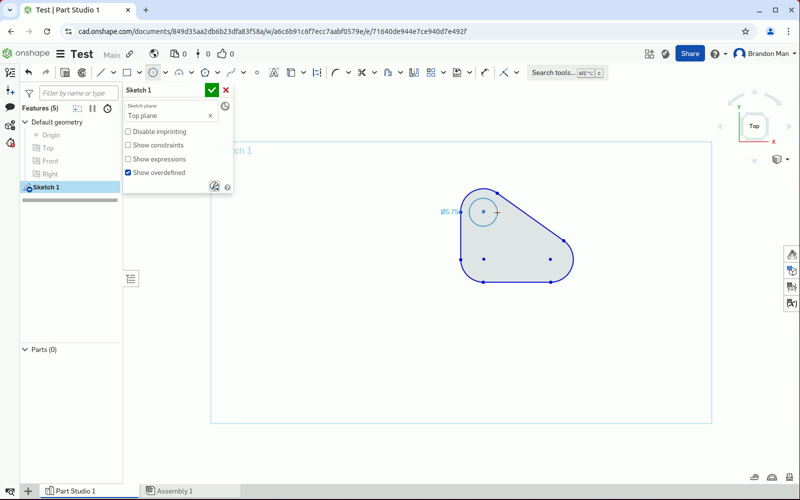
click(497, 212)
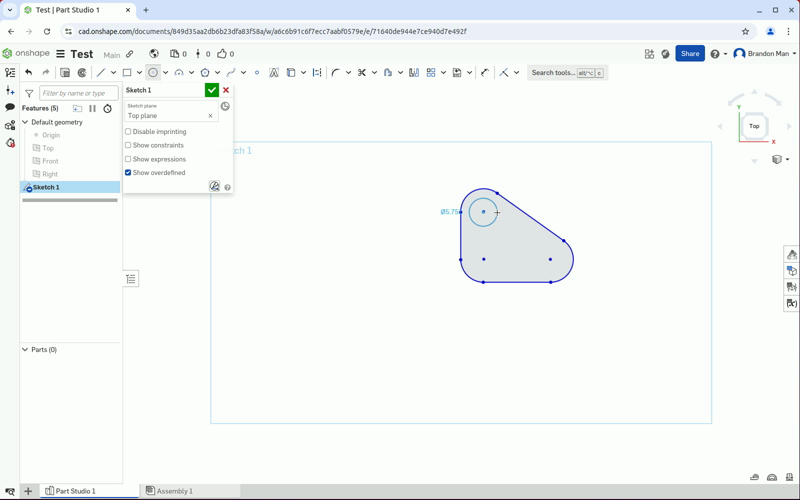
key(esc)
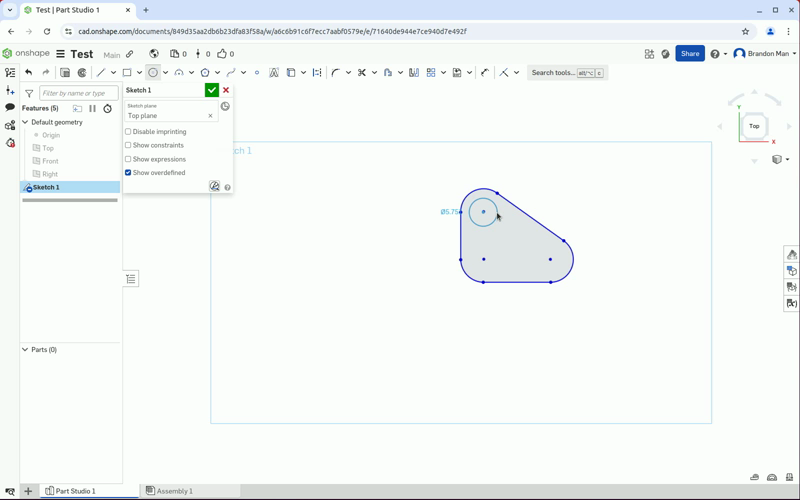
key(c)
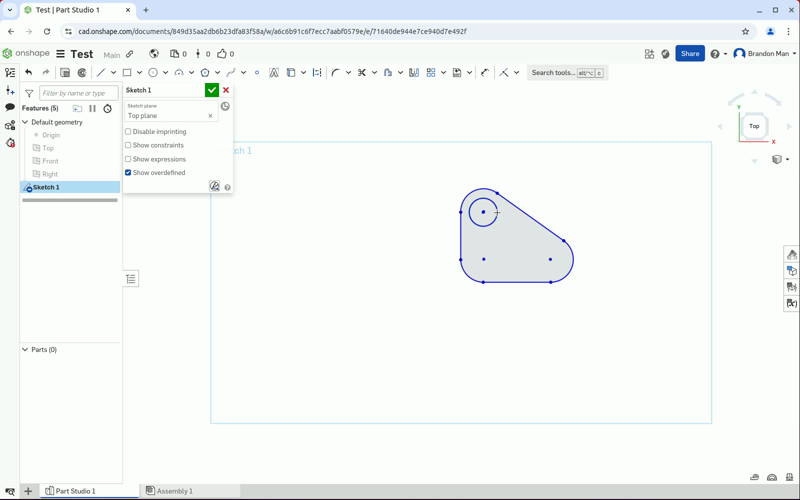
key_down(shift)
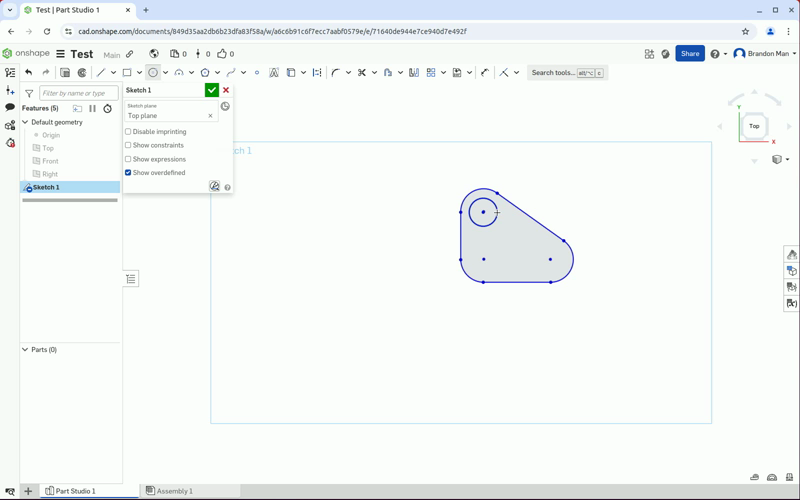
mouse_move(483, 259)
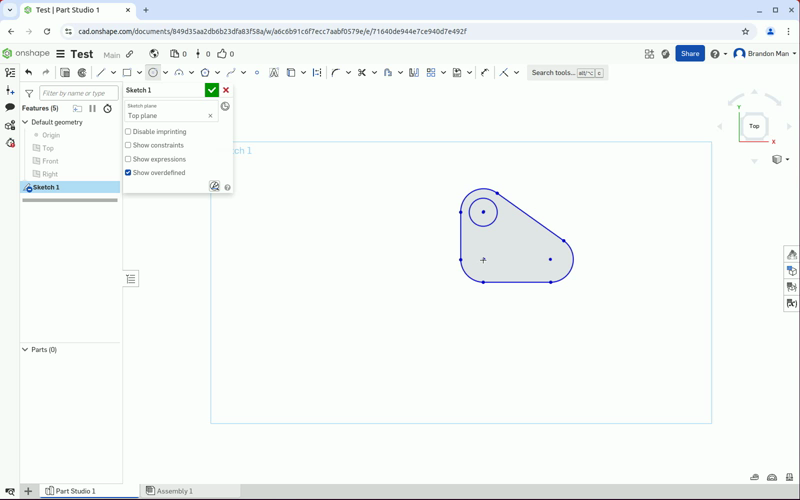
click(483, 259)
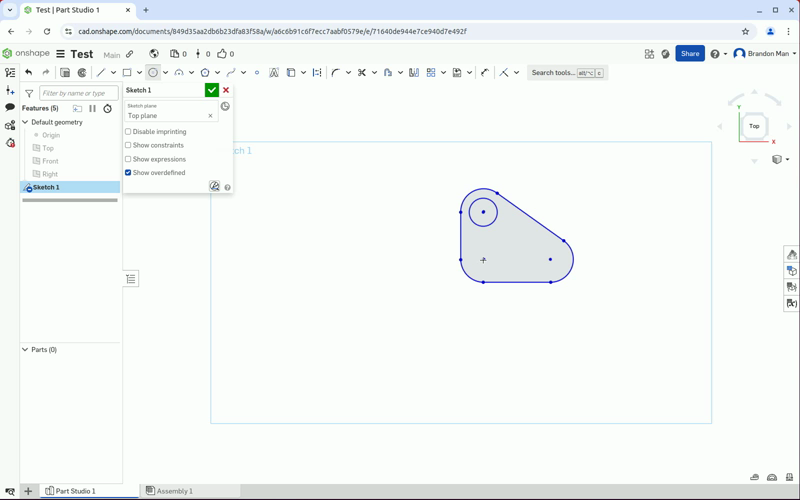
key_up(shift)
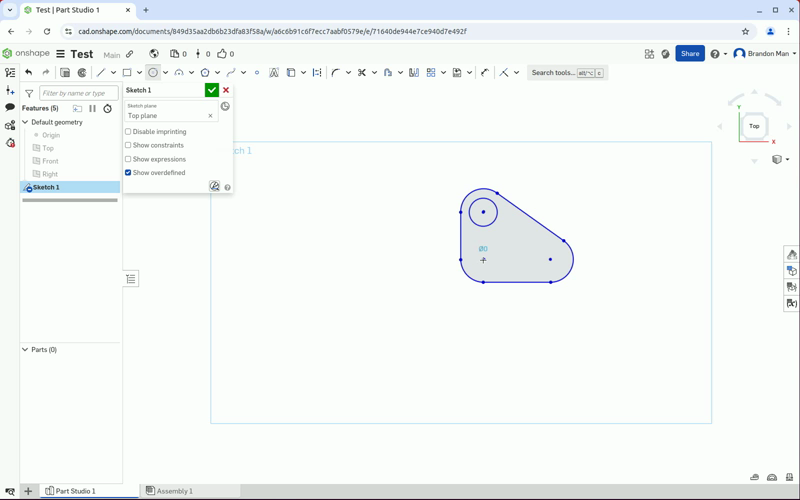
mouse_move(496, 259)
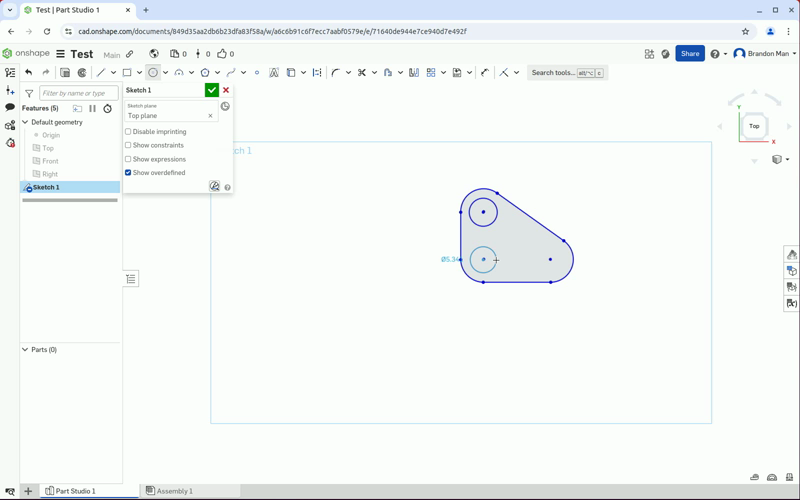
click(496, 259)
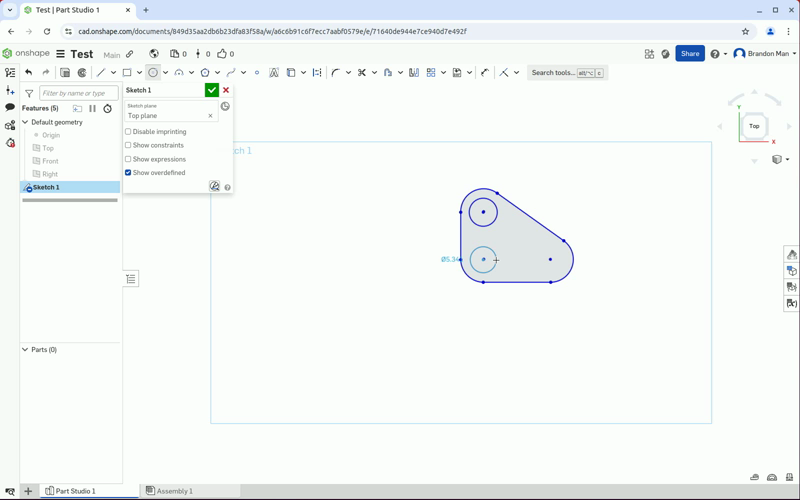
key(esc)
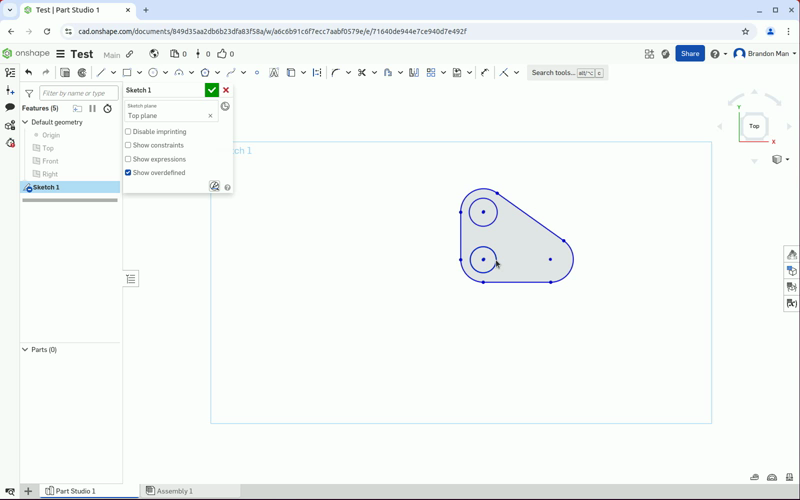
key(c)
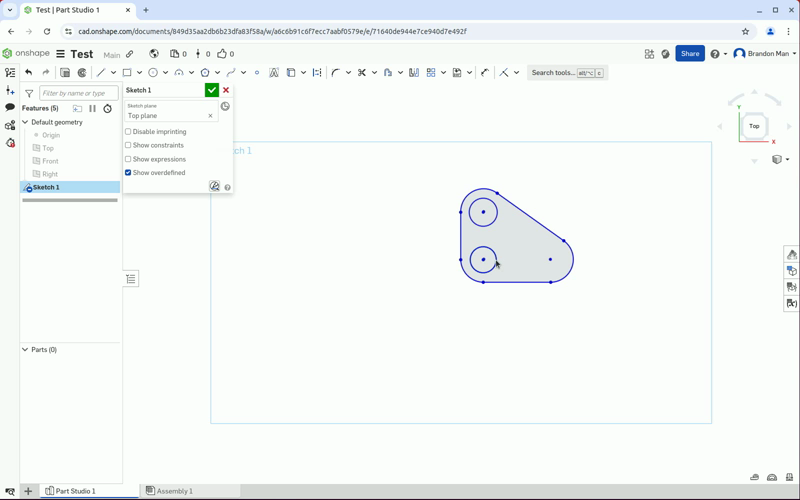
key_down(shift)
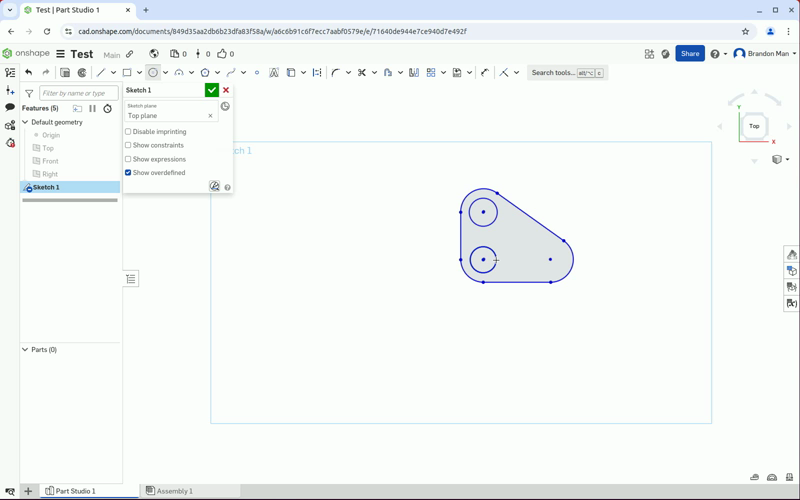
mouse_move(550, 259)
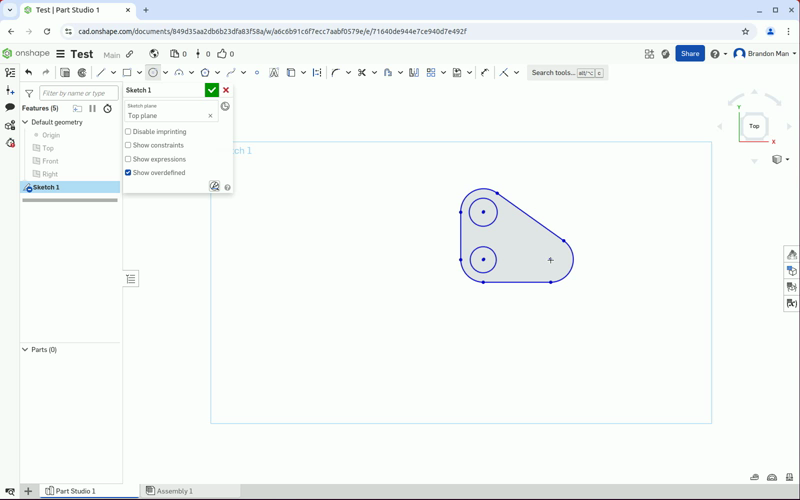
click(550, 259)
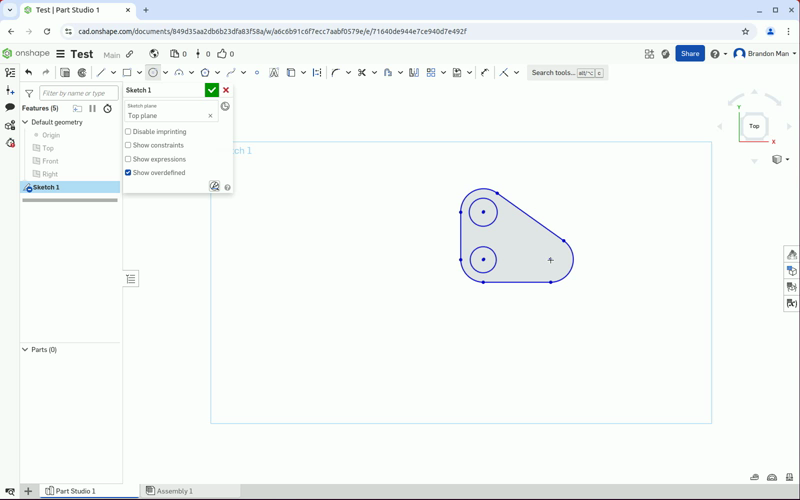
key_up(shift)
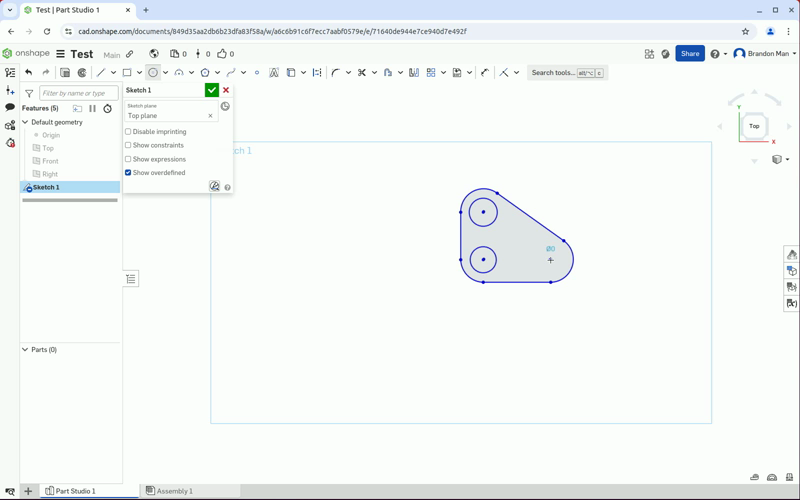
mouse_move(564, 259)
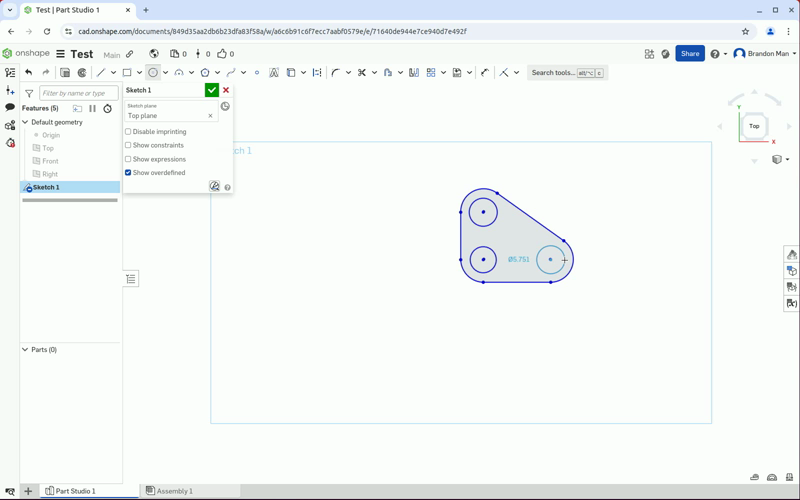
click(564, 259)
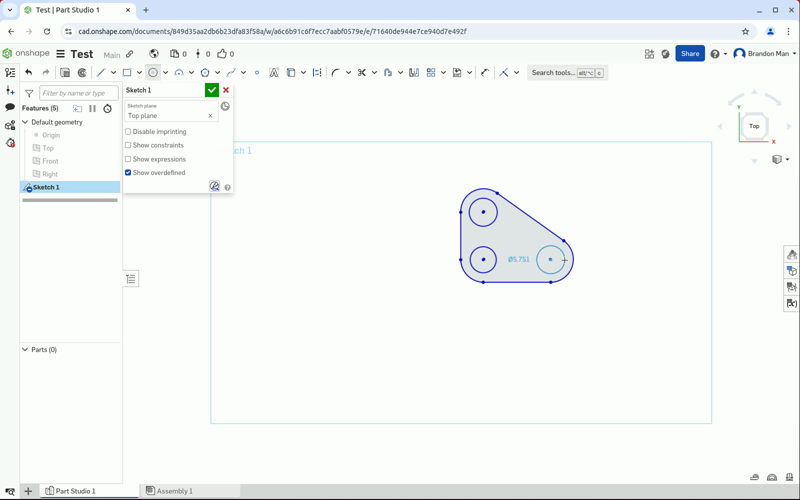
key(esc)
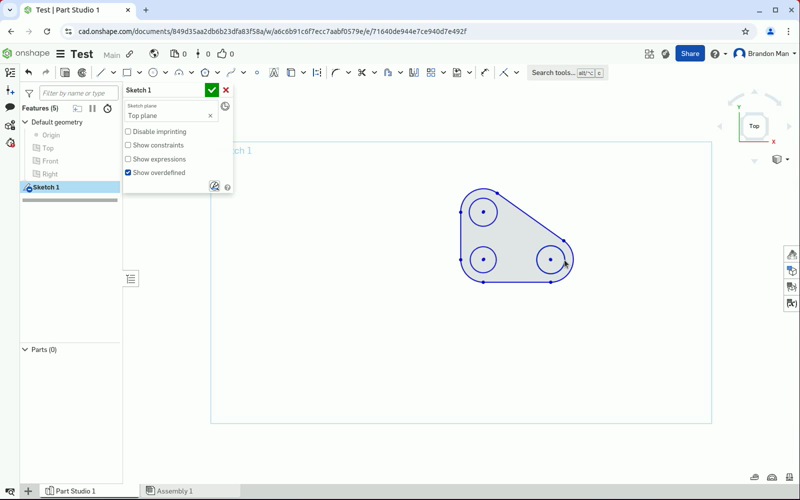
mouse_move(501, 229)
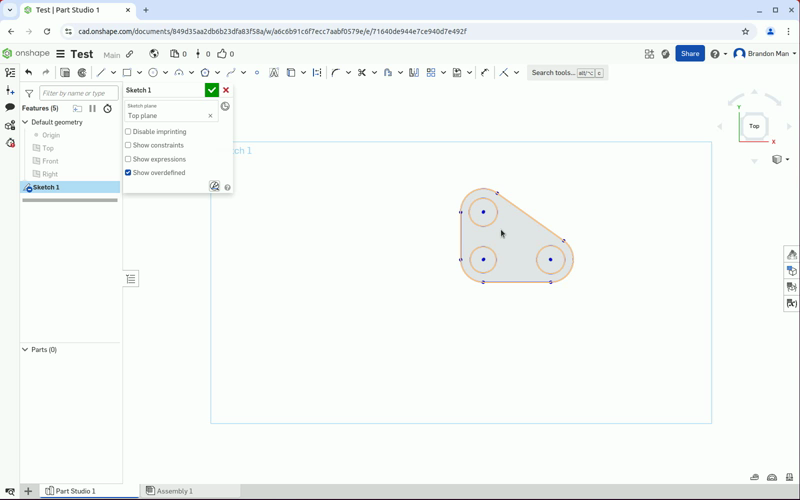
click(501, 229)
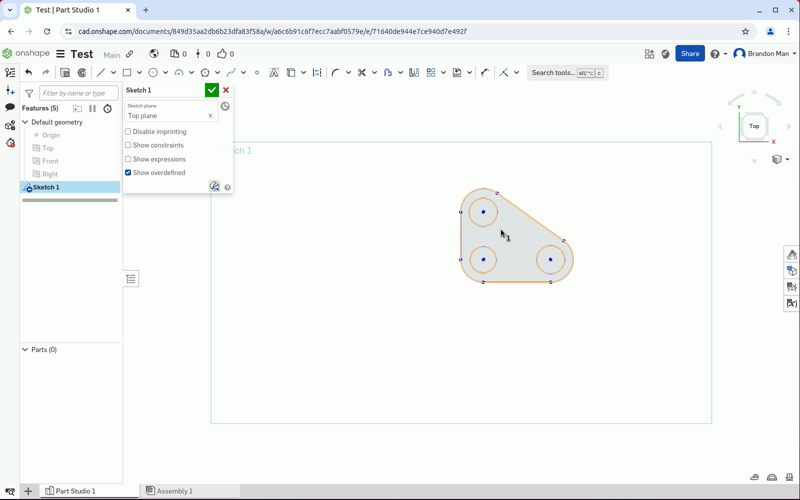
mouse_move(73, 352)
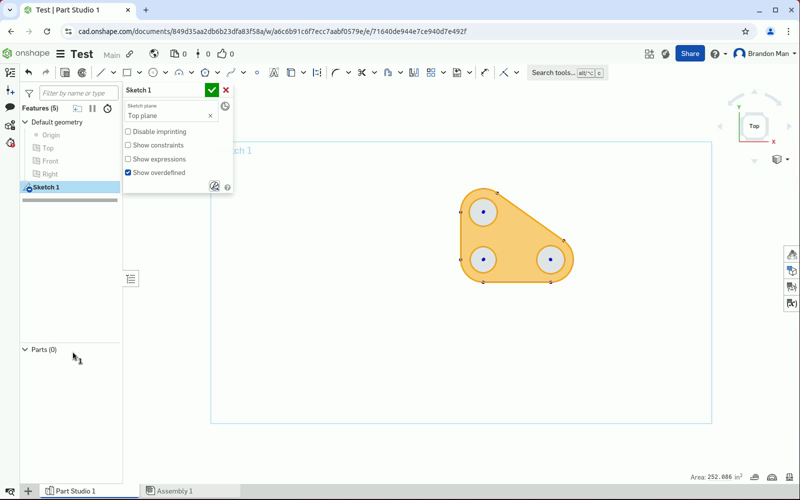
key(shift+y)
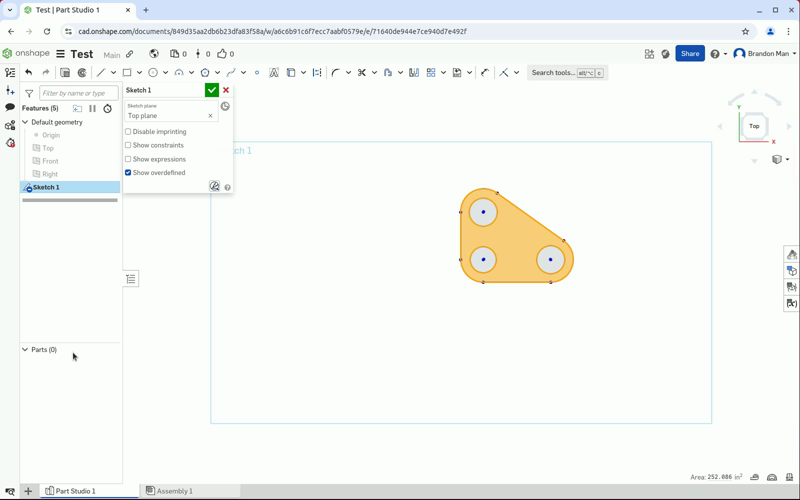
key(shift+e)
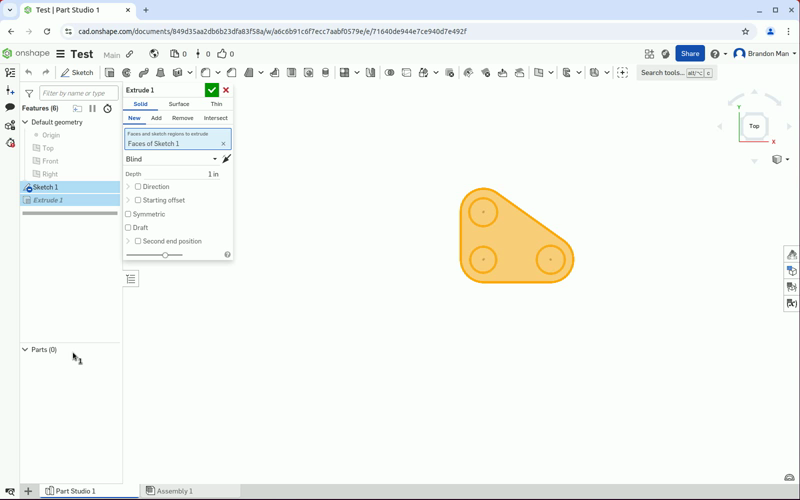
mouse_move(143, 106)
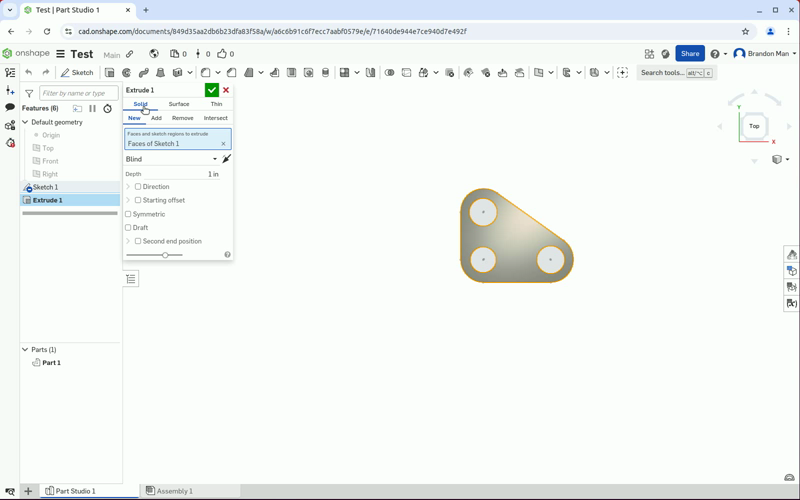
click(143, 106)
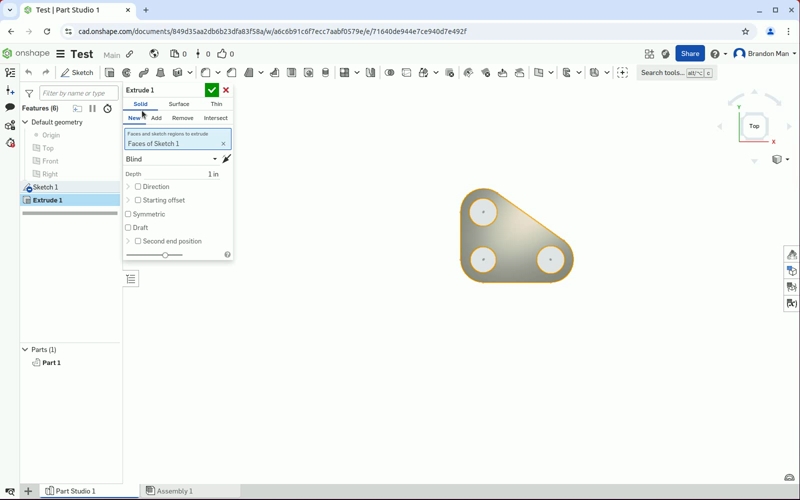
mouse_move(137, 120)
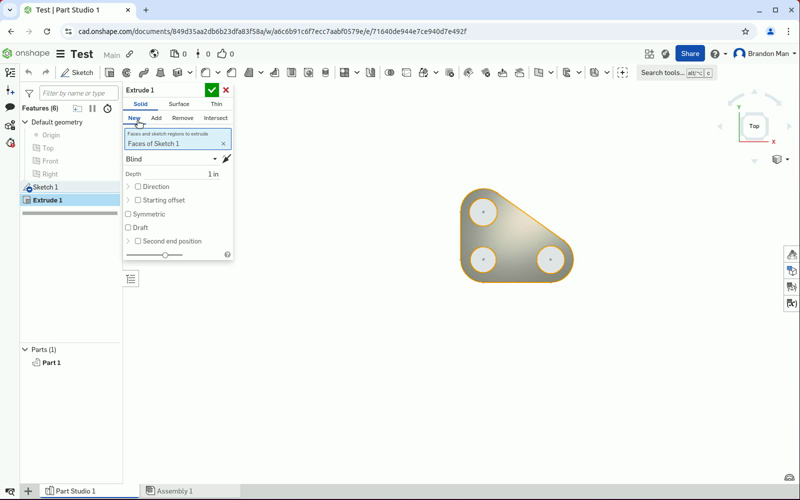
click(137, 120)
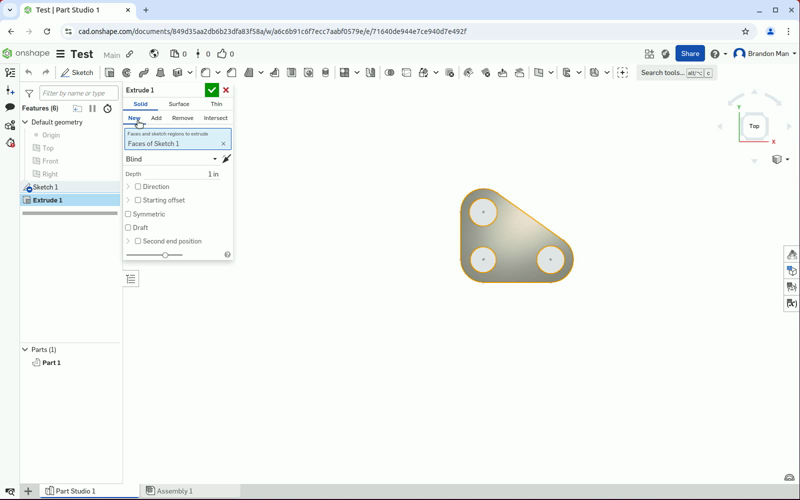
key(tab, 4)
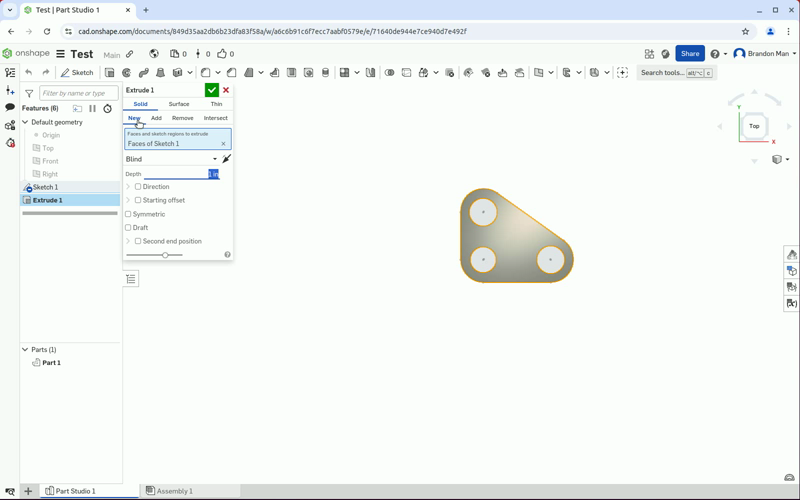
text(6.018)
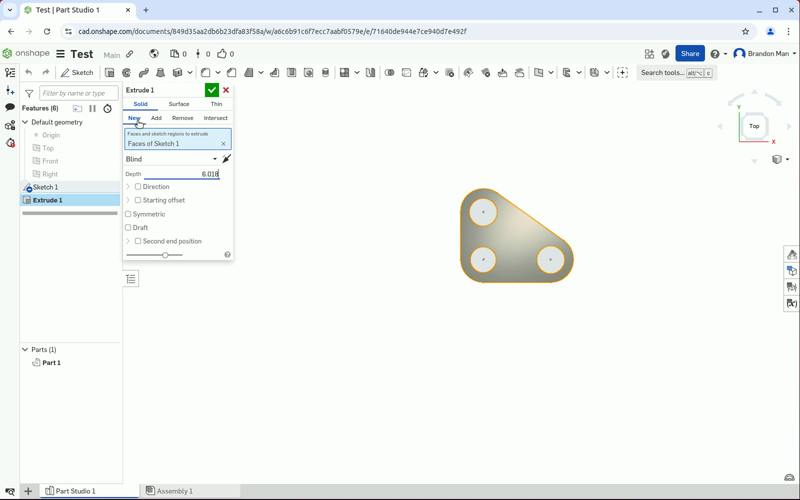
key(enter)
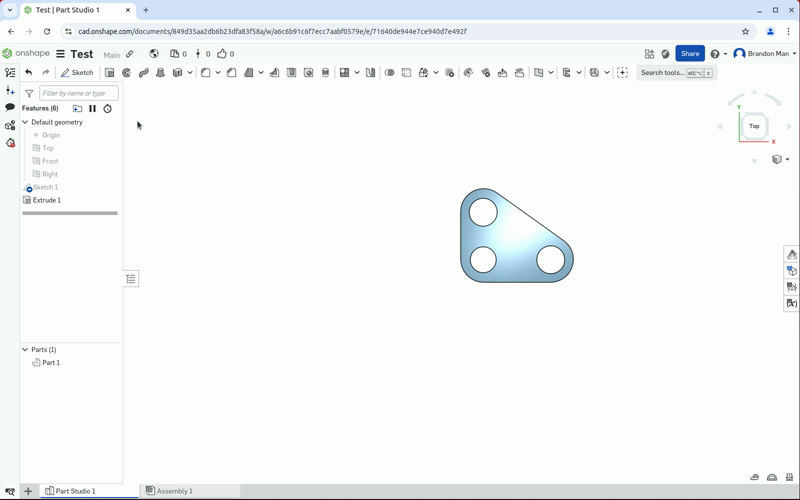
key(shift+h)
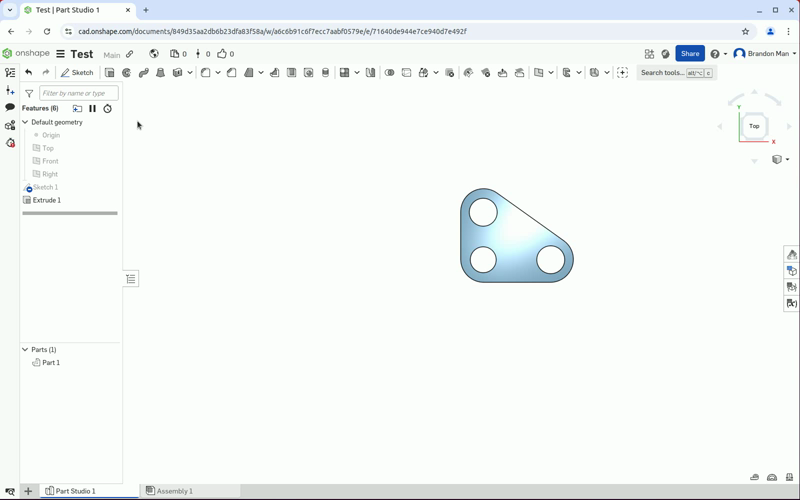
key(shift+h)
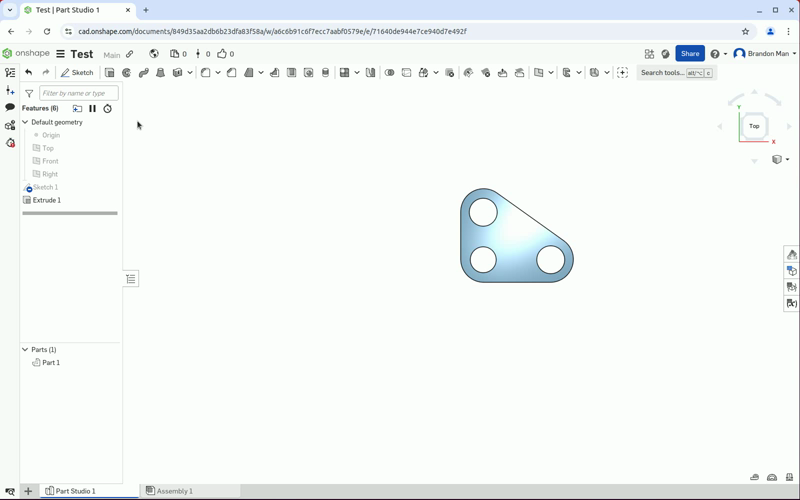
mouse_move(73, 189)
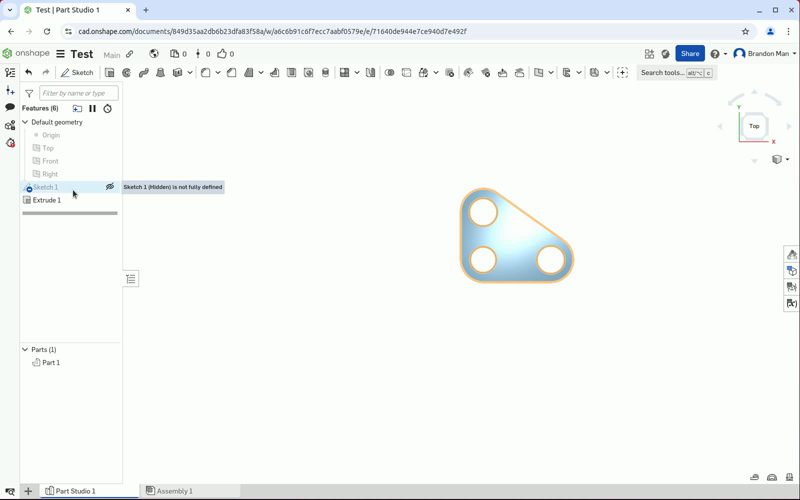
click(73, 189)
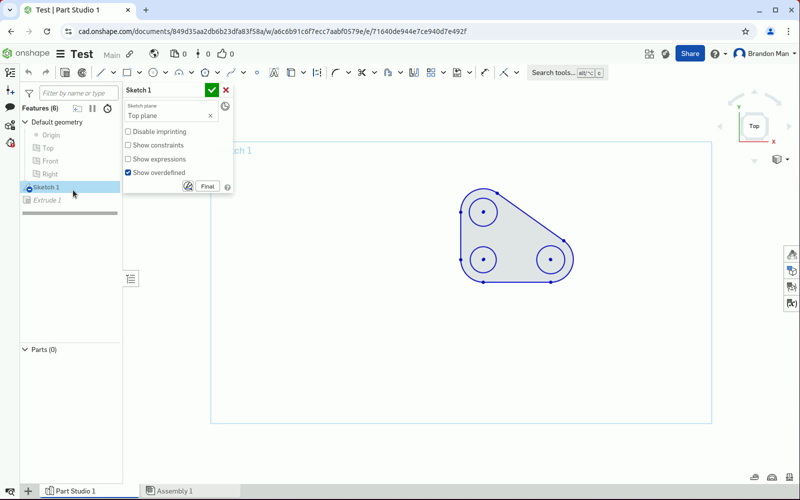
mouse_move(229, 92)
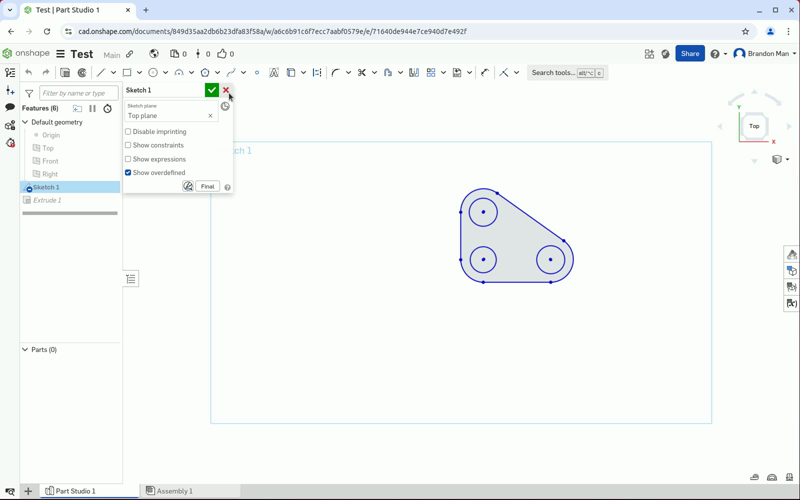
click(229, 92)
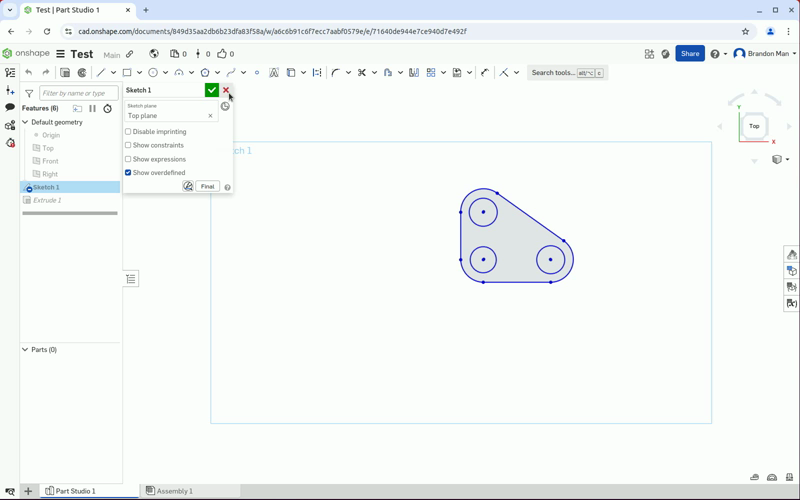
key(shift+s)
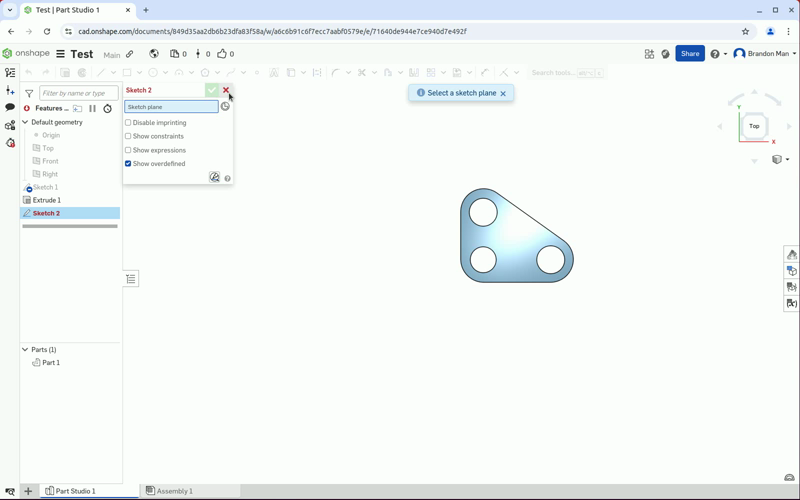
mouse_move(73, 150)
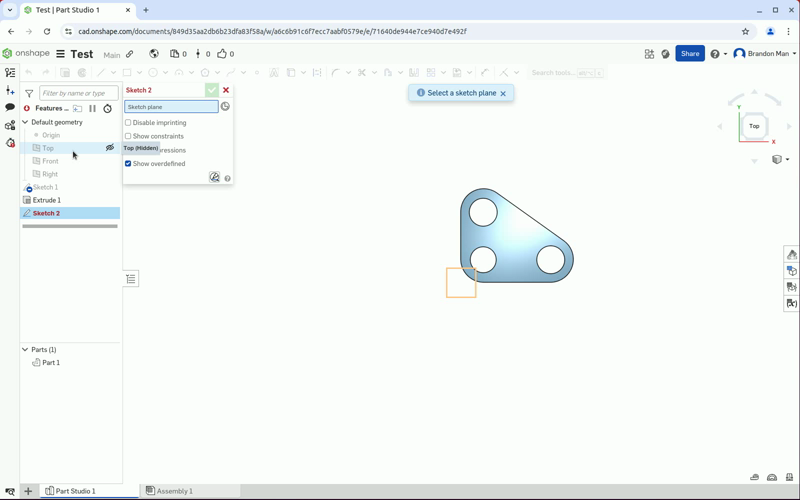
click(73, 150)
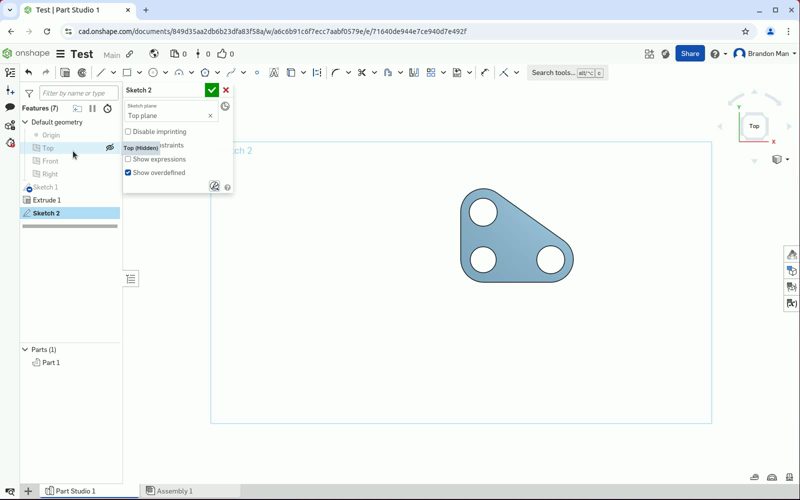
mouse_move(73, 352)
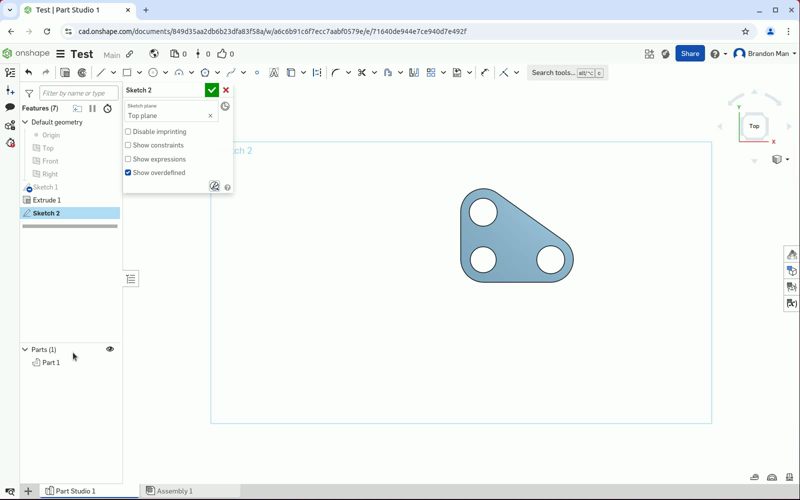
key(y)
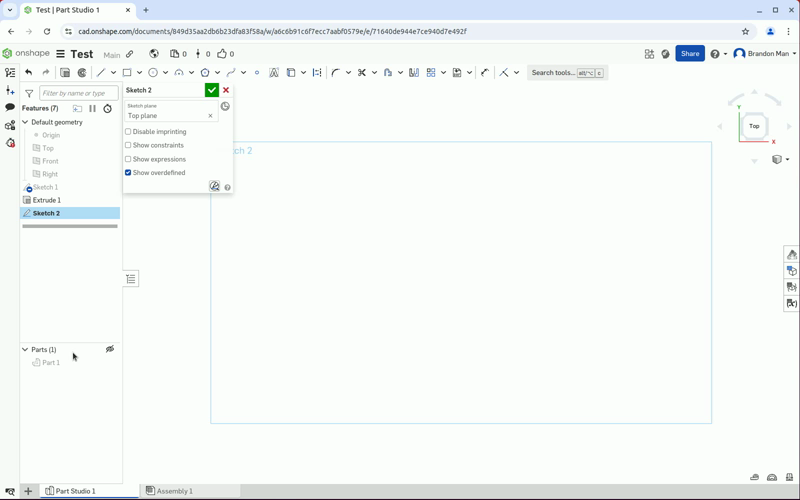
key(c)
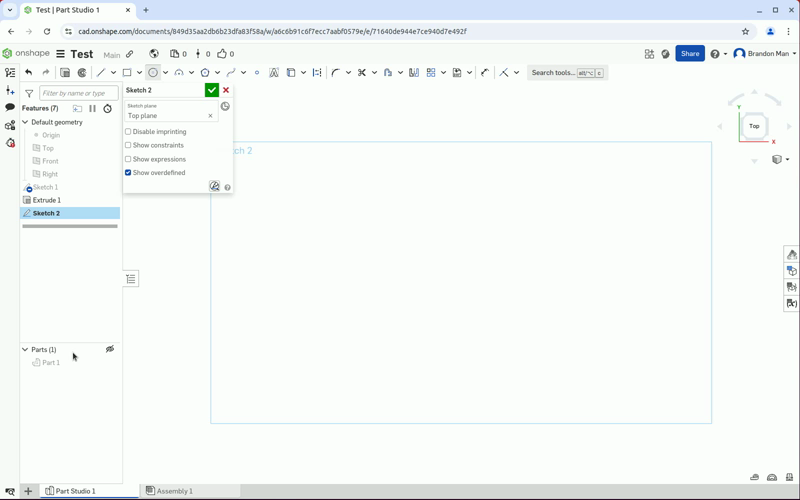
key_down(shift)
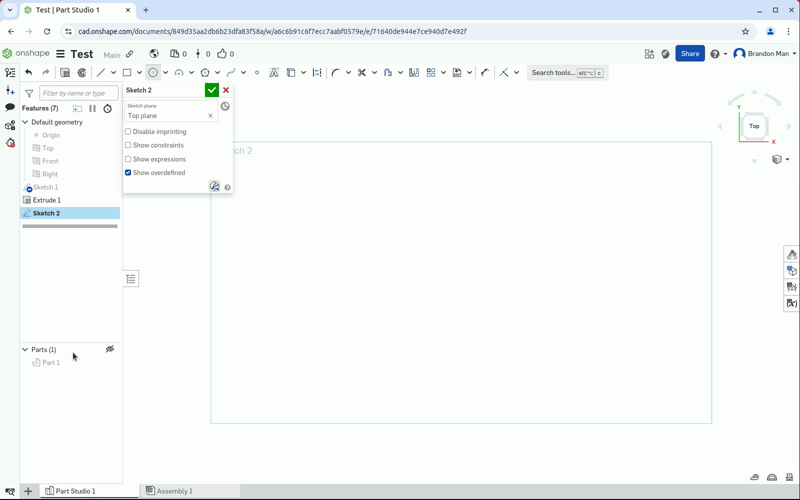
mouse_move(484, 259)
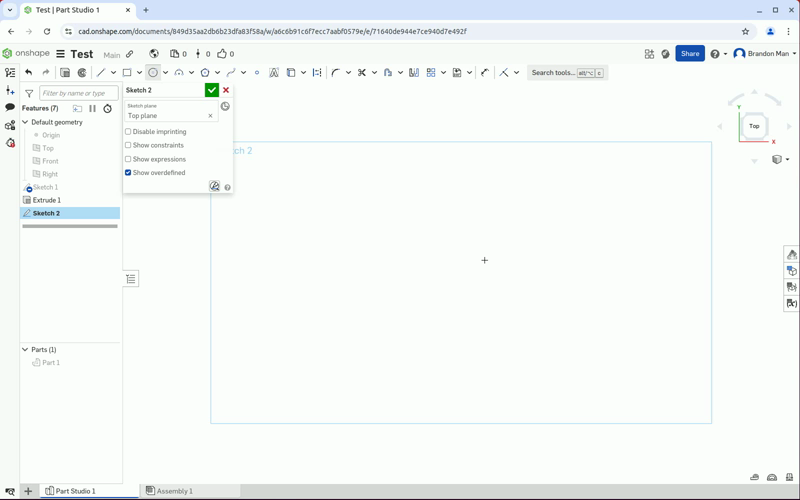
click(484, 259)
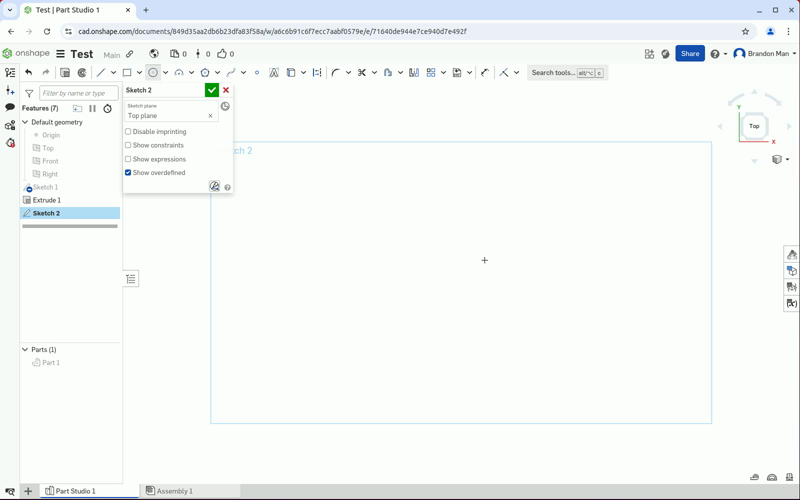
key_up(shift)
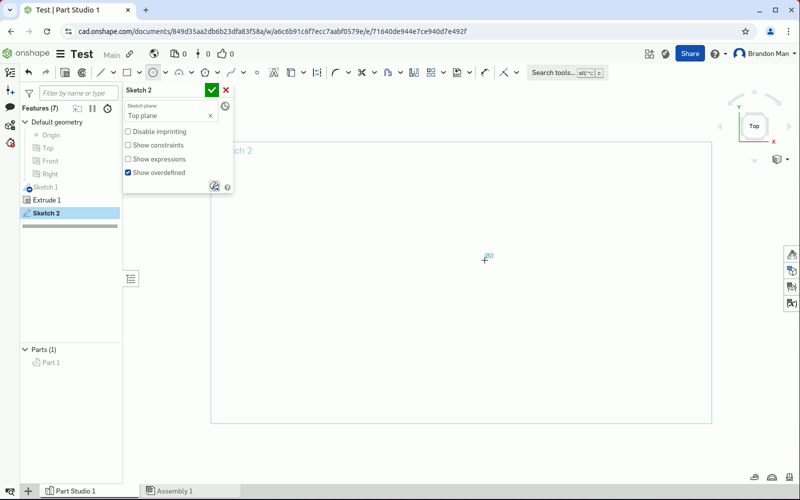
mouse_move(498, 259)
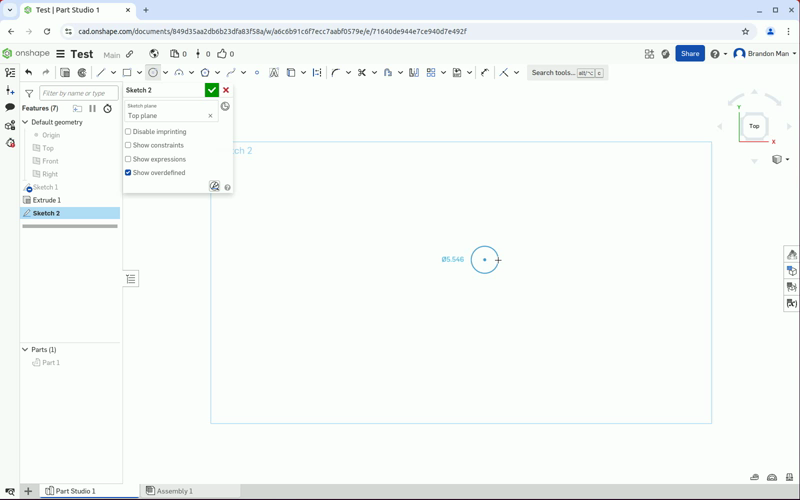
click(498, 259)
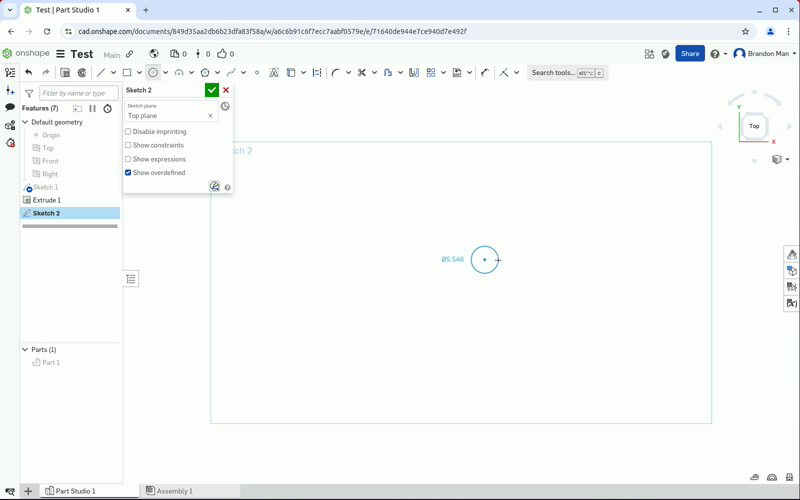
key(esc)
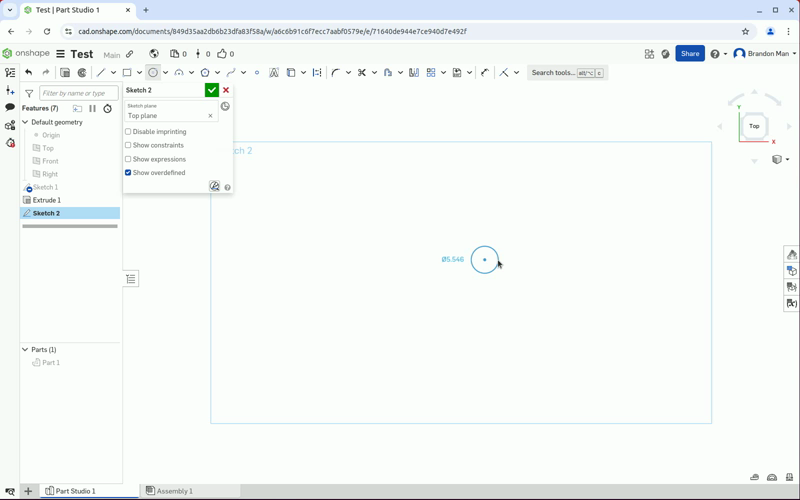
key(c)
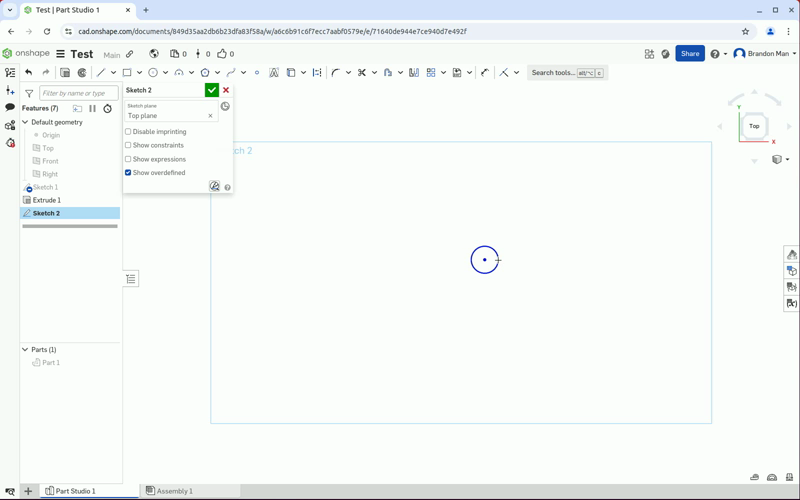
key_down(shift)
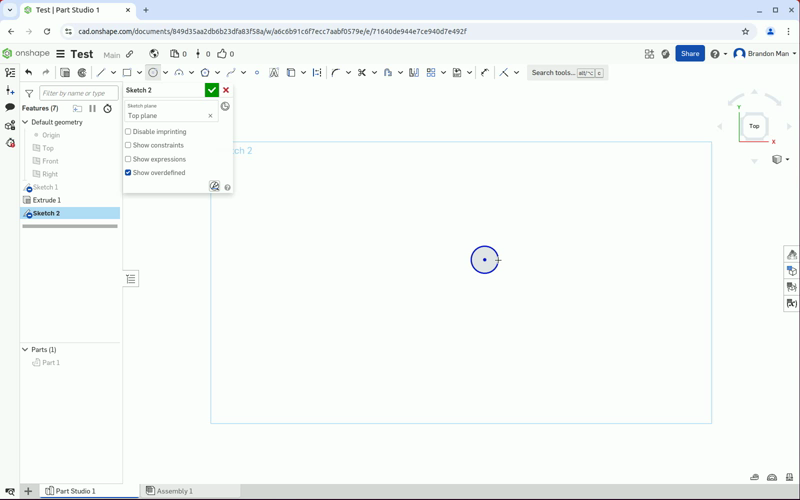
mouse_move(484, 259)
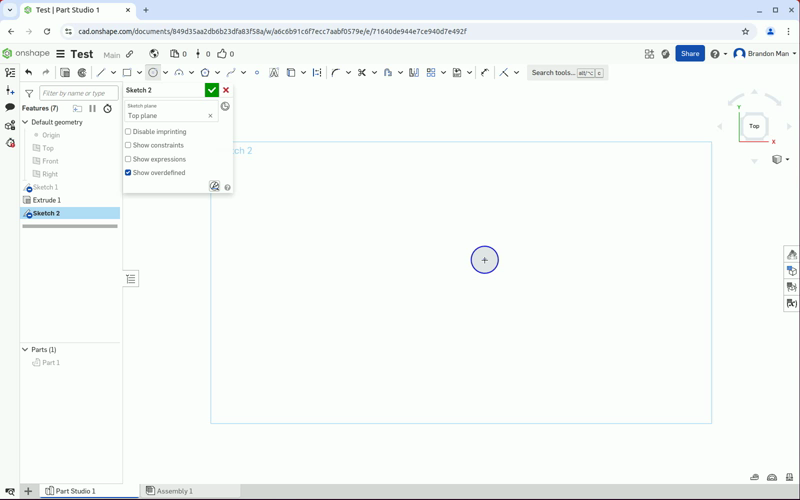
click(484, 259)
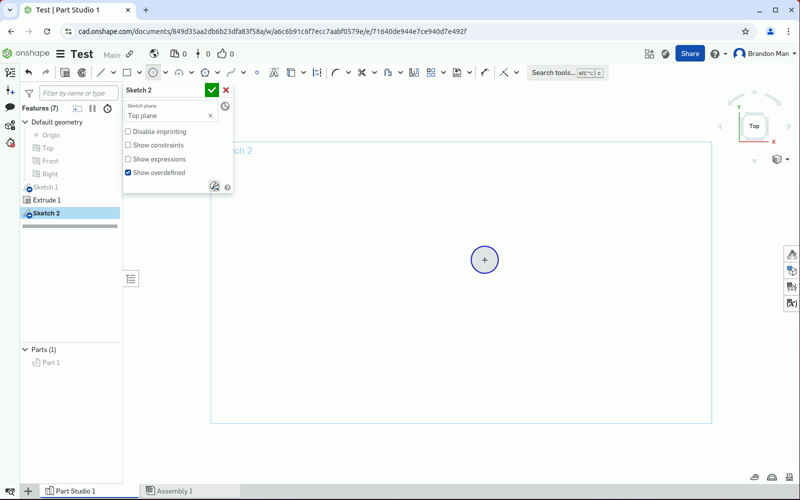
key_up(shift)
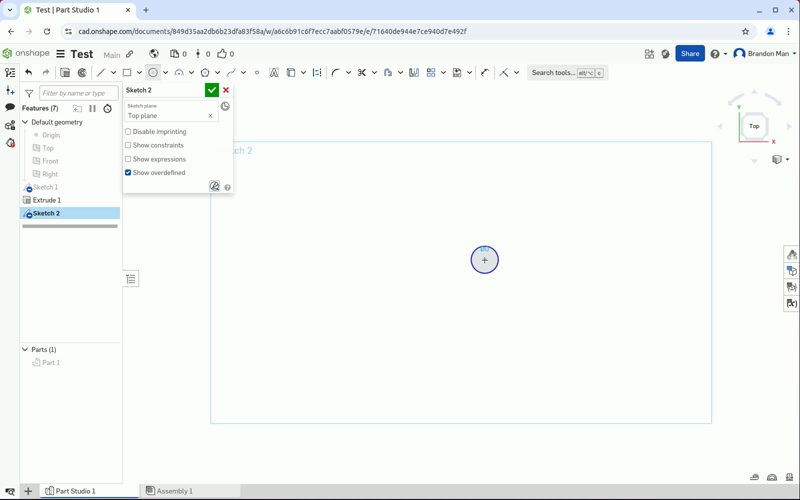
mouse_move(489, 259)
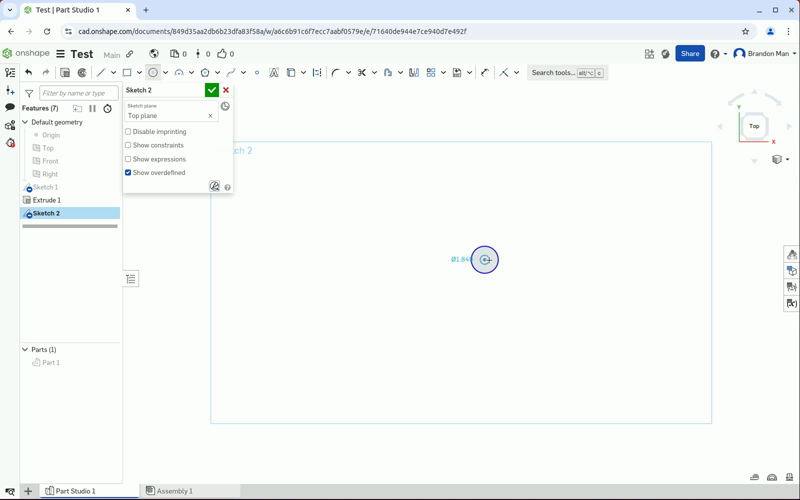
scroll(6)
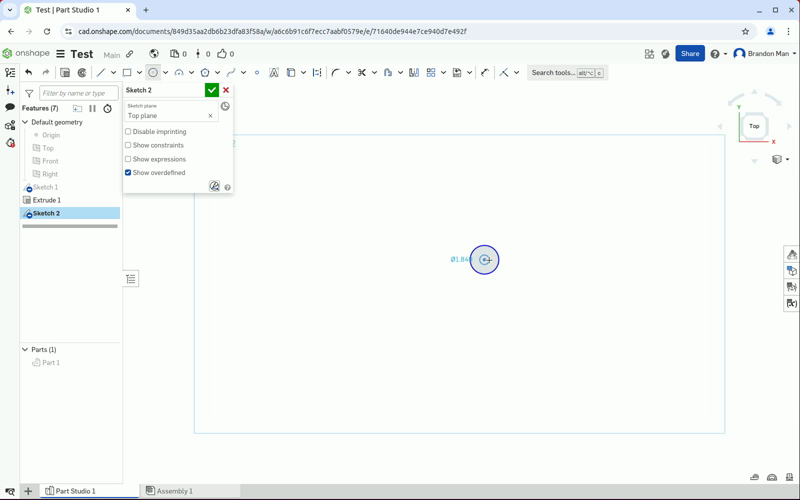
scroll(6)
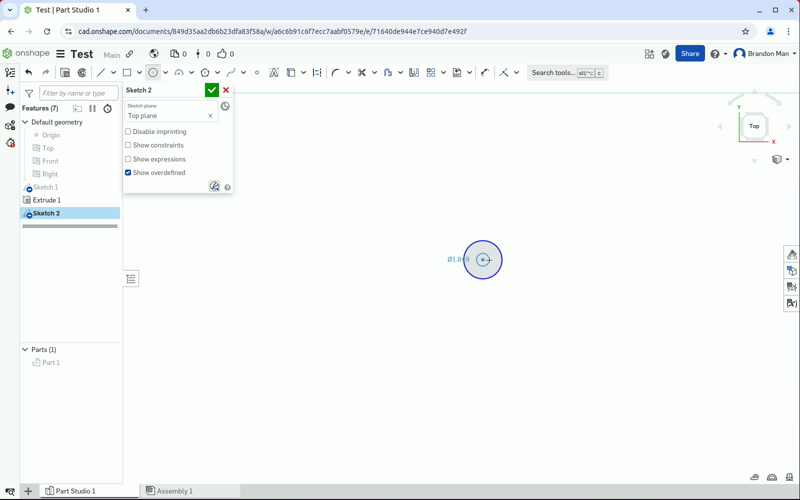
scroll(6)
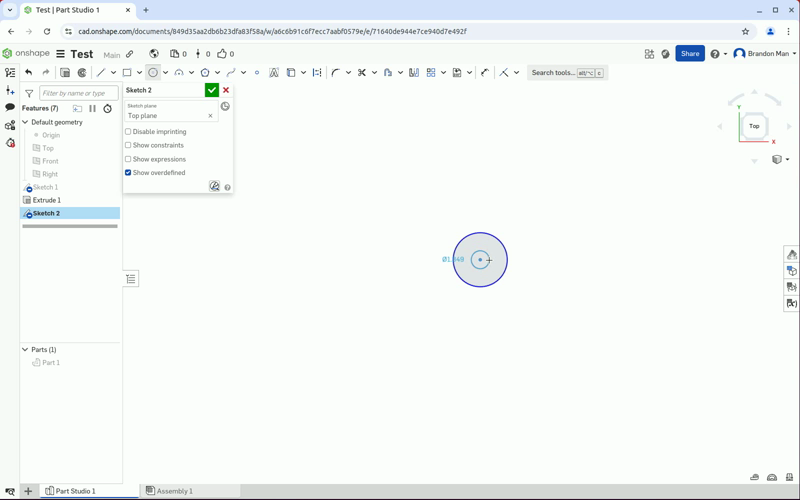
scroll(6)
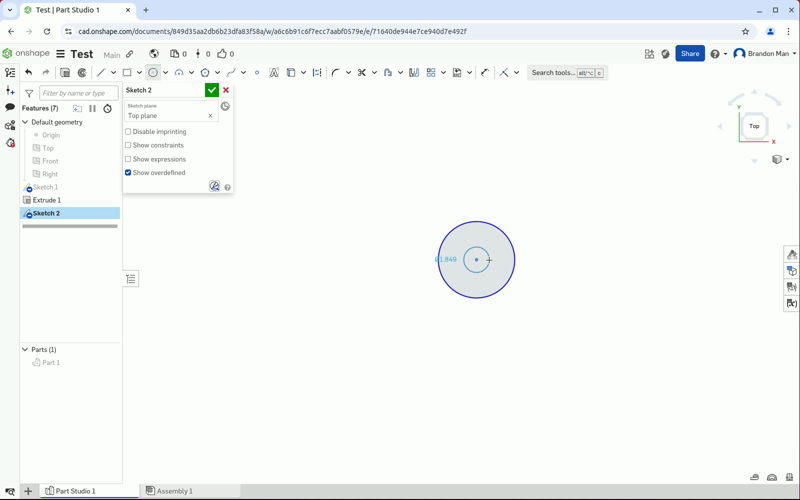
scroll(6)
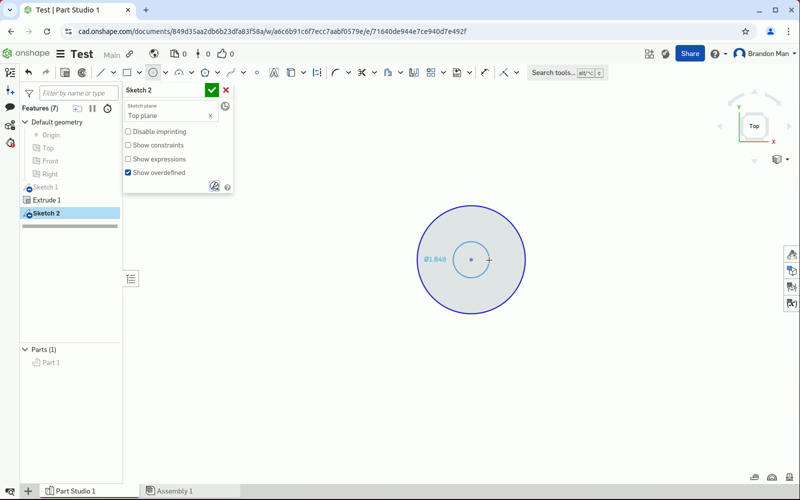
scroll(6)
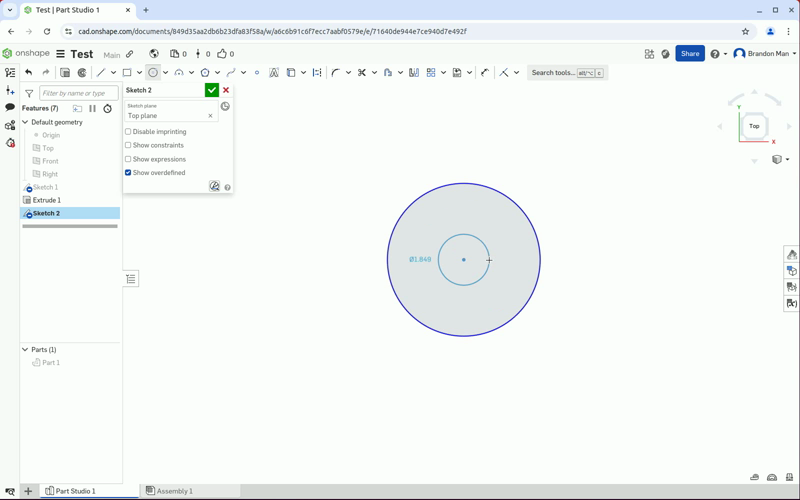
scroll(6)
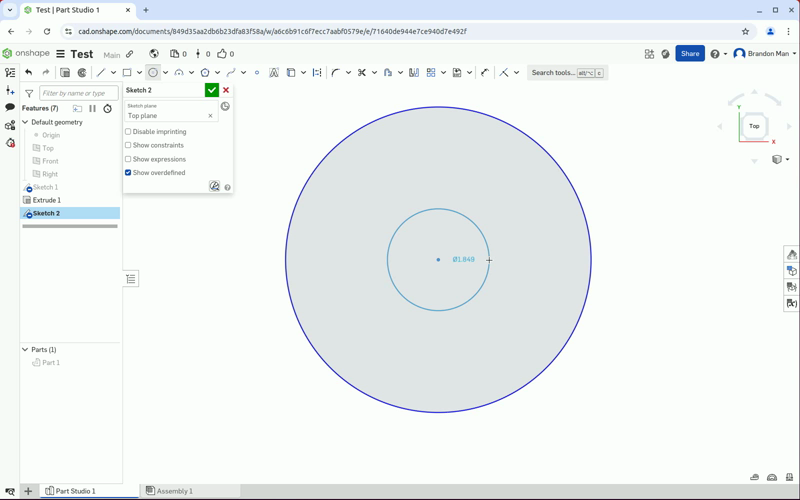
click(489, 259)
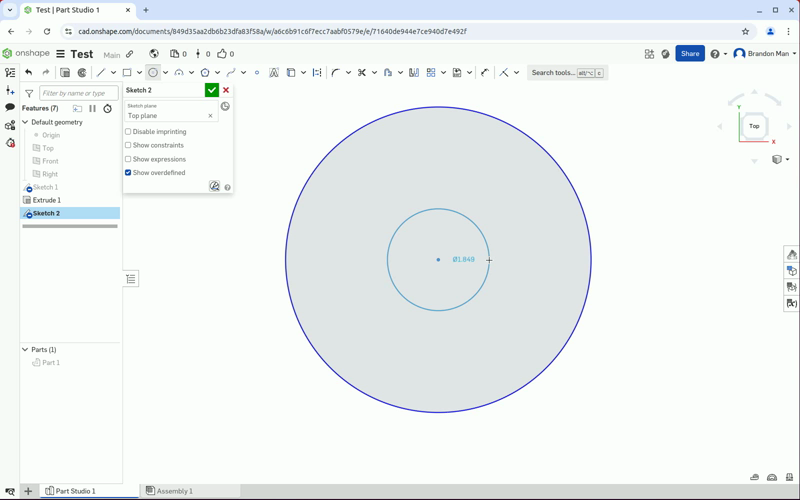
scroll(-6)
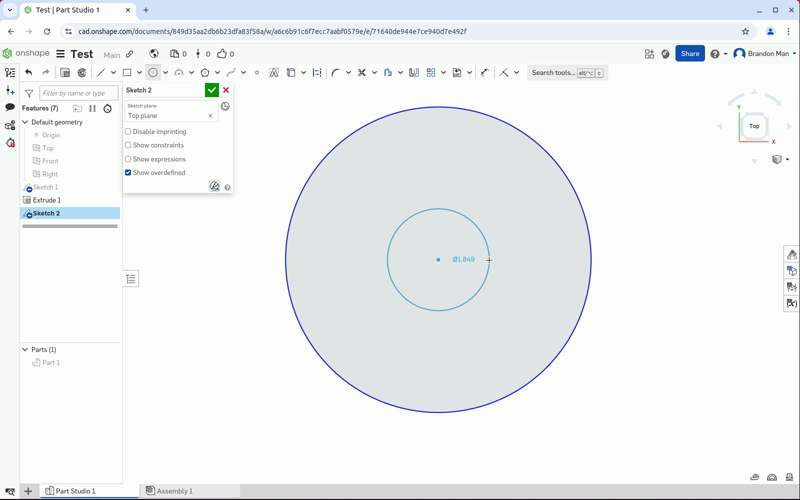
scroll(-6)
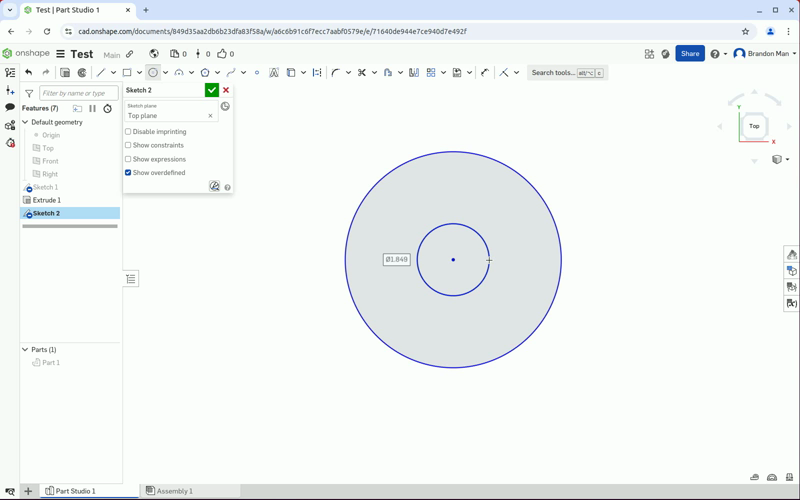
scroll(-6)
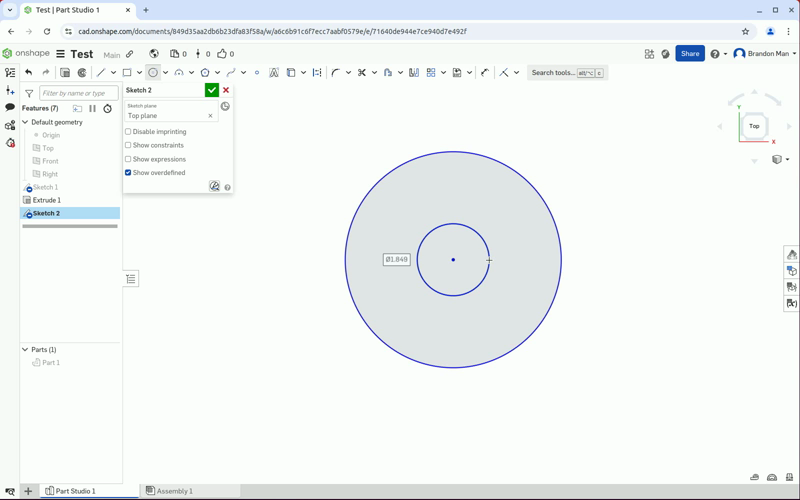
scroll(-6)
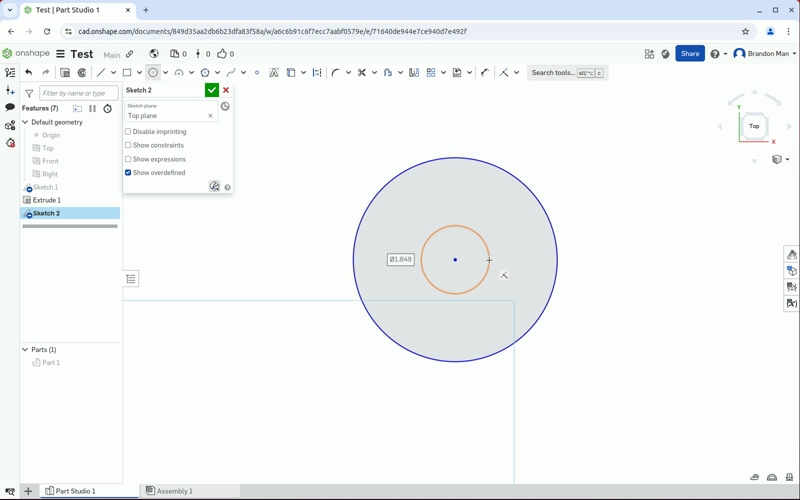
scroll(-6)
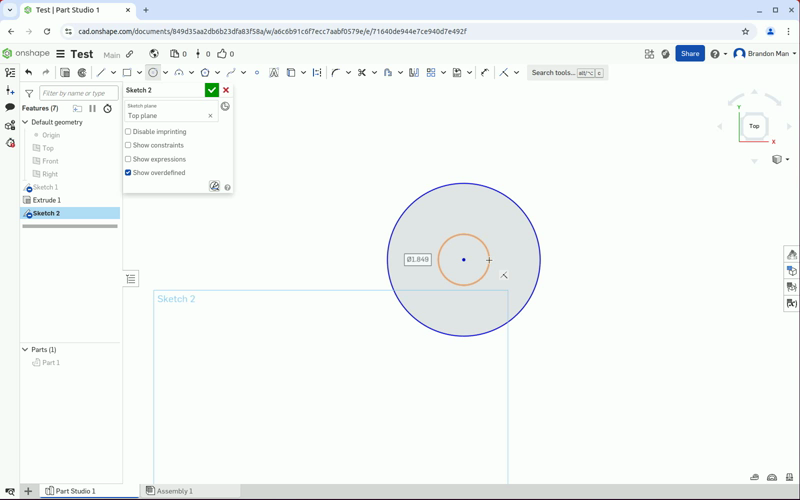
scroll(-6)
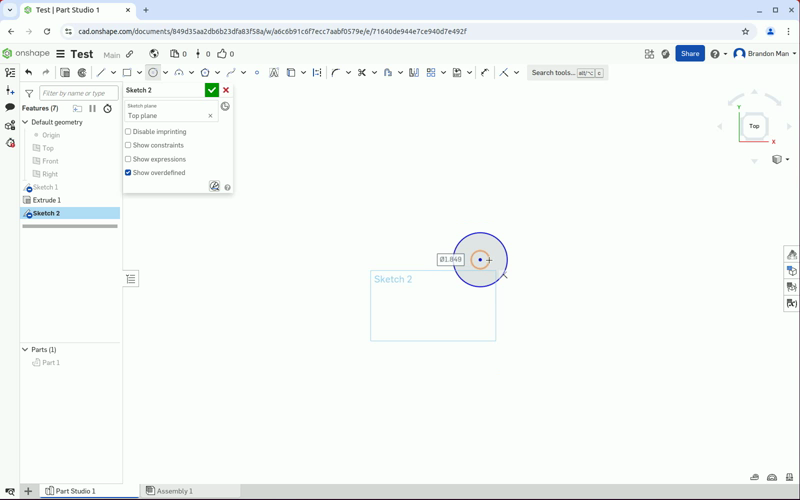
scroll(-6)
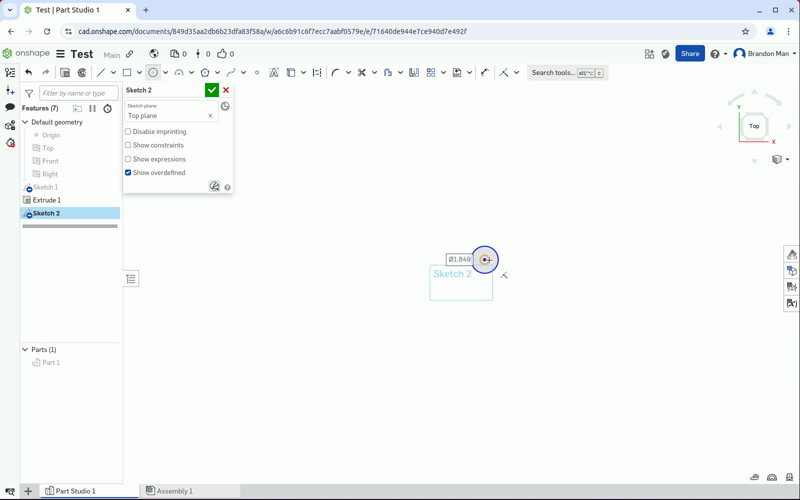
key(esc)
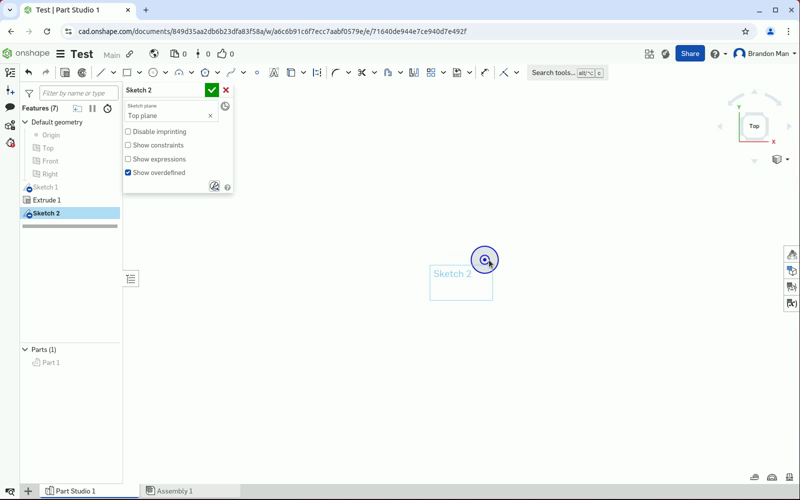
mouse_move(491, 249)
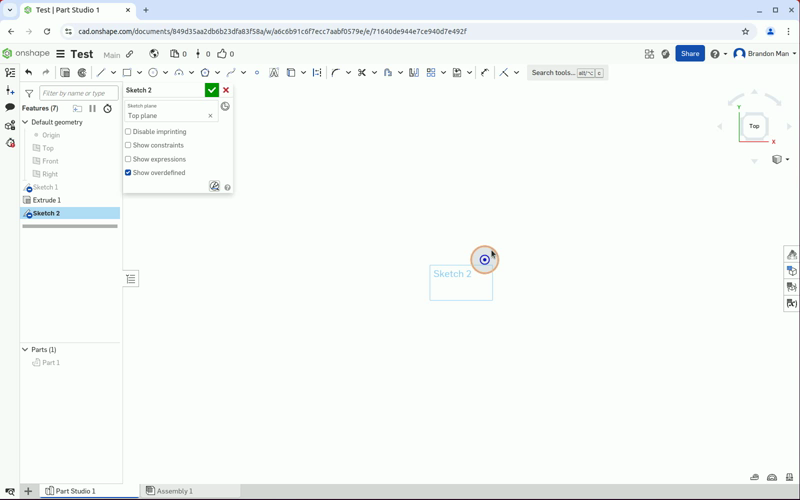
scroll(6)
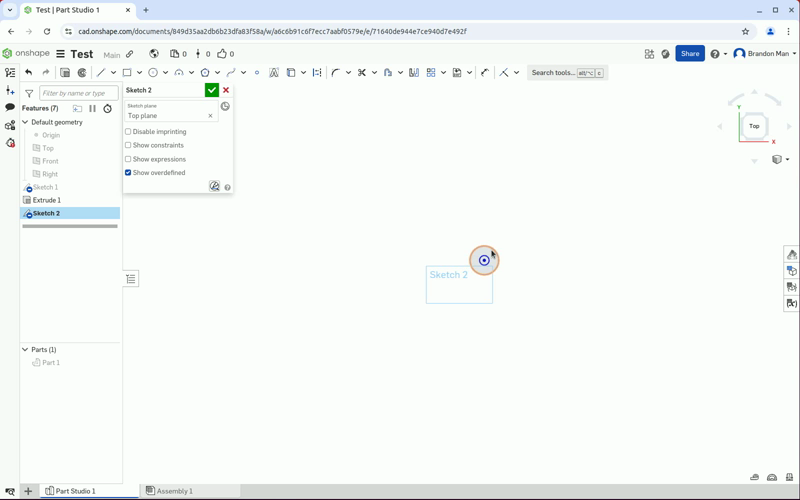
scroll(6)
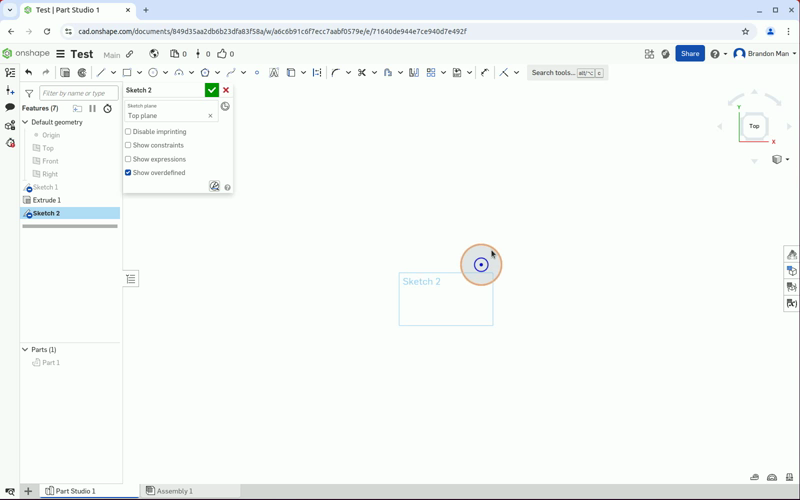
scroll(6)
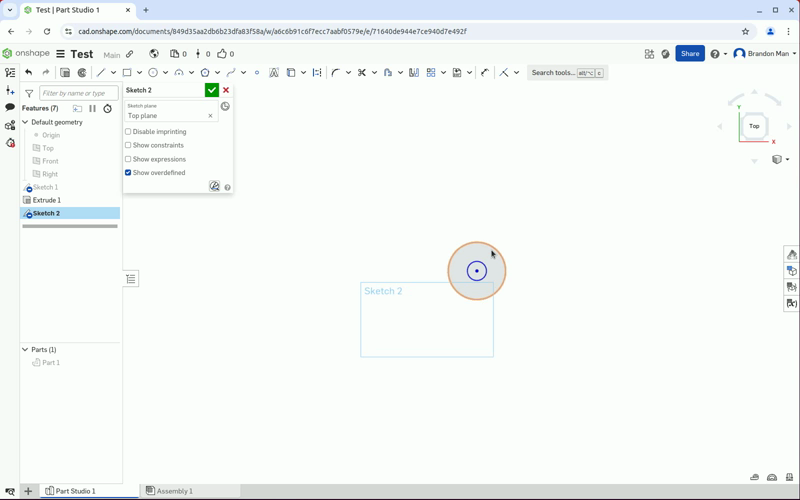
scroll(6)
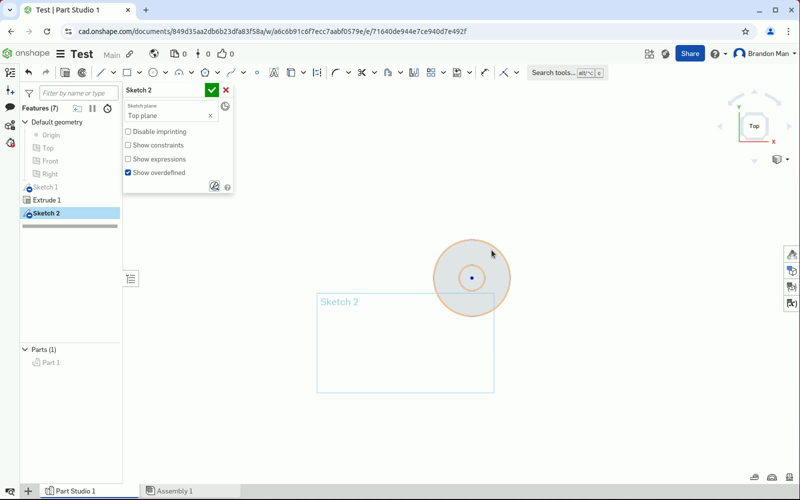
scroll(6)
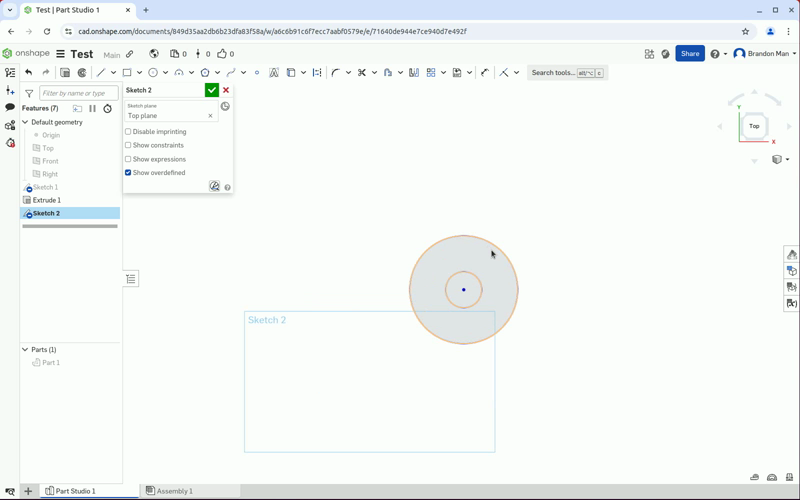
scroll(6)
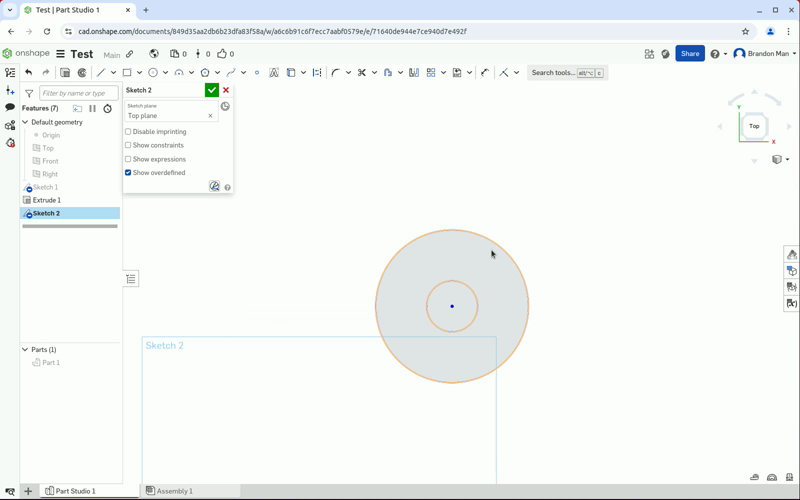
scroll(6)
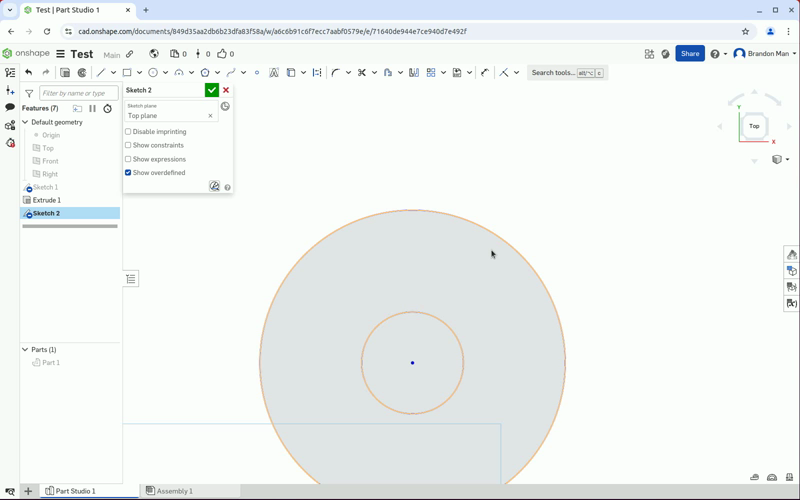
click(491, 249)
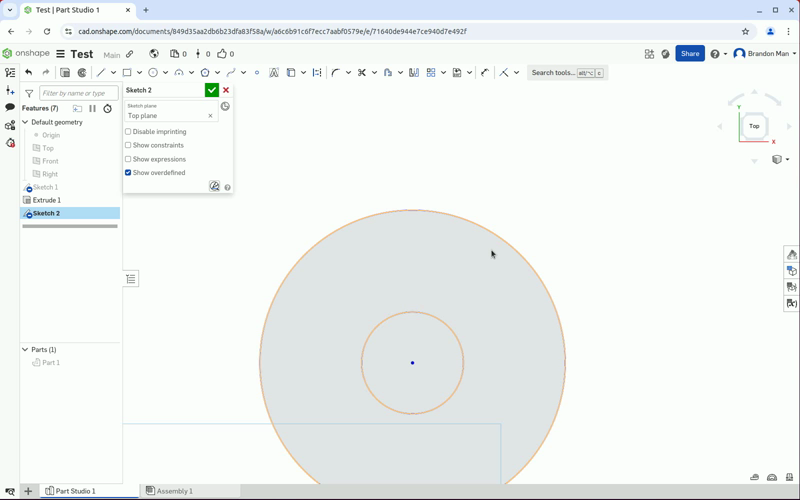
scroll(-6)
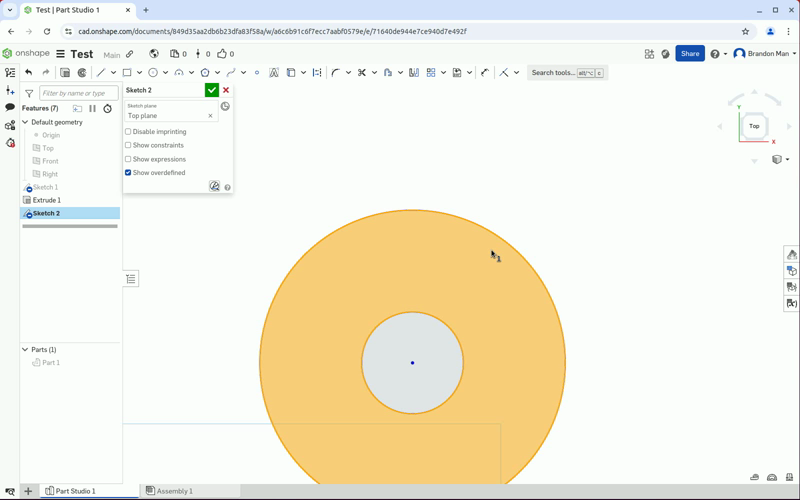
scroll(-6)
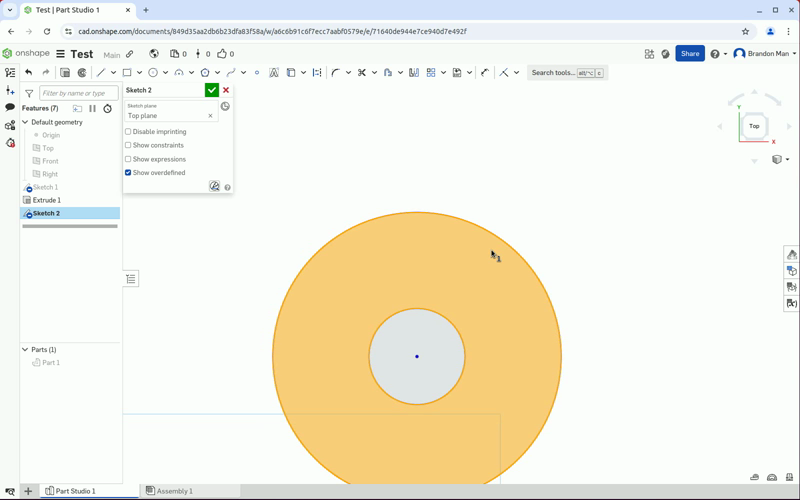
scroll(-6)
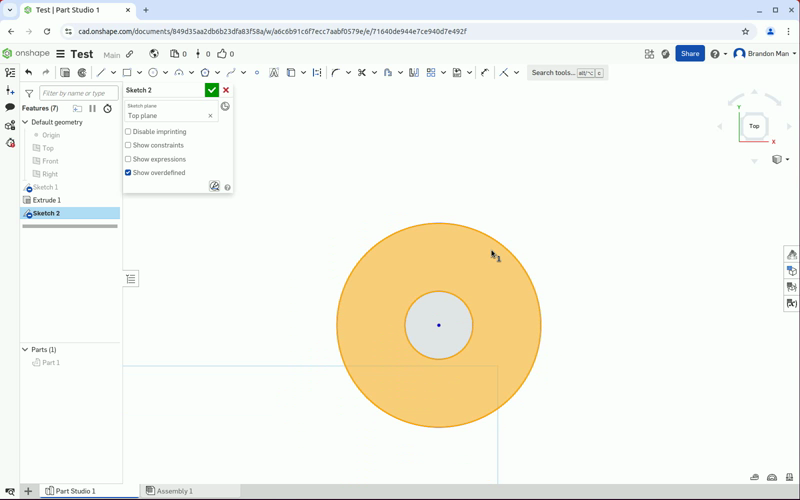
scroll(-6)
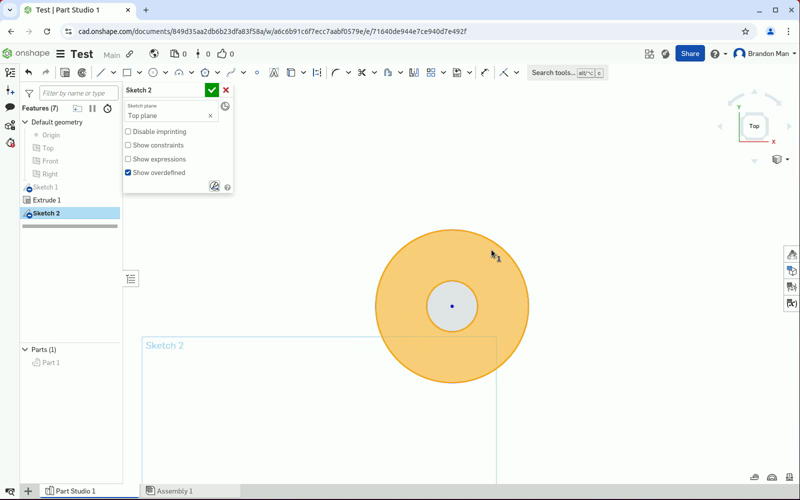
scroll(-6)
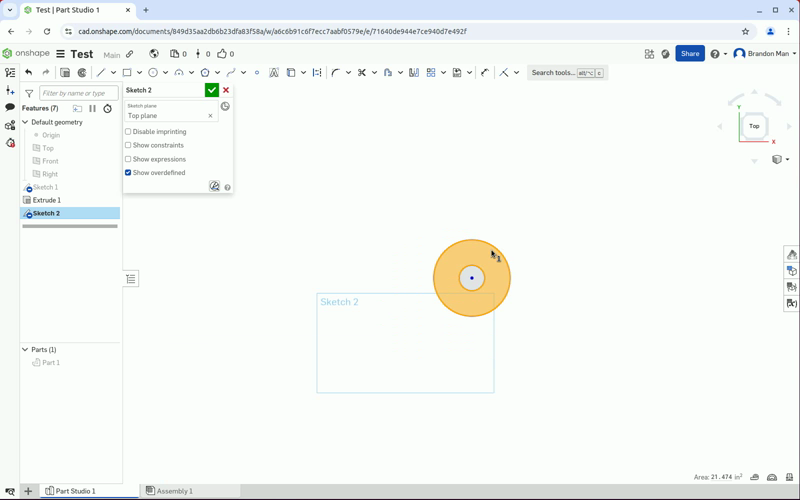
scroll(-6)
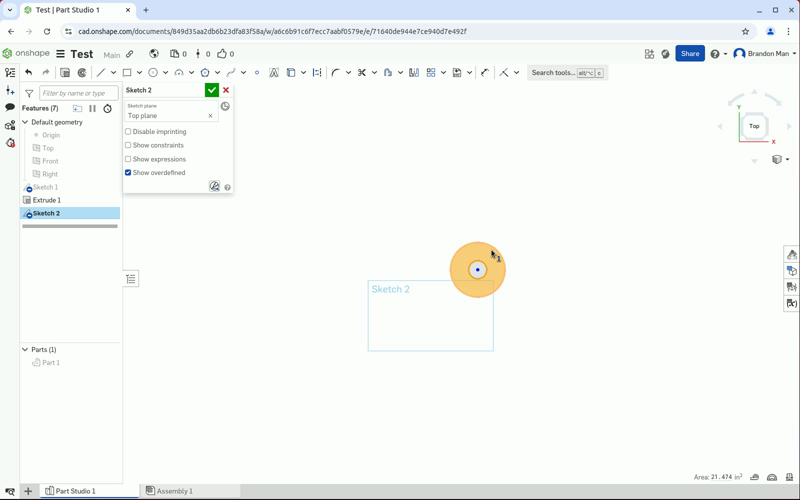
scroll(-6)
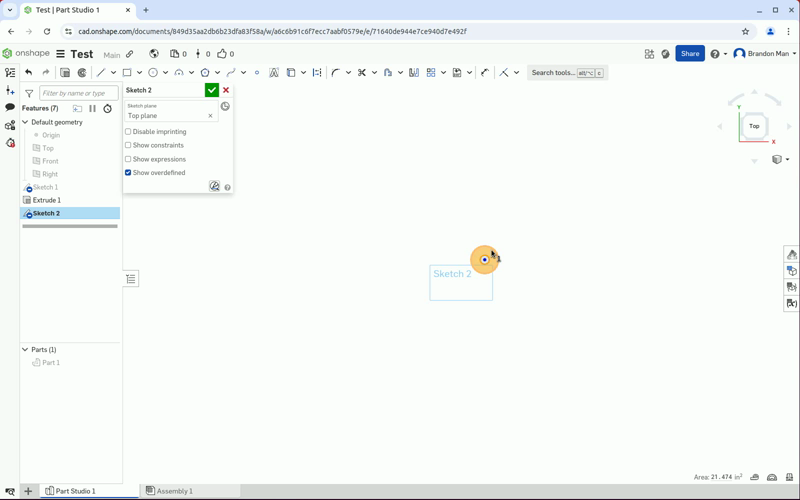
mouse_move(73, 352)
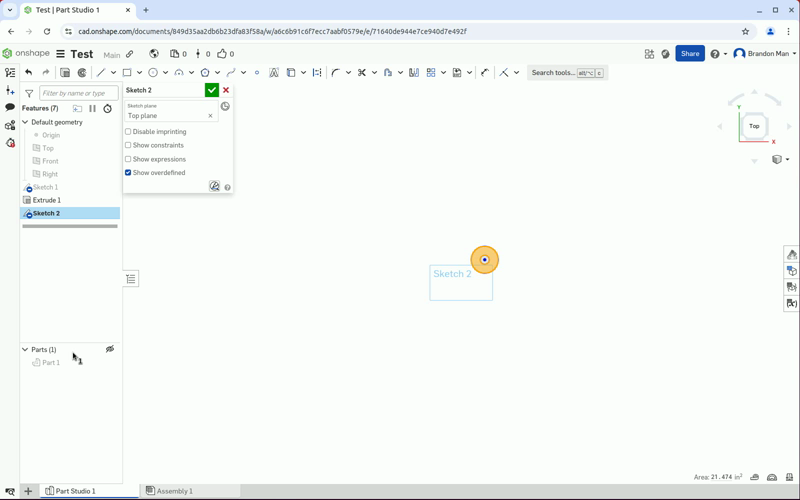
key(shift+y)
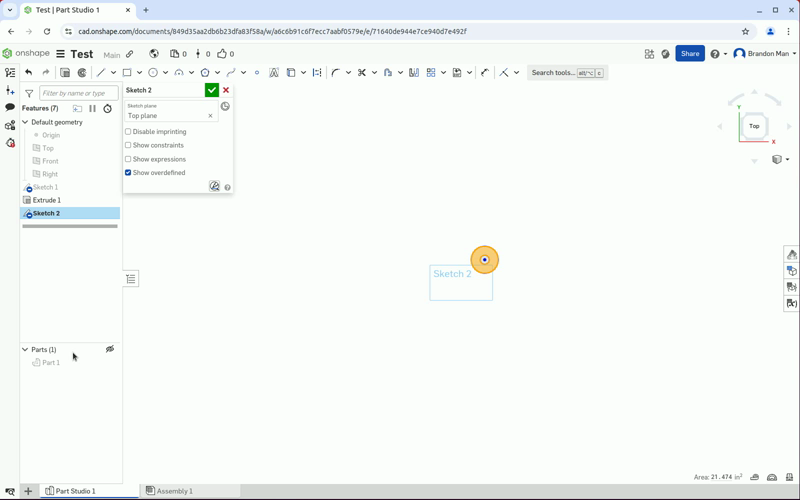
key(shift+e)
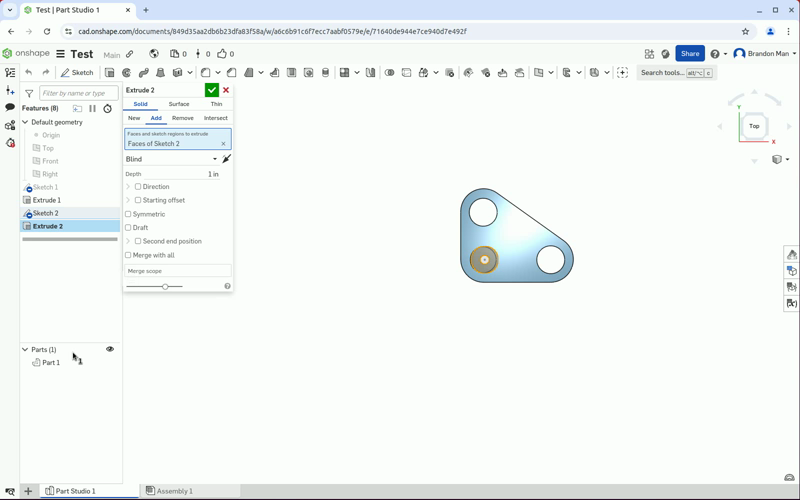
mouse_move(143, 106)
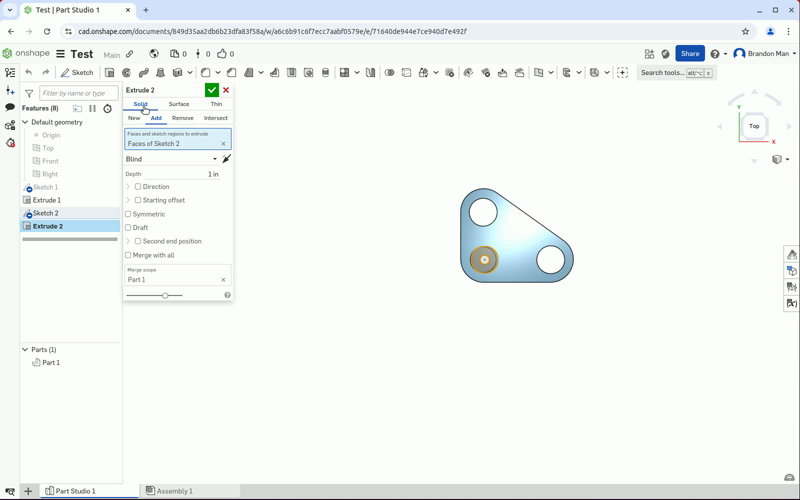
click(143, 106)
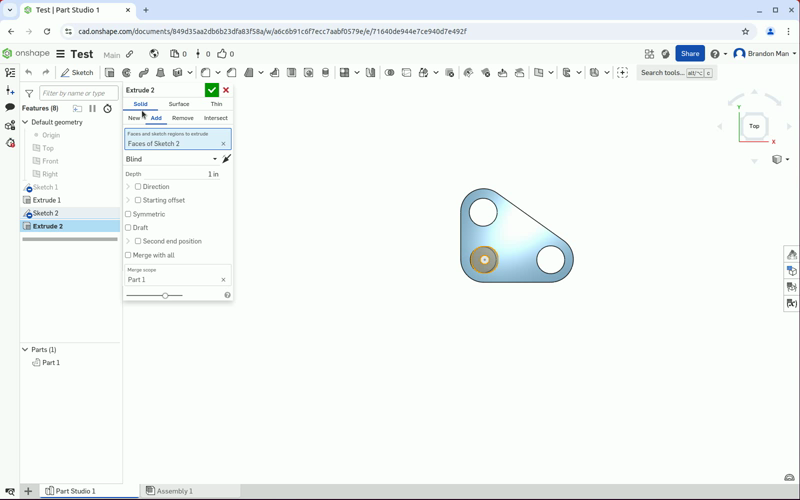
mouse_move(137, 120)
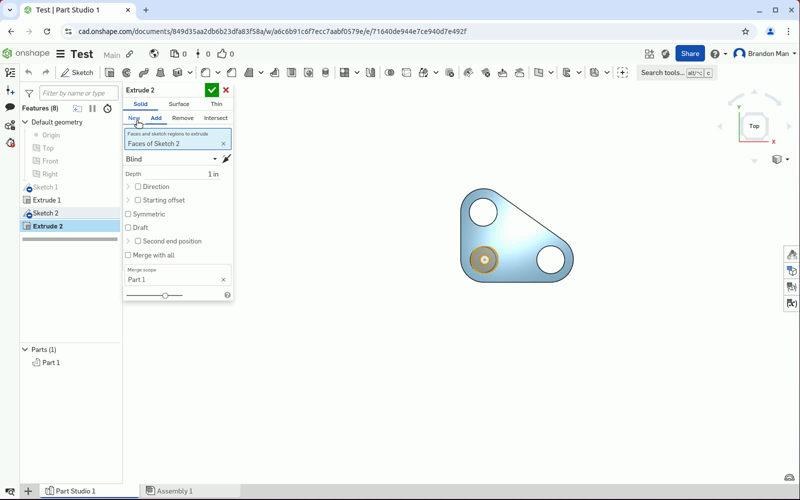
click(137, 120)
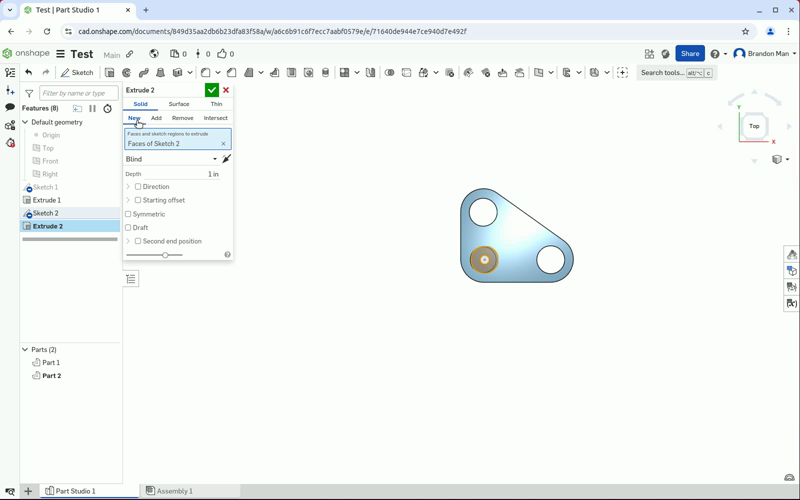
key(tab, 4)
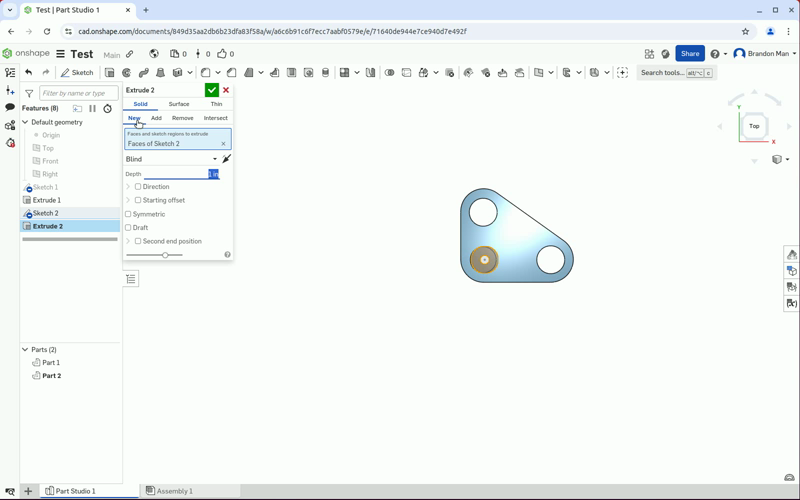
text(2.889)
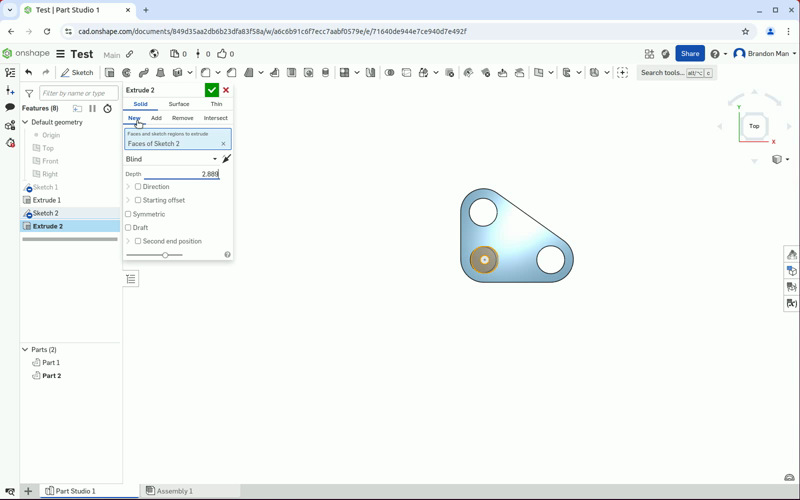
key(enter)
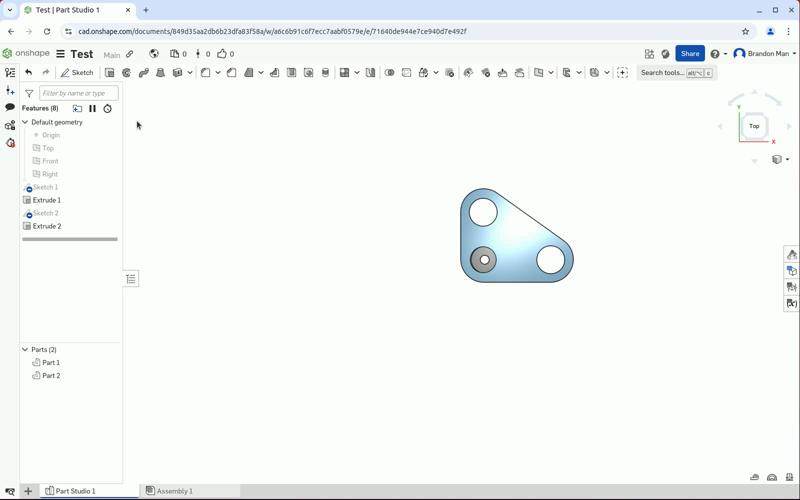
key(shift+h)
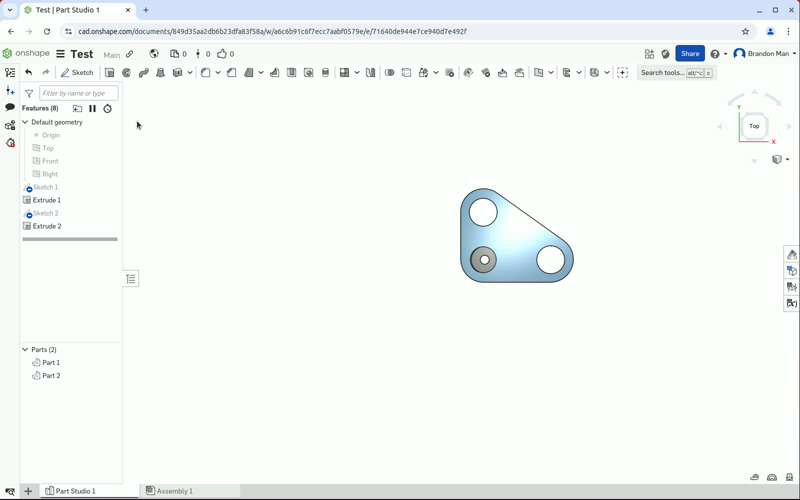
key(shift+h)
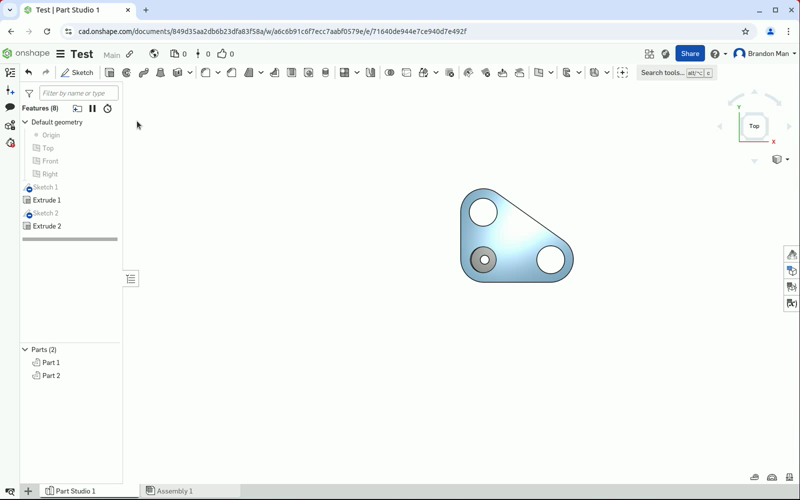
mouse_move(73, 189)
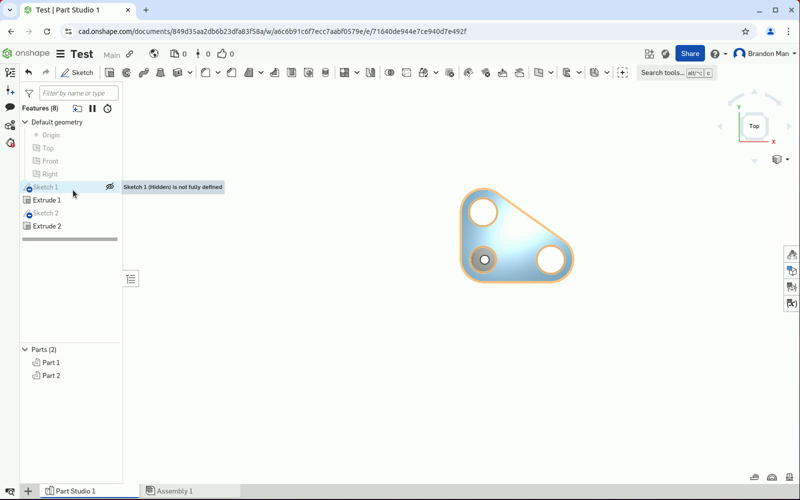
click(73, 189)
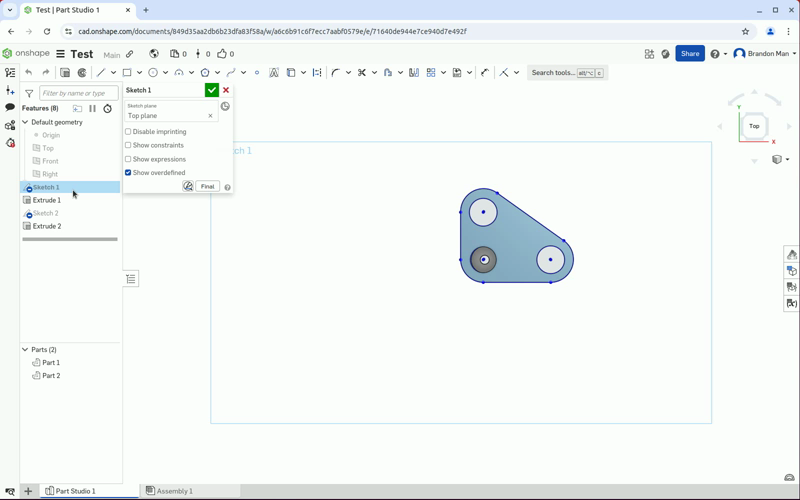
mouse_move(229, 92)
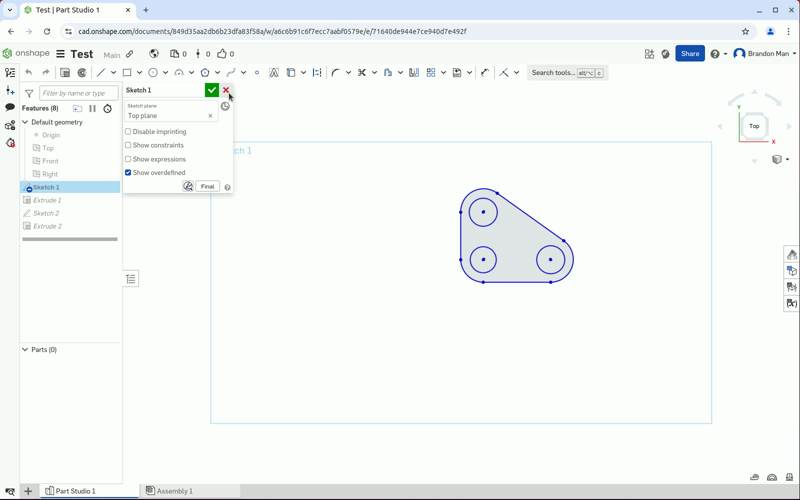
click(229, 92)
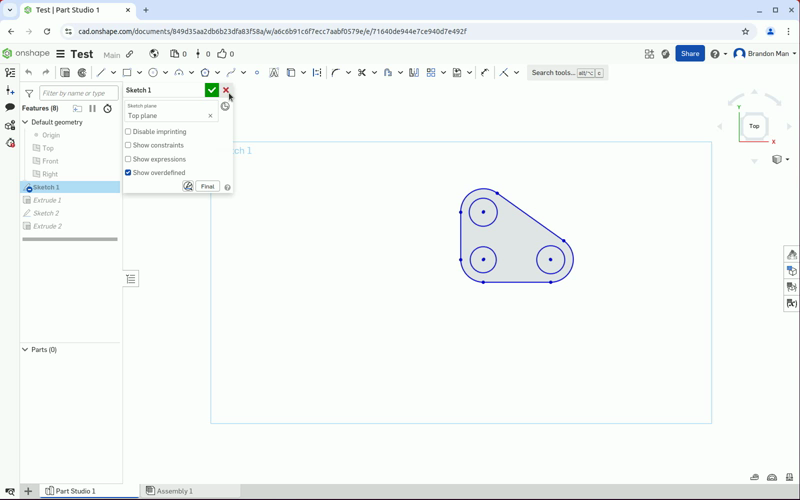
key(shift+s)
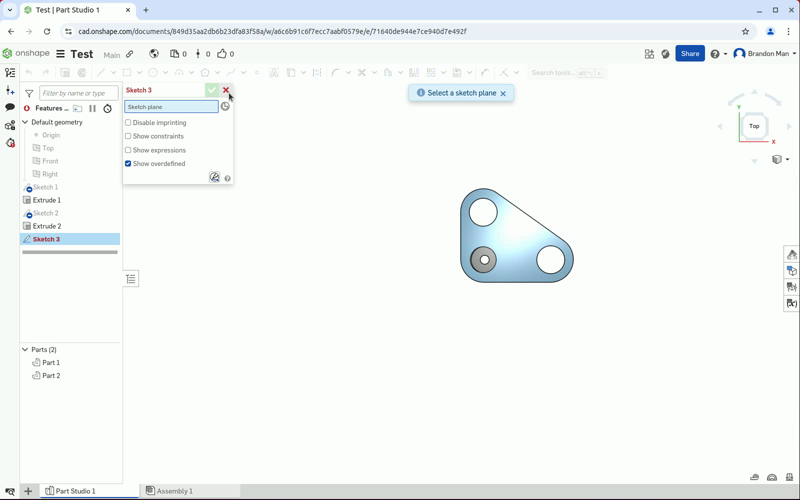
mouse_move(73, 150)
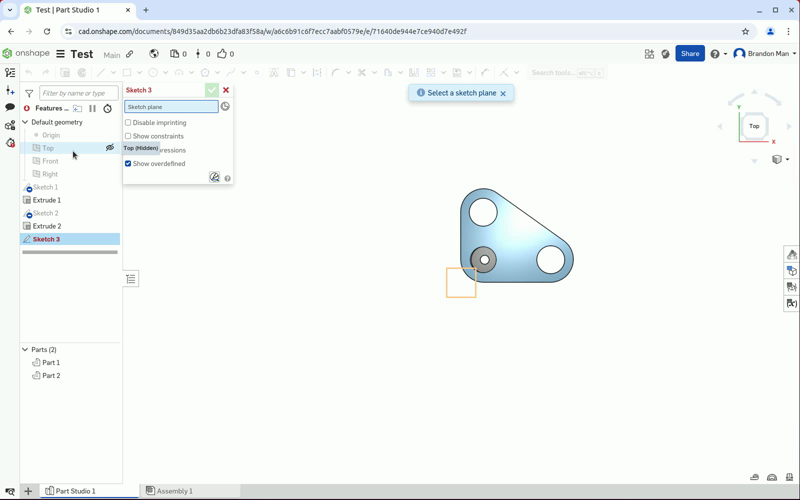
click(73, 150)
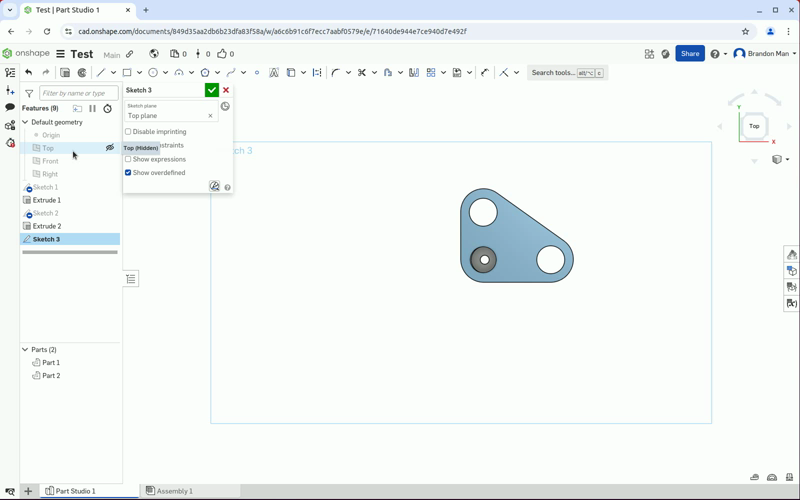
mouse_move(73, 352)
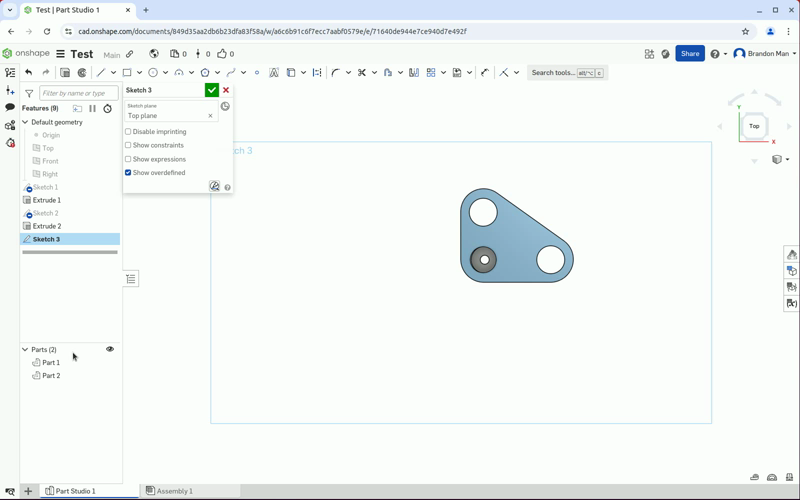
key(y)
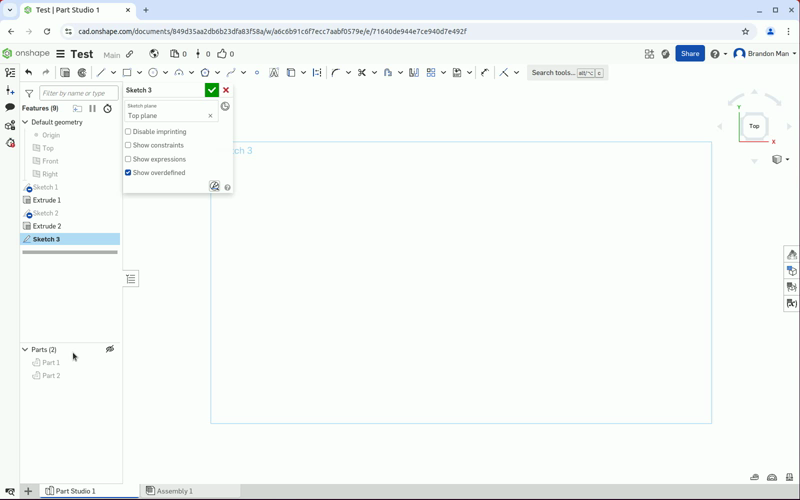
key(c)
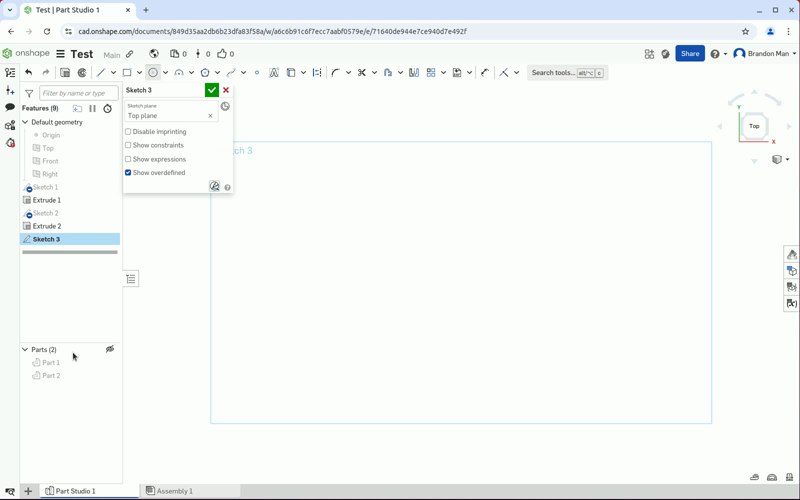
key_down(shift)
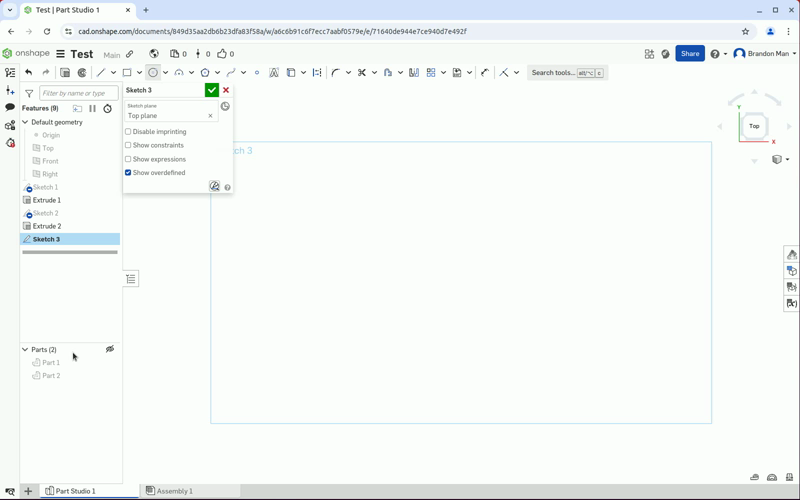
mouse_move(483, 212)
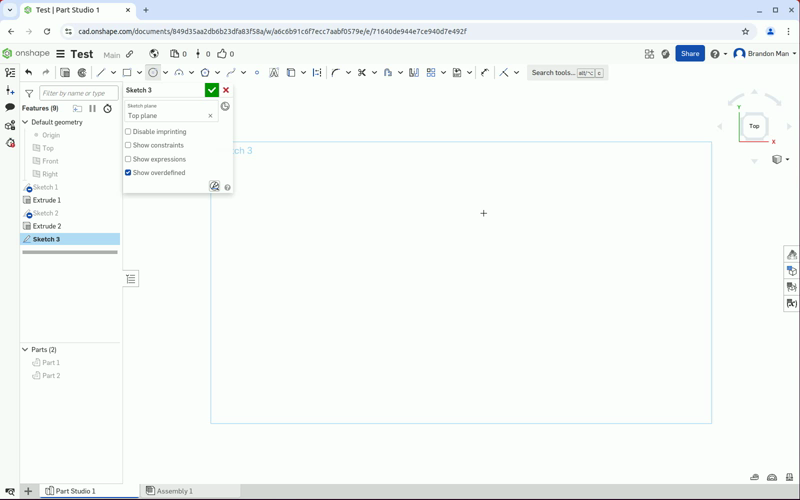
click(483, 212)
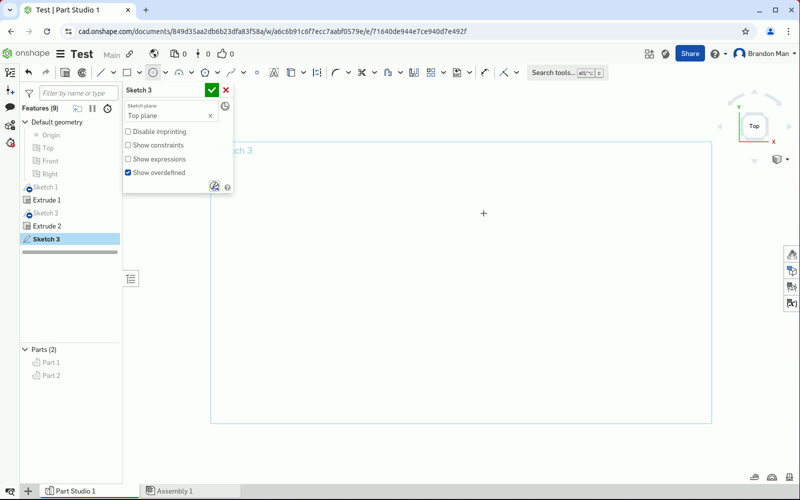
key_up(shift)
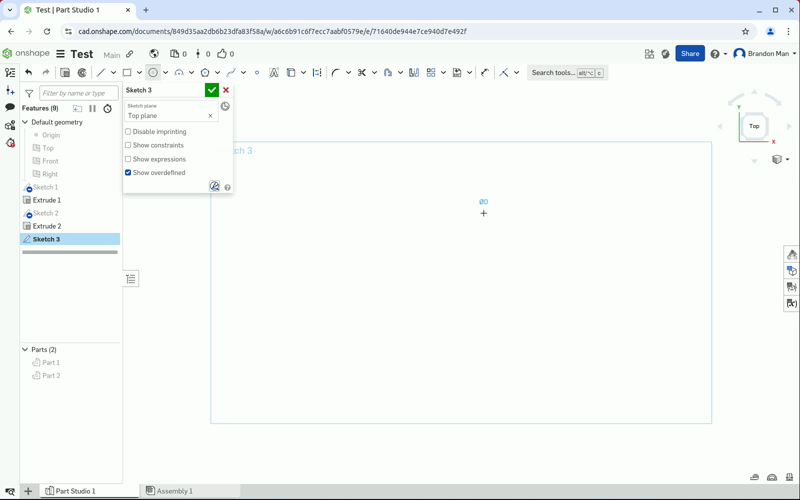
mouse_move(498, 212)
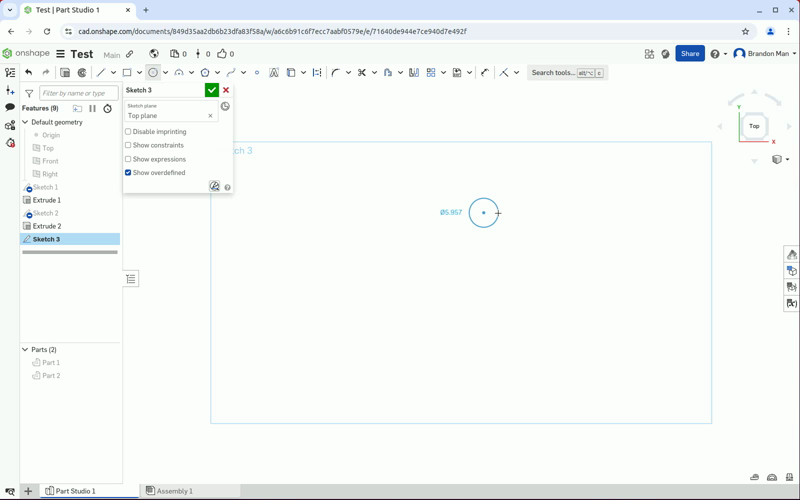
click(498, 212)
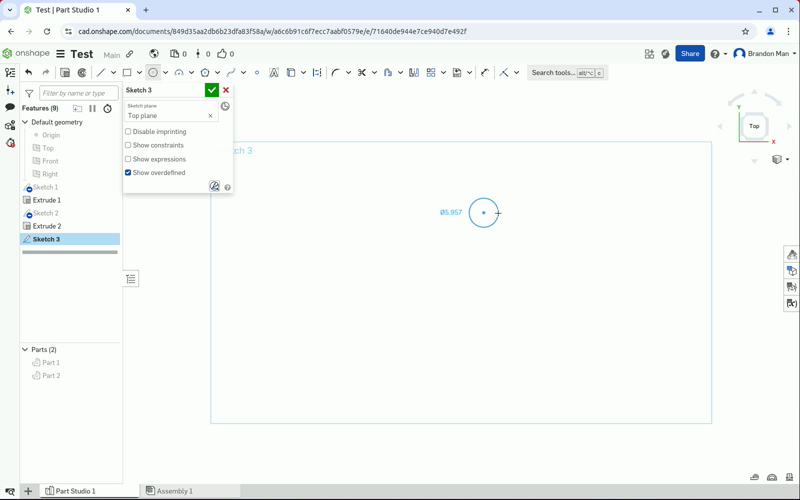
key(esc)
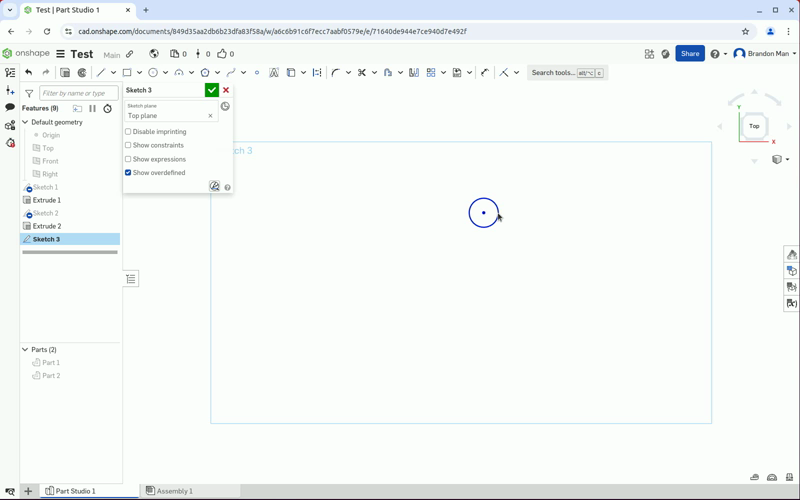
key(c)
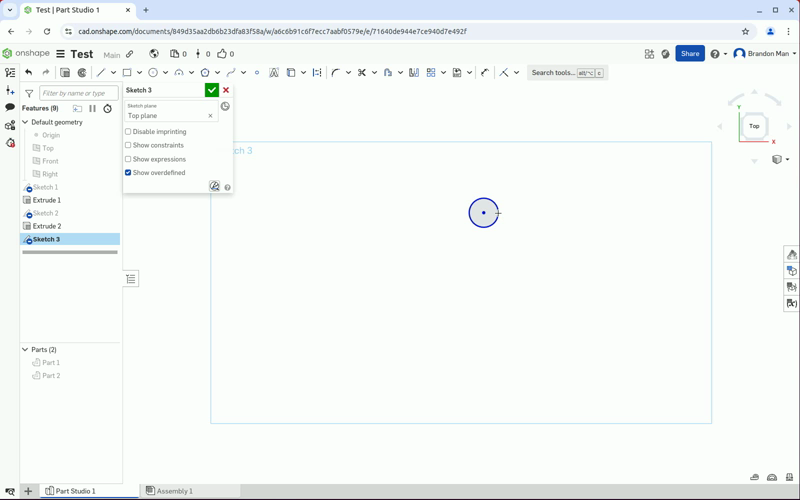
key_down(shift)
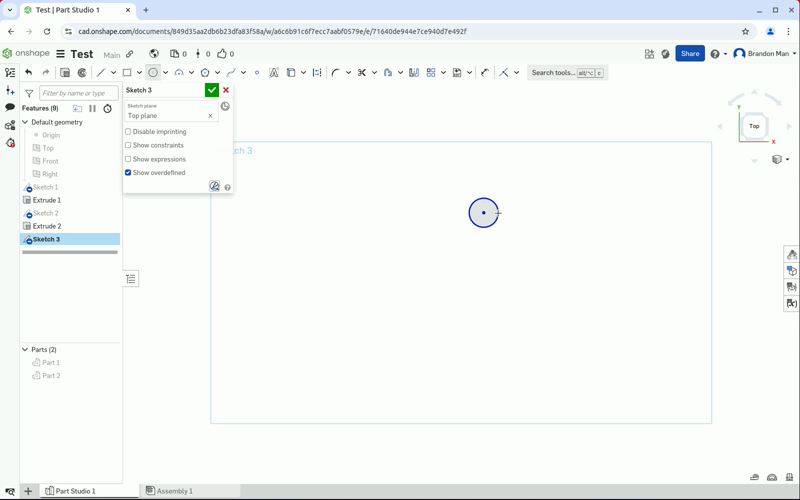
mouse_move(483, 212)
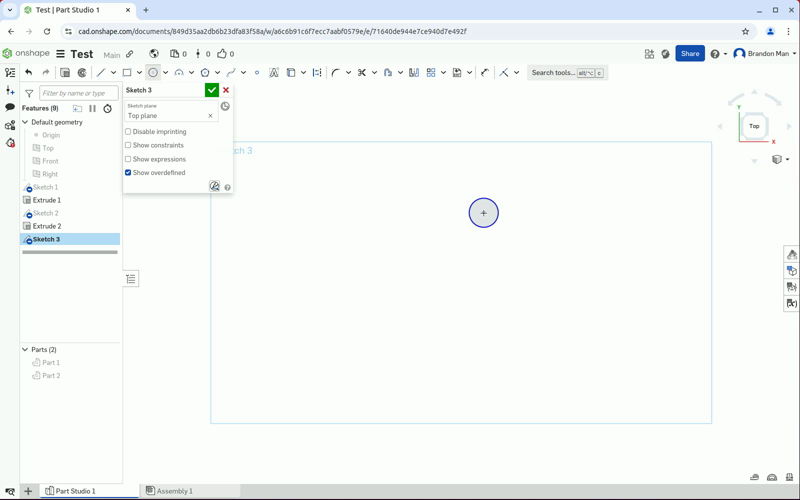
click(483, 212)
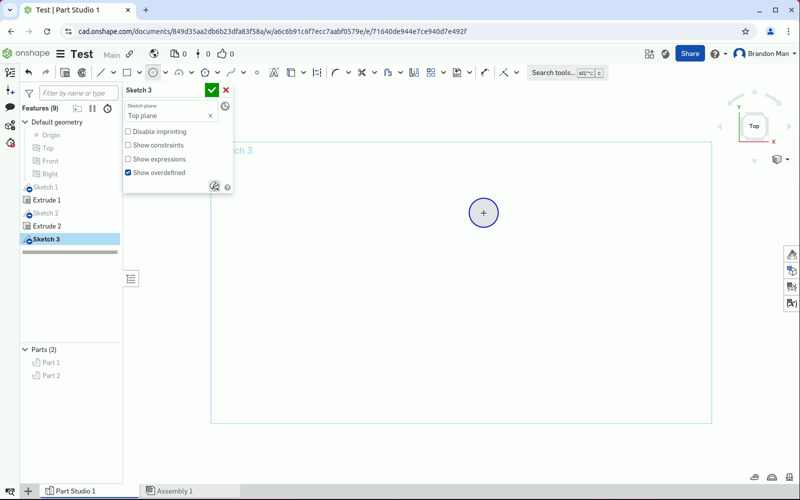
key_up(shift)
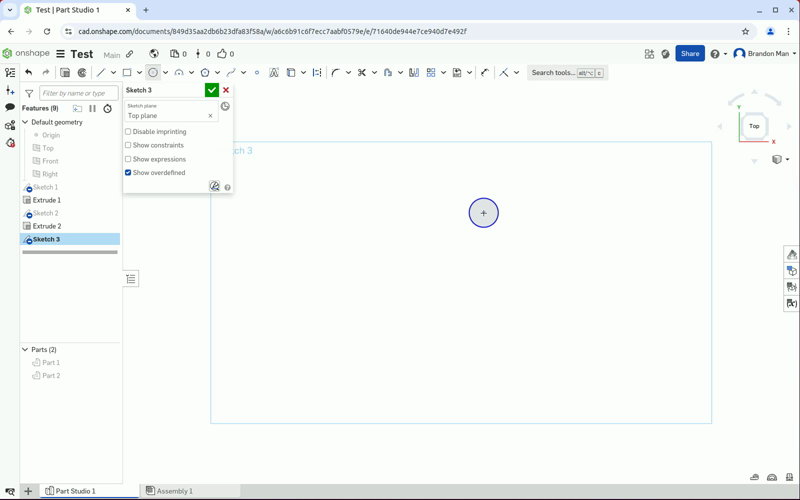
mouse_move(489, 212)
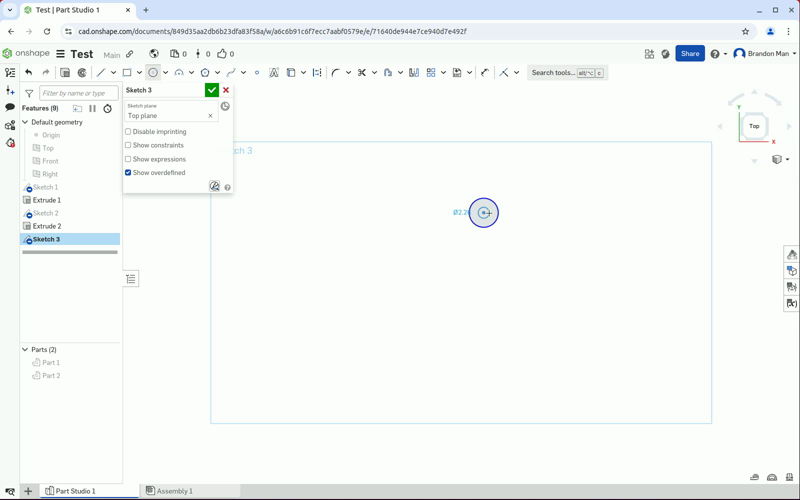
click(489, 212)
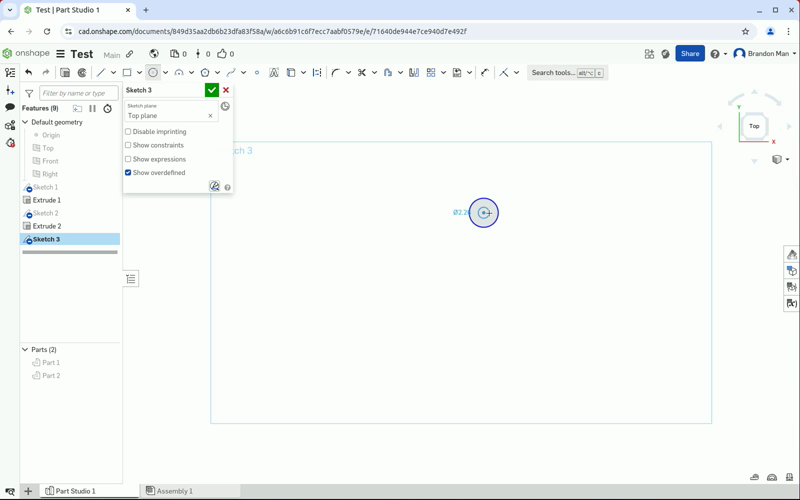
key(esc)
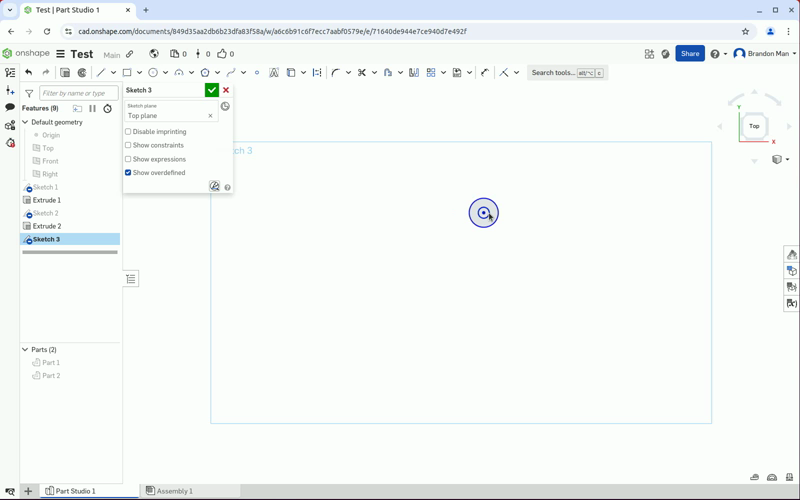
mouse_move(495, 212)
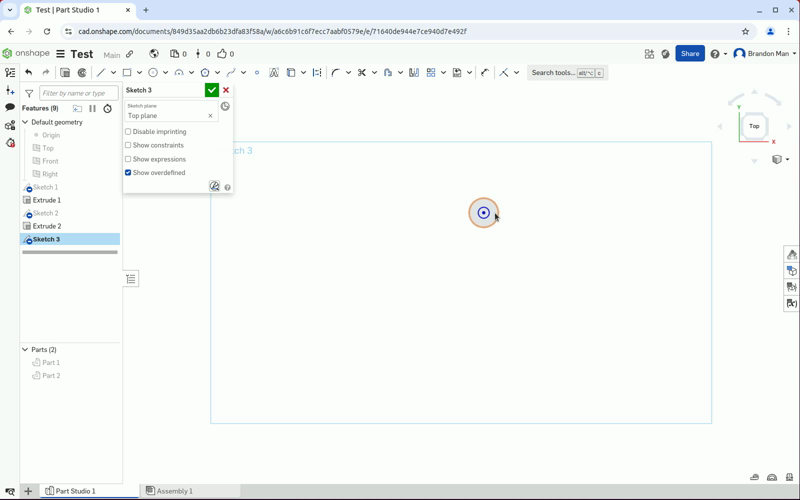
scroll(6)
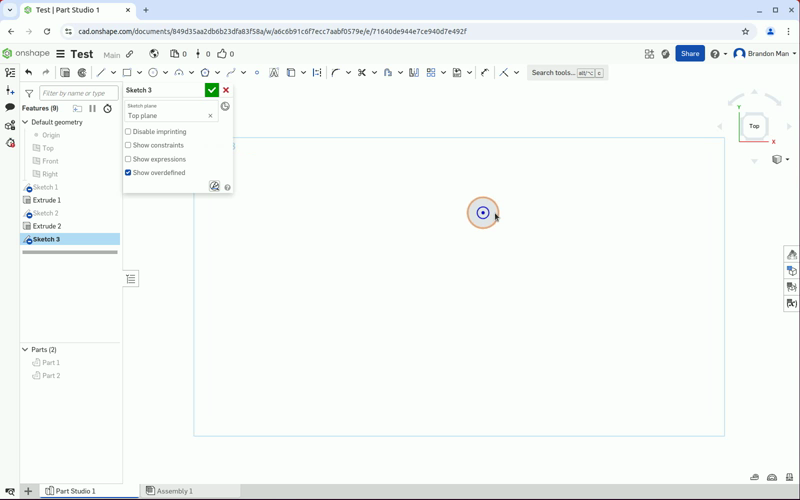
scroll(6)
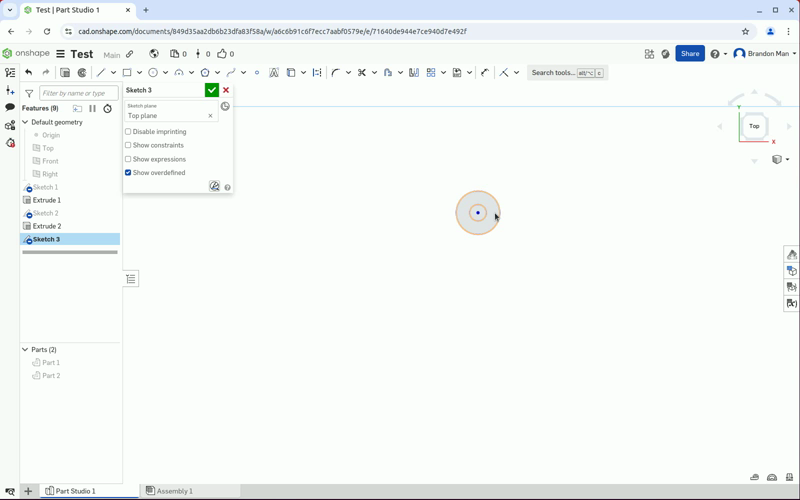
scroll(6)
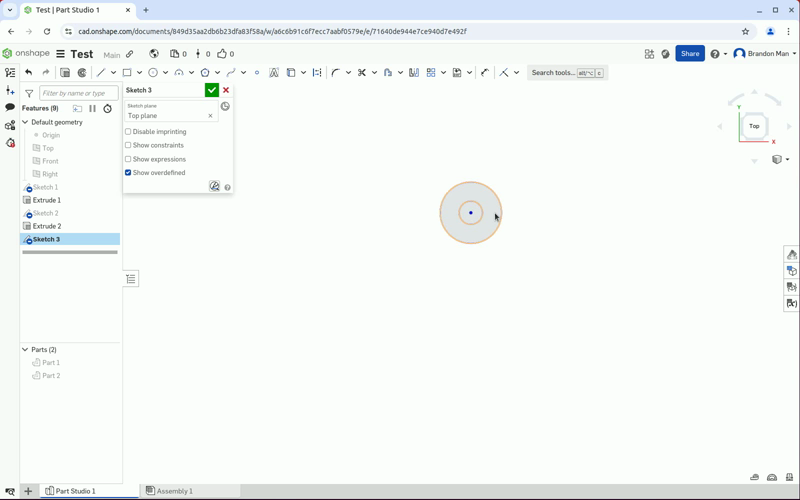
scroll(6)
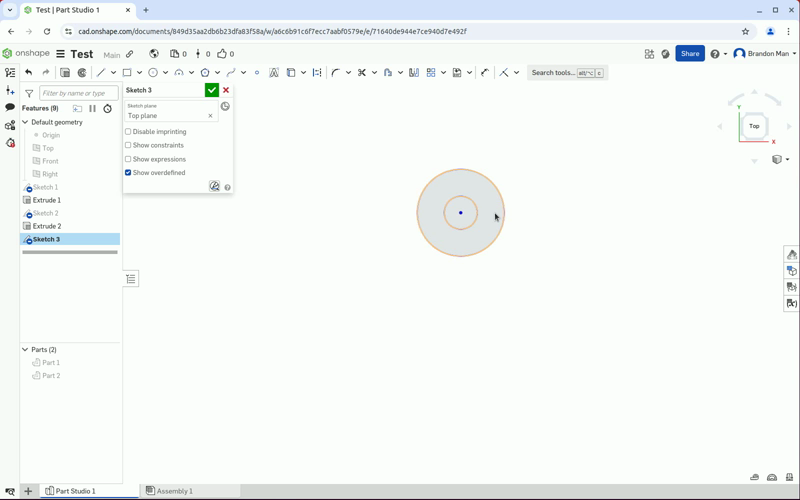
scroll(6)
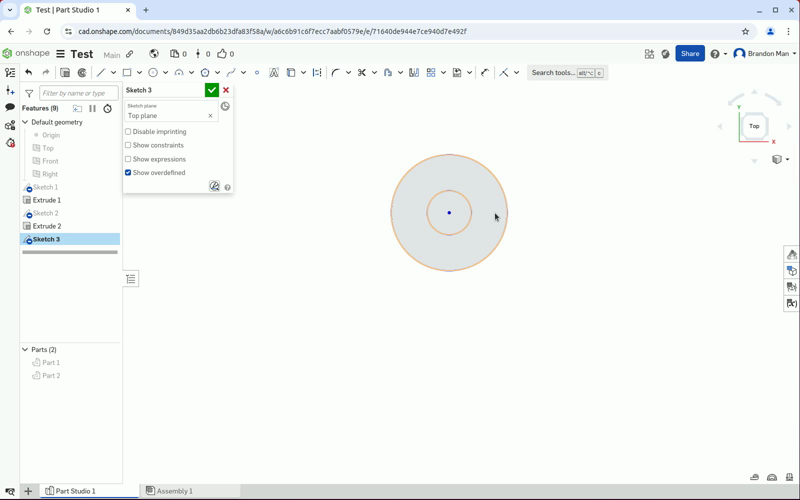
scroll(6)
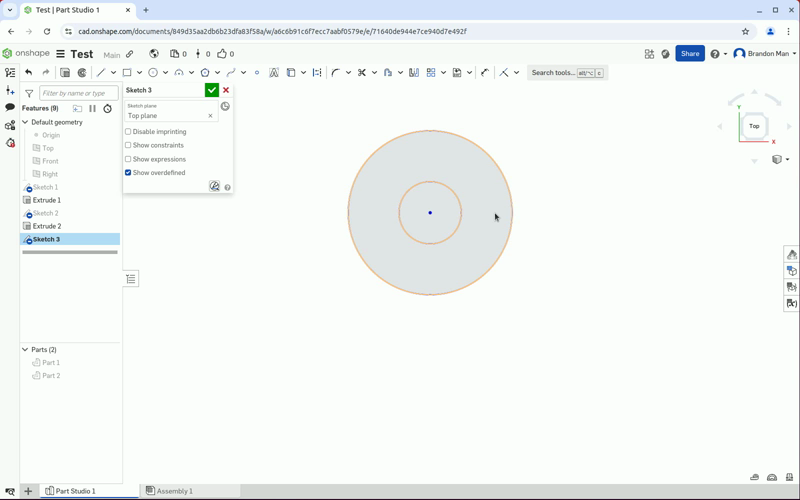
scroll(6)
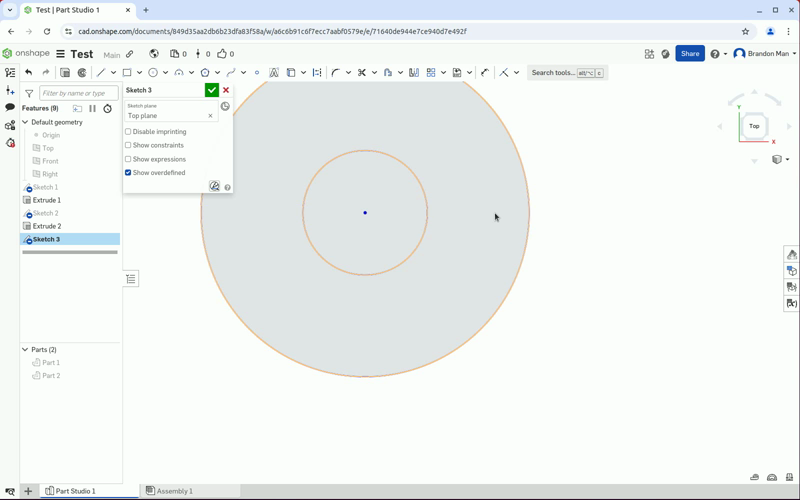
click(495, 212)
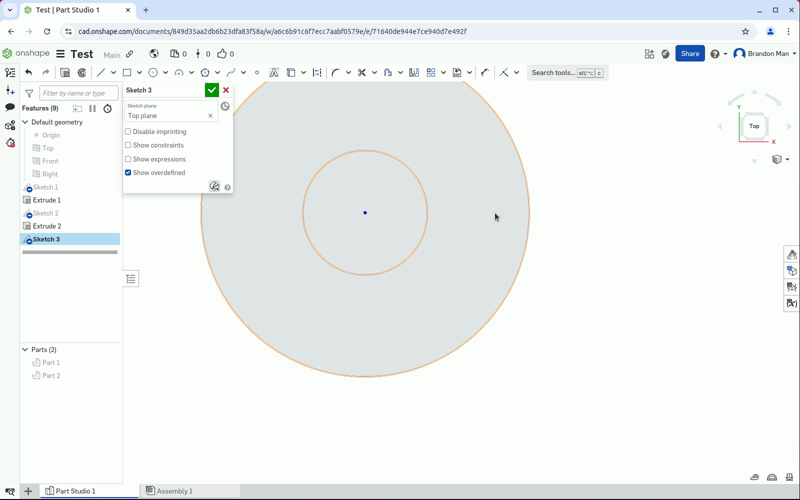
scroll(-6)
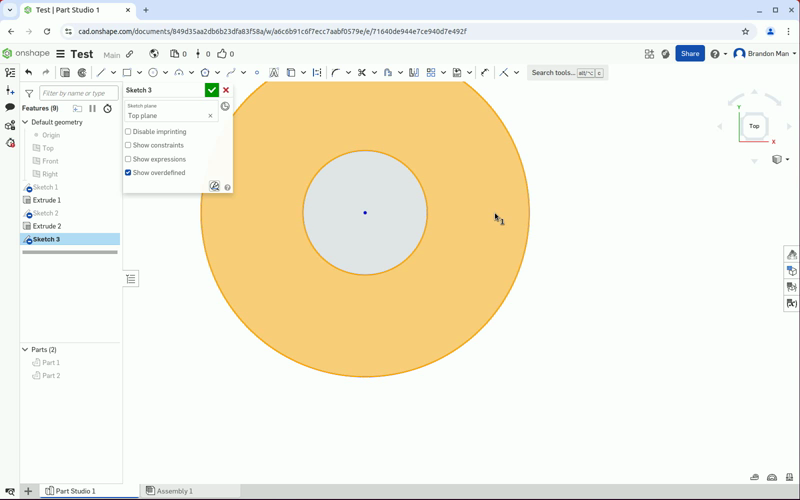
scroll(-6)
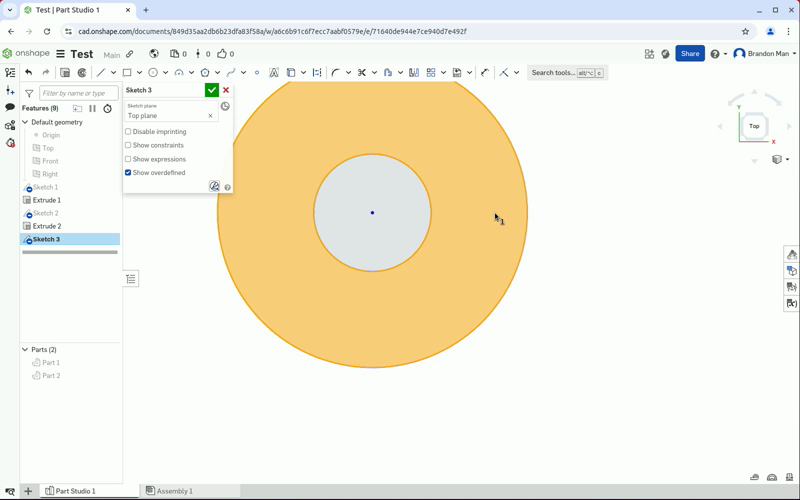
scroll(-6)
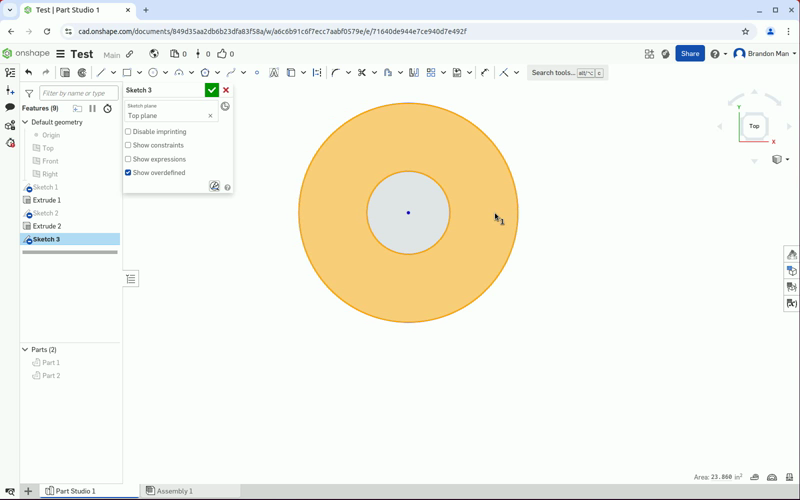
scroll(-6)
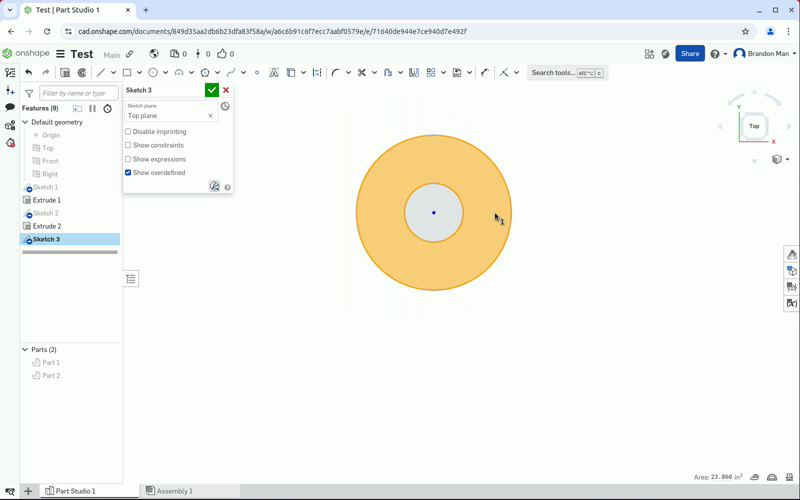
scroll(-6)
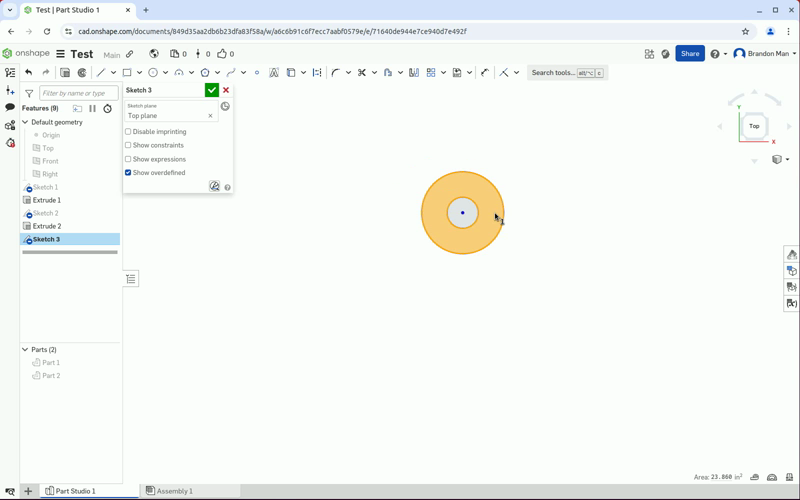
scroll(-6)
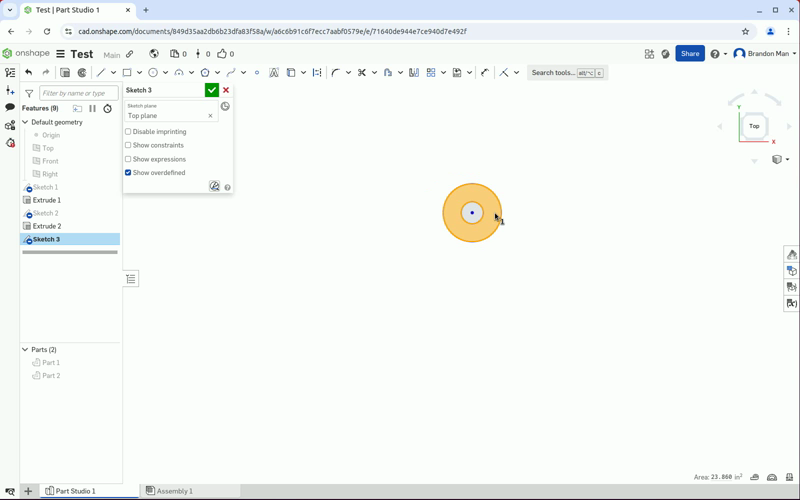
scroll(-6)
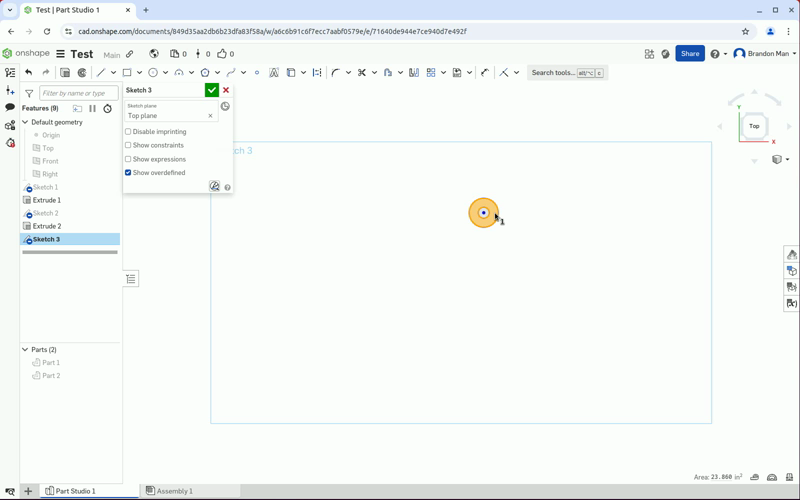
mouse_move(73, 352)
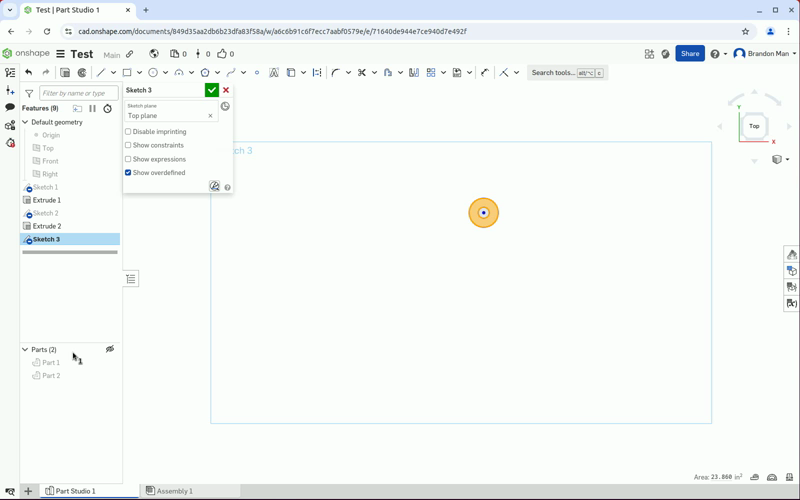
key(shift+y)
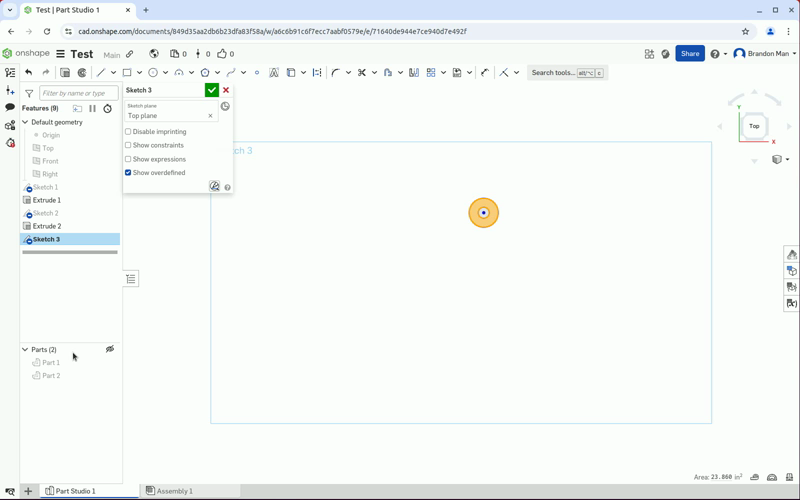
key(shift+e)
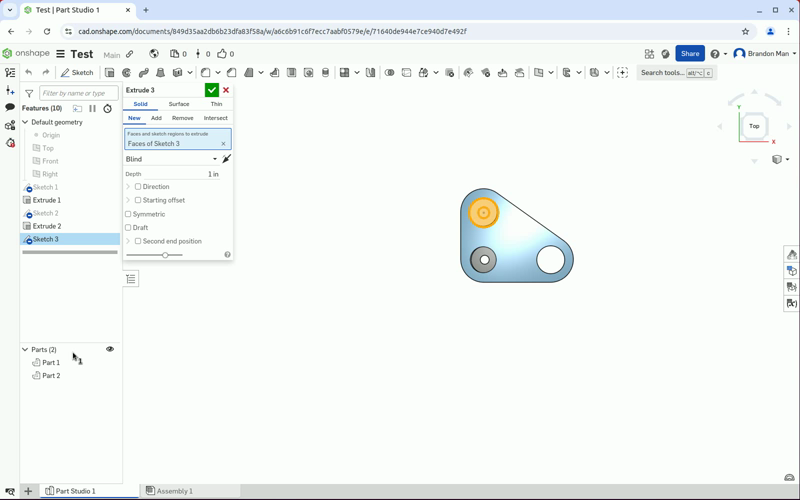
mouse_move(143, 106)
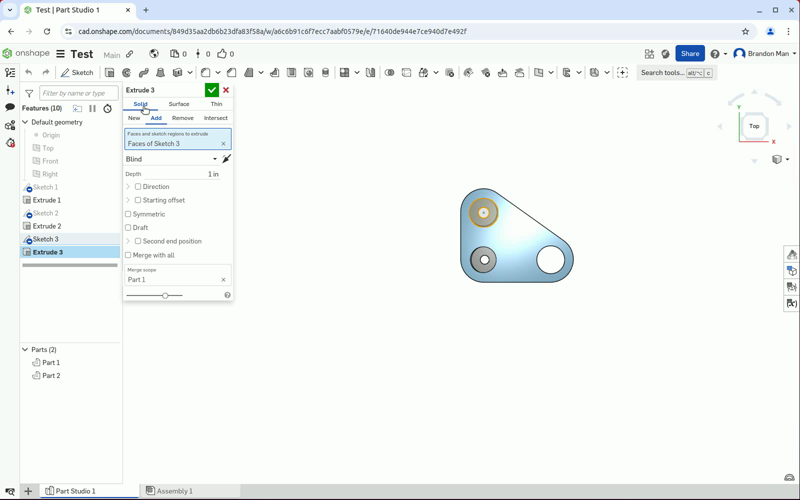
click(143, 106)
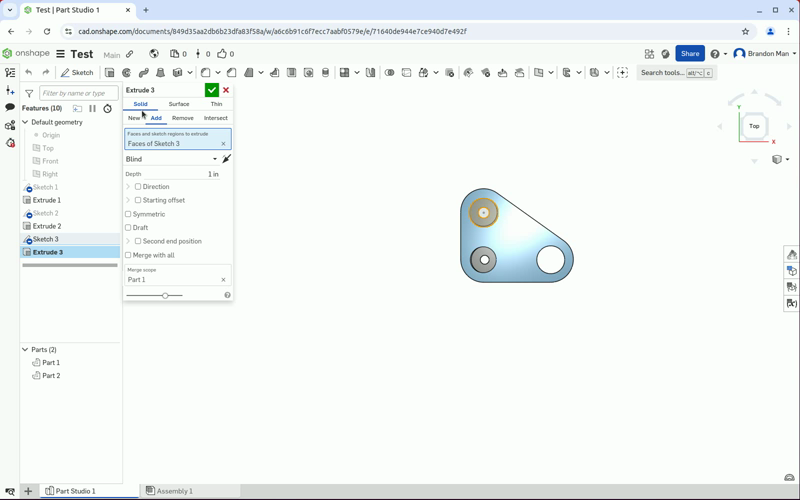
mouse_move(137, 120)
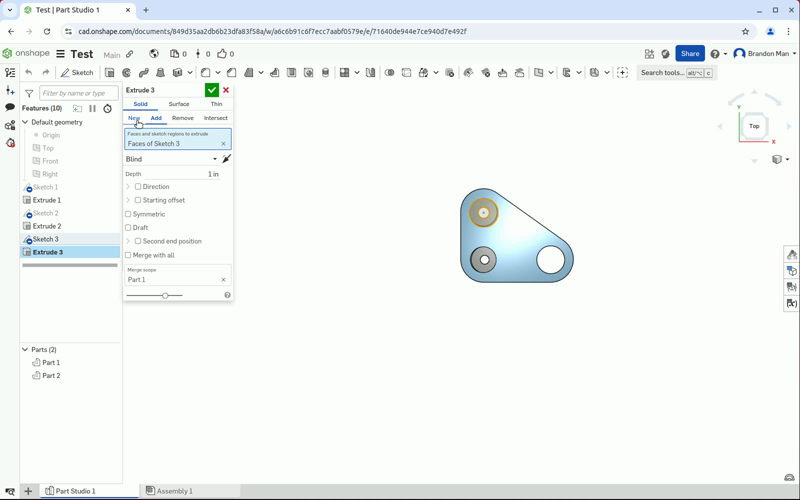
click(137, 120)
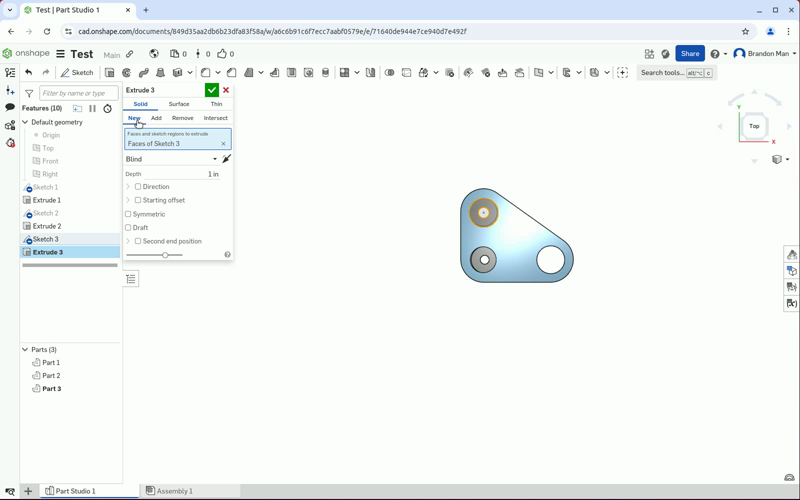
key(tab, 4)
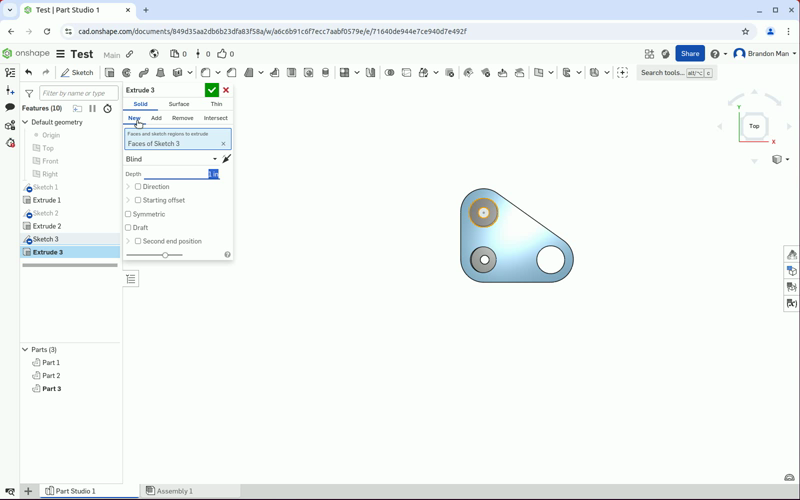
text(2.889)
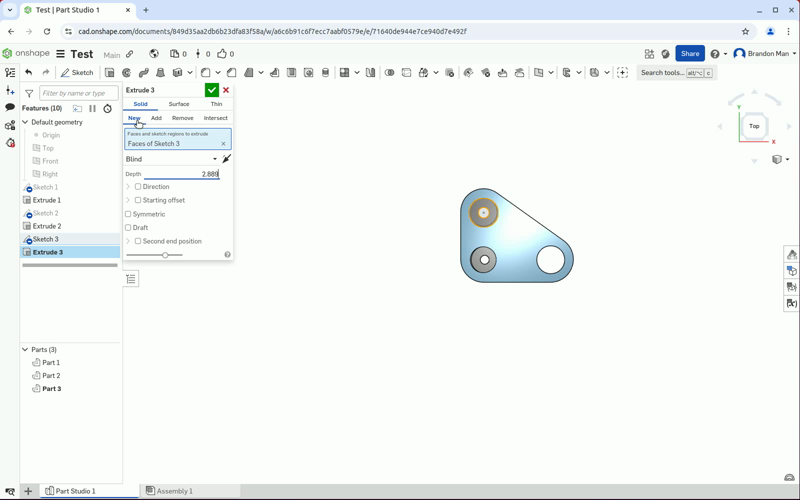
key(enter)
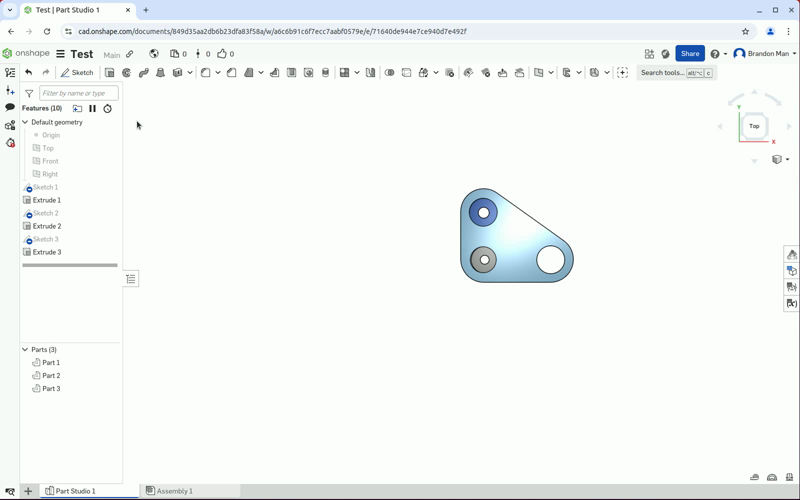
key(shift+h)
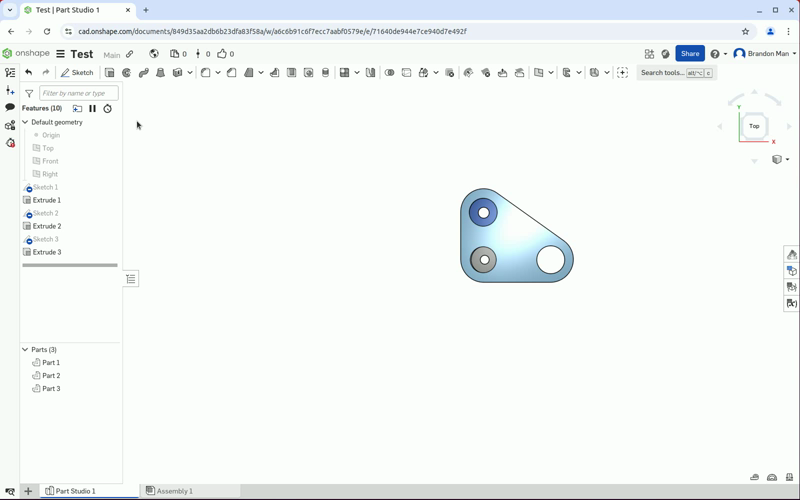
key(shift+h)
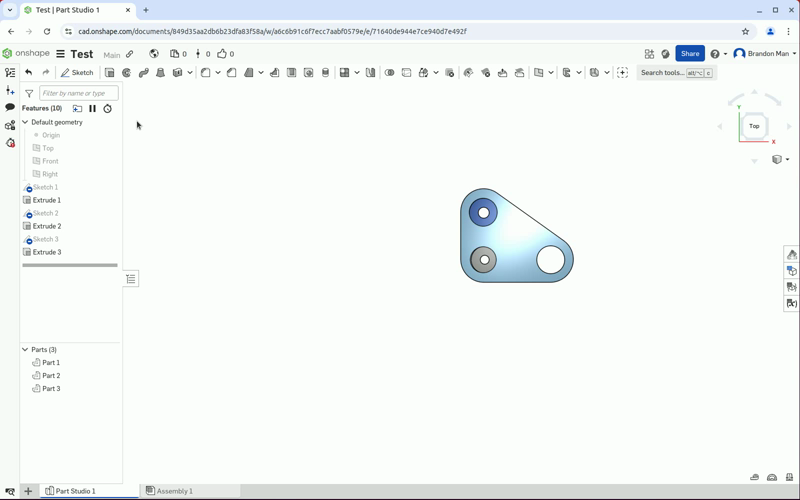
mouse_move(73, 189)
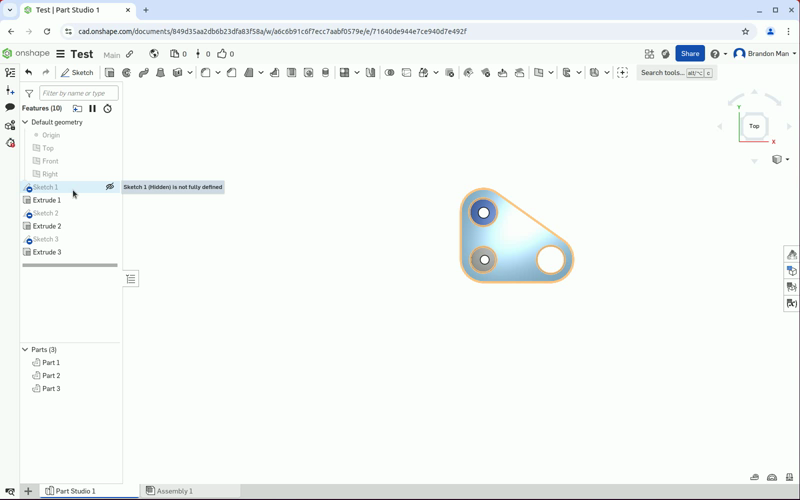
click(73, 189)
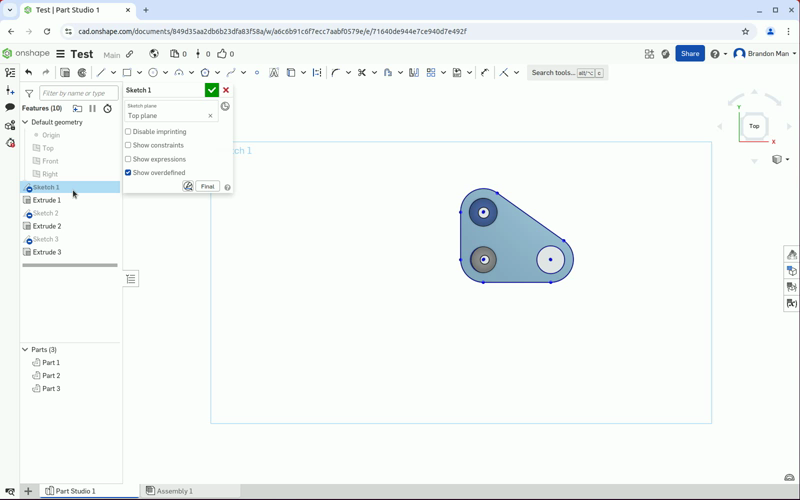
mouse_move(229, 92)
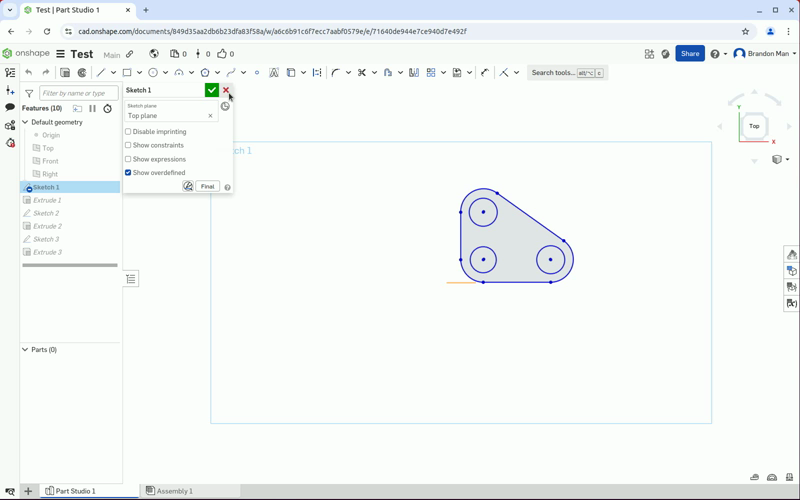
click(229, 92)
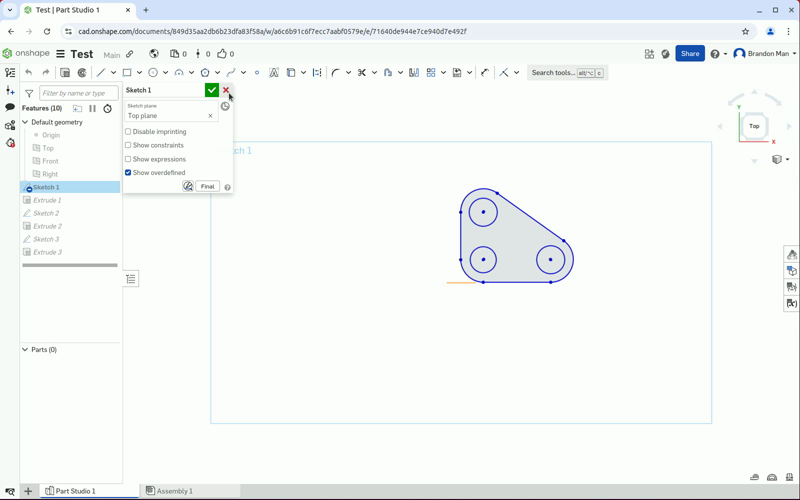
key(shift+s)
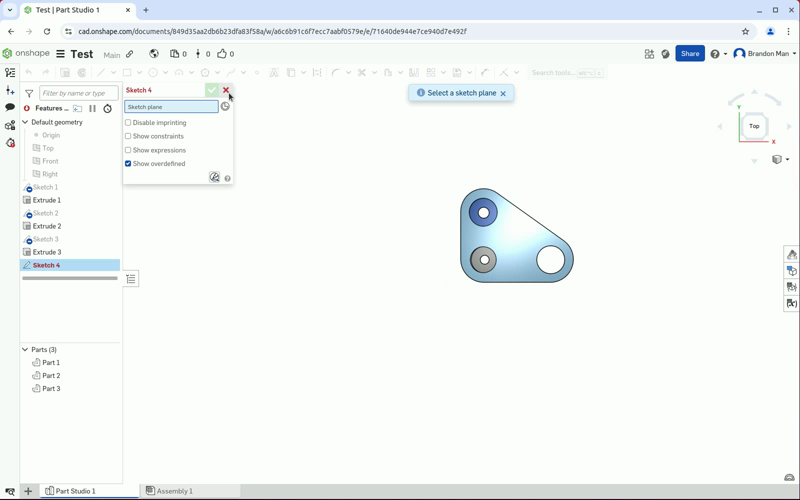
mouse_move(73, 150)
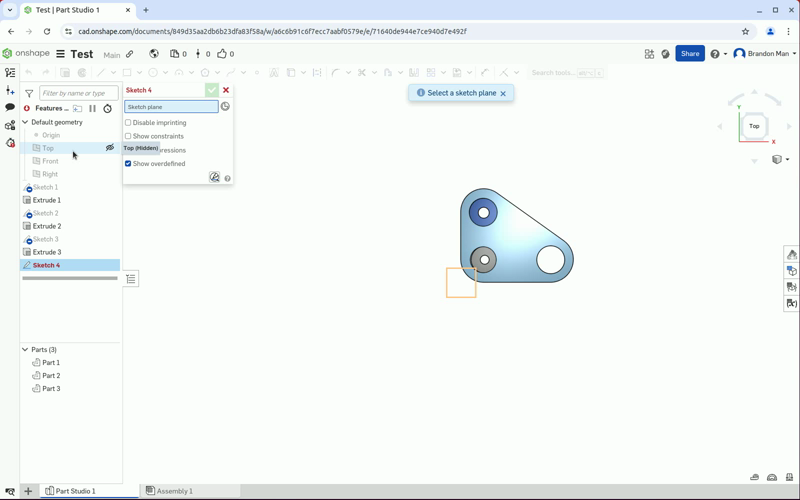
click(73, 150)
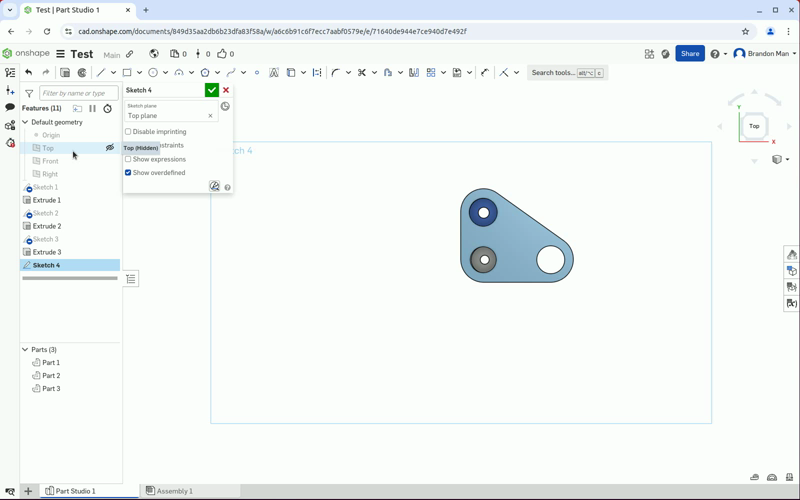
mouse_move(73, 352)
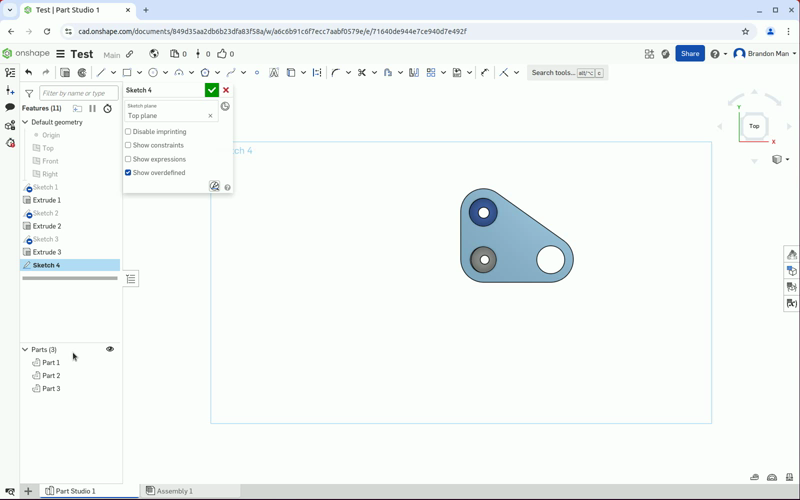
key(y)
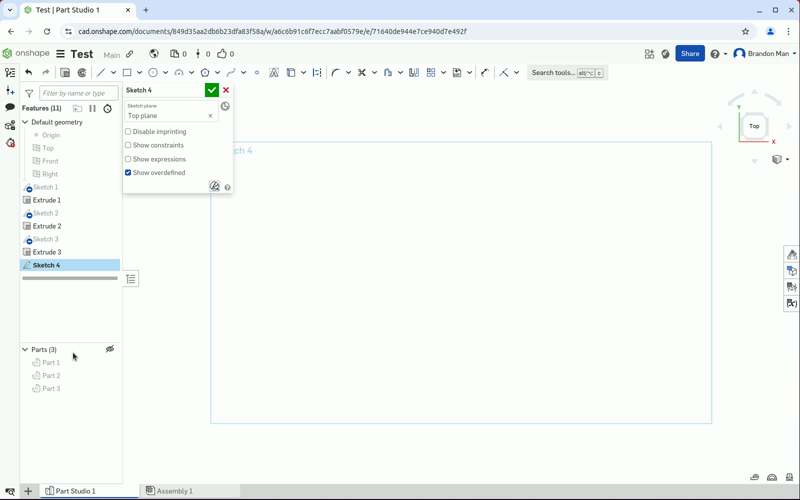
key(c)
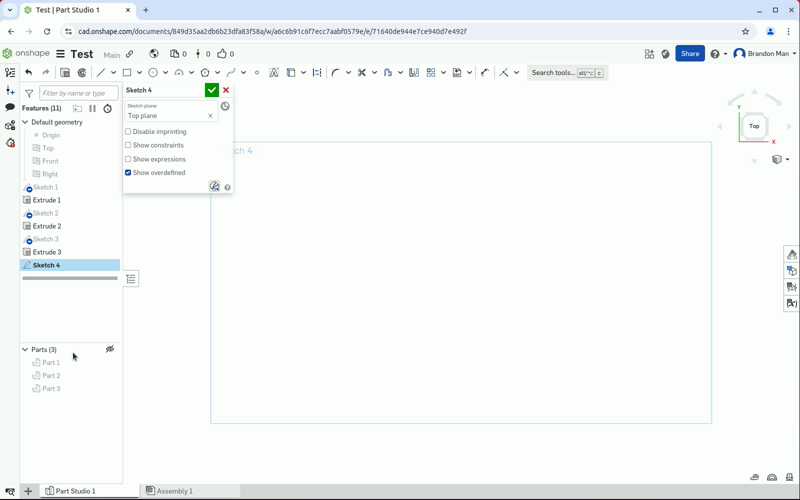
key_down(shift)
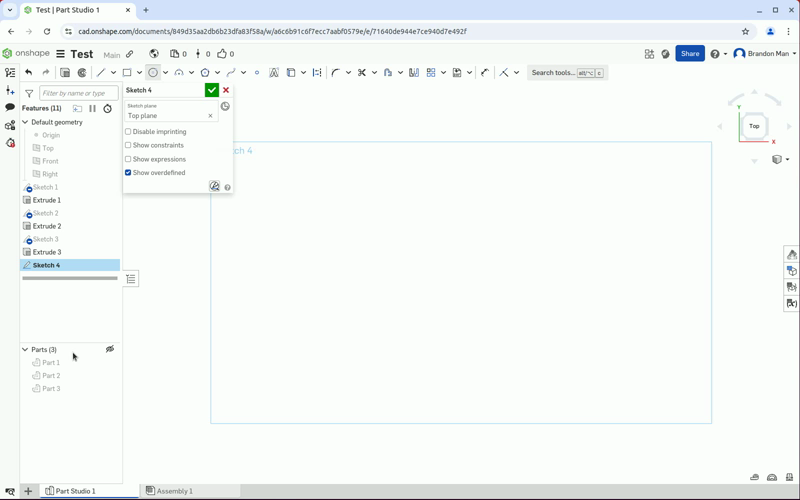
mouse_move(550, 259)
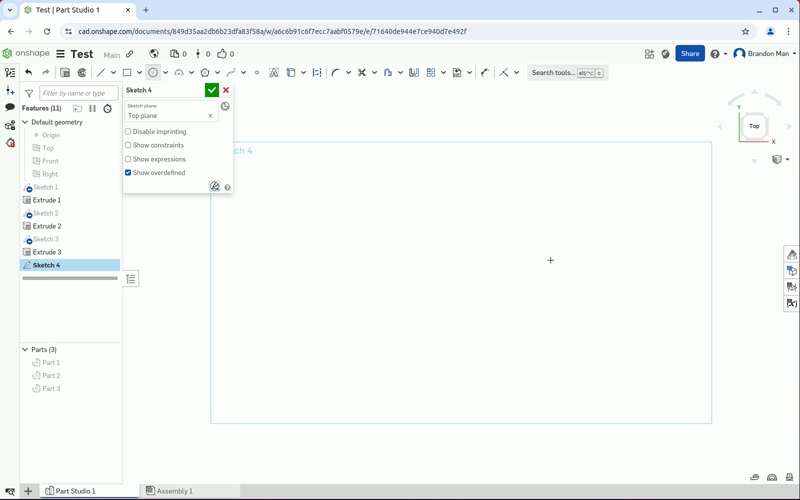
click(550, 259)
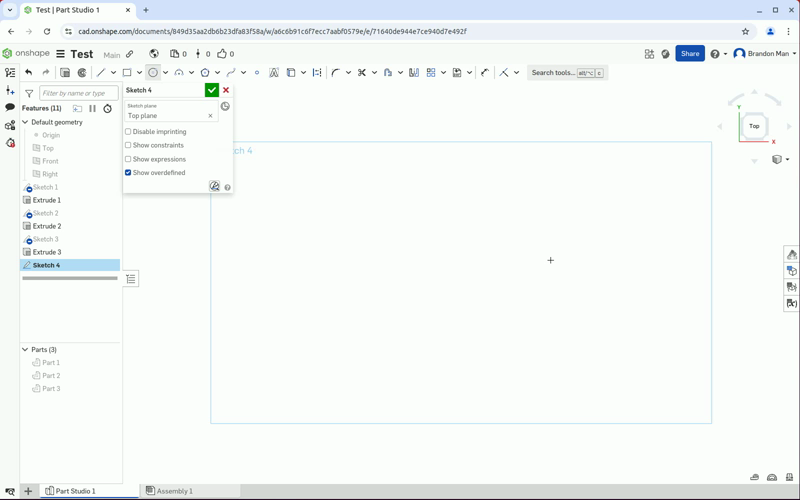
key_up(shift)
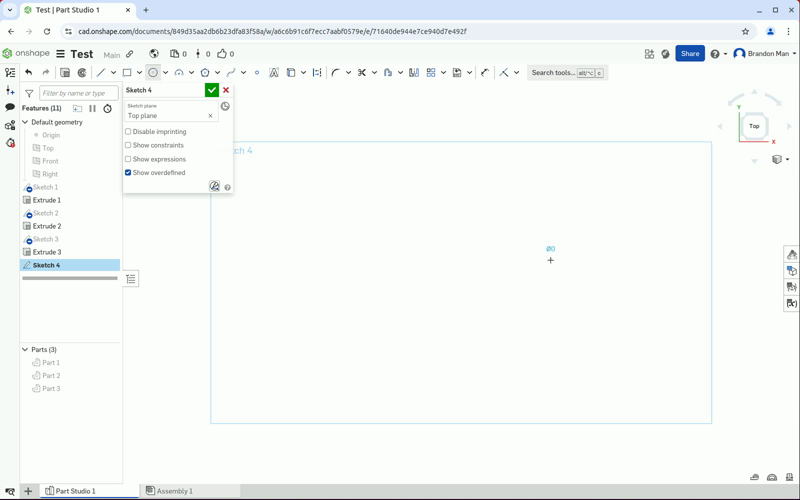
mouse_move(564, 259)
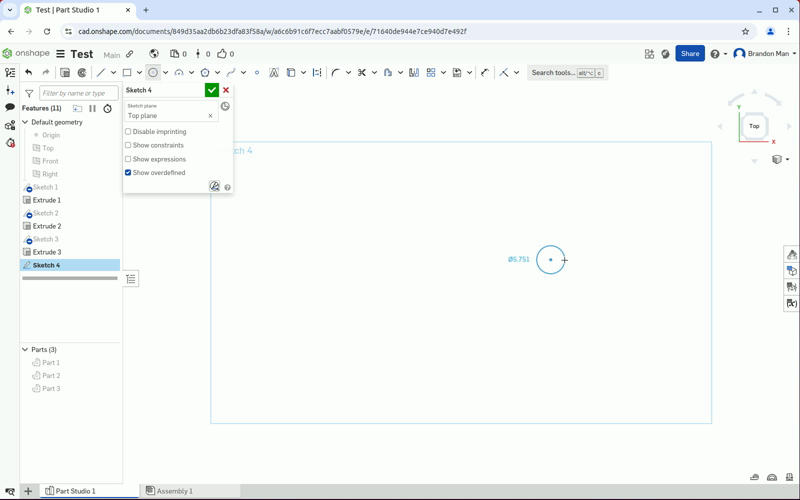
click(564, 259)
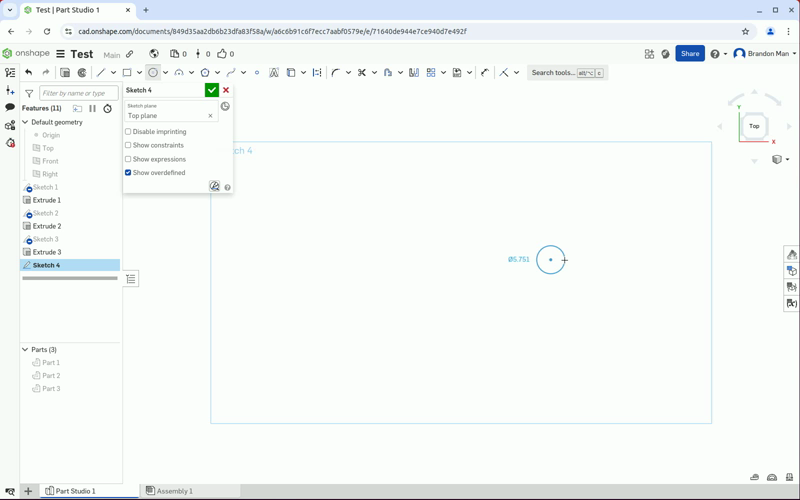
key(esc)
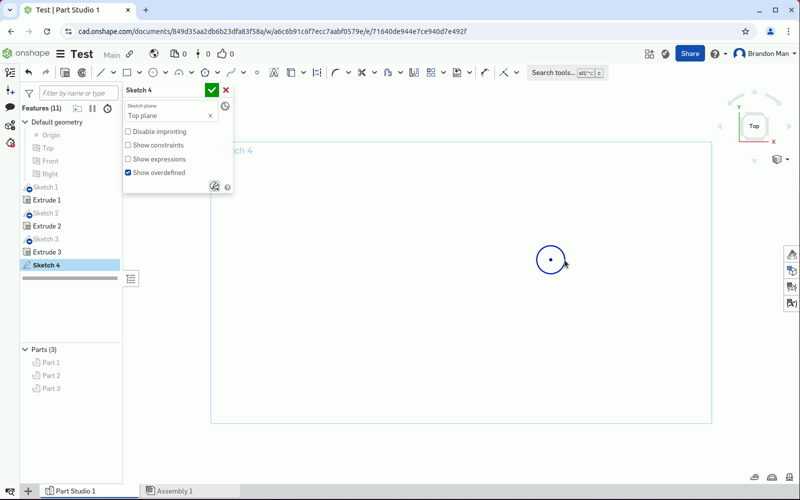
key(c)
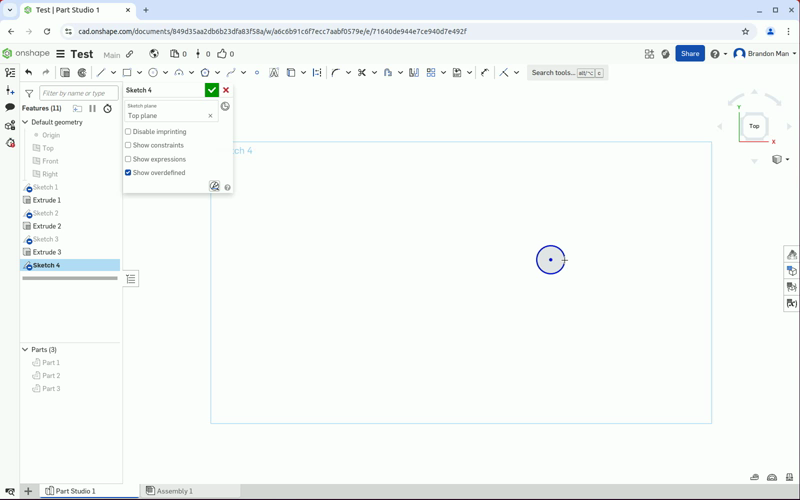
key_down(shift)
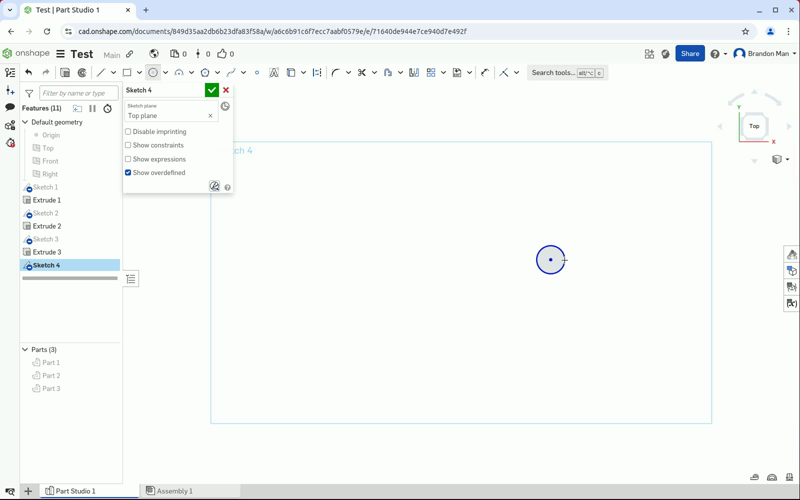
mouse_move(550, 259)
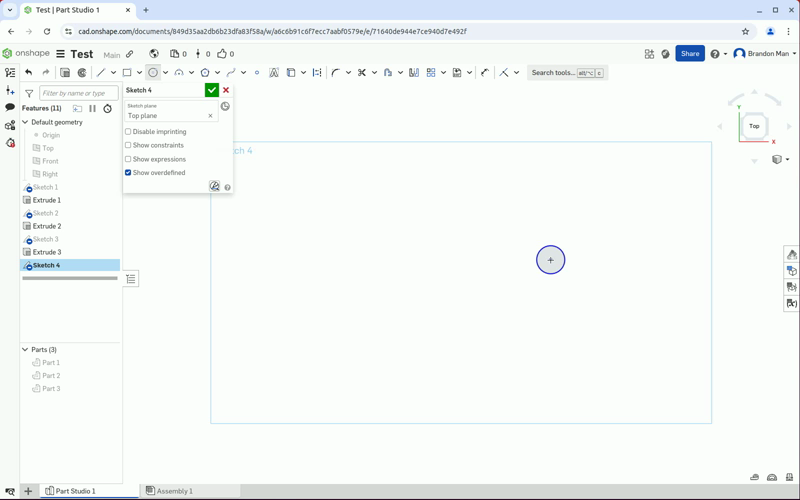
click(550, 259)
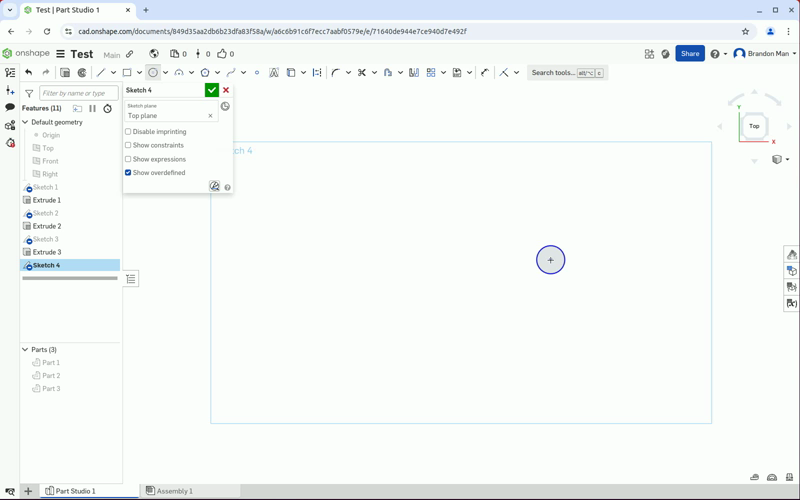
key_up(shift)
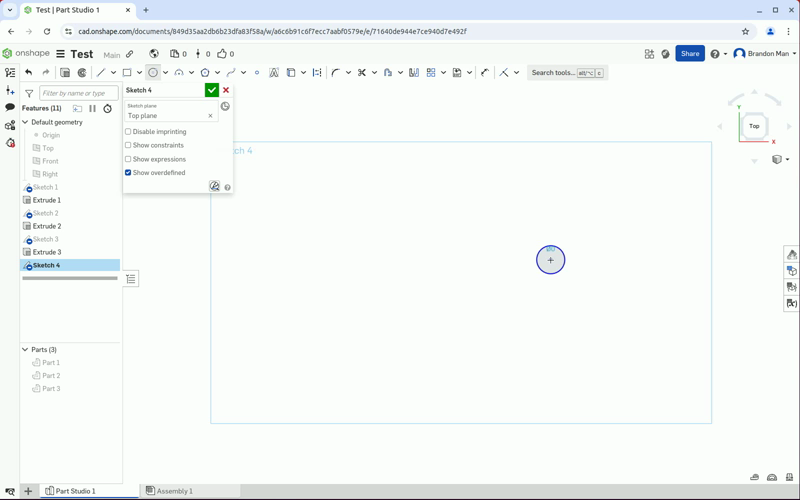
mouse_move(555, 259)
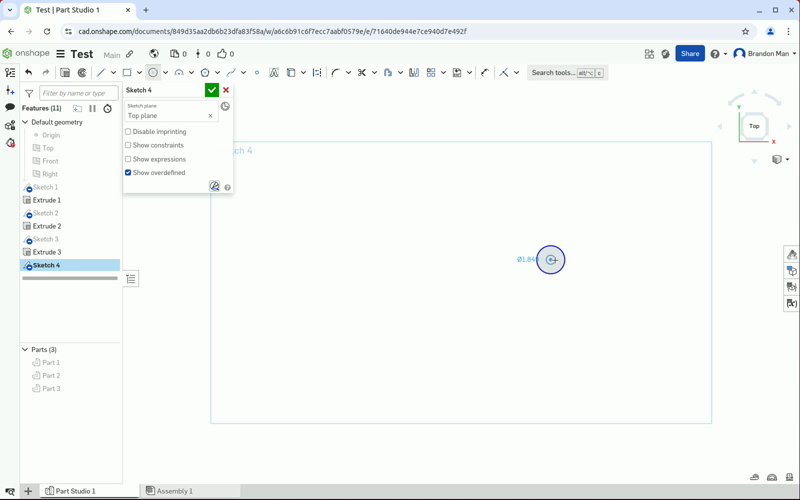
click(555, 259)
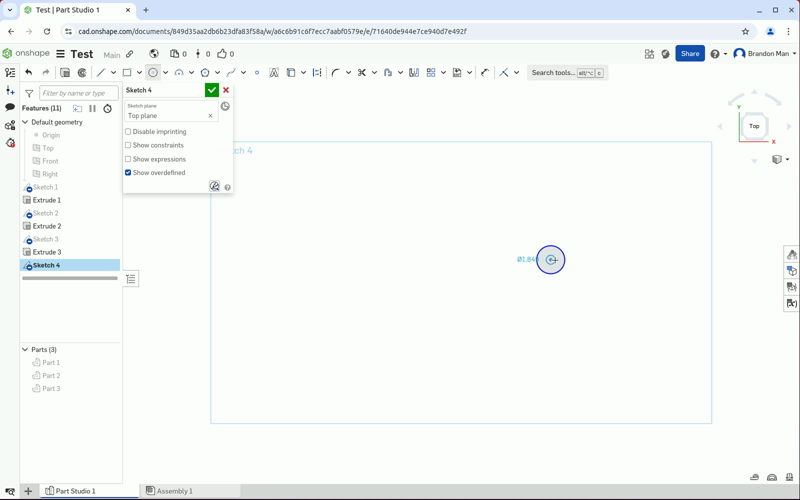
key(esc)
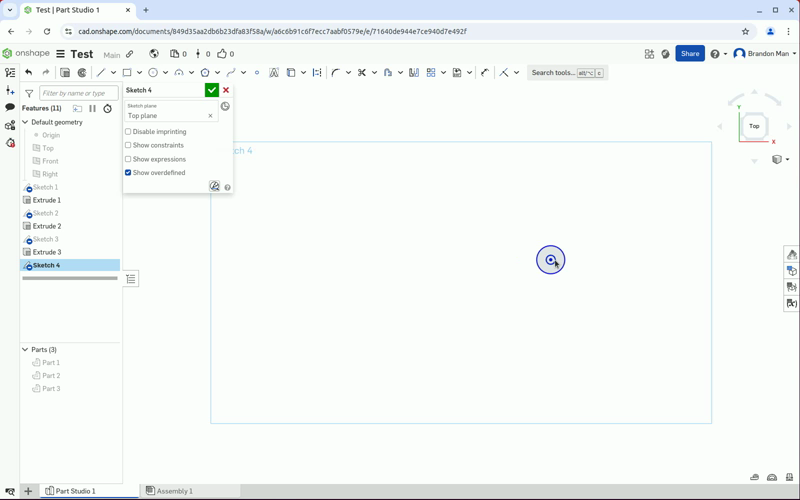
mouse_move(553, 271)
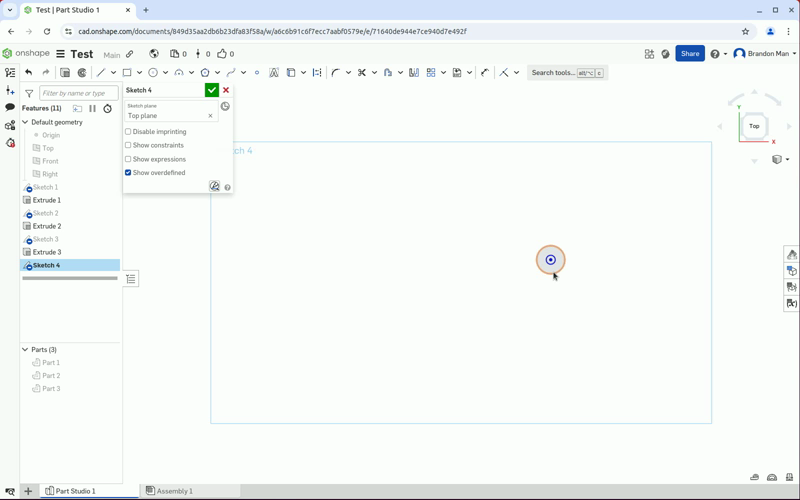
scroll(6)
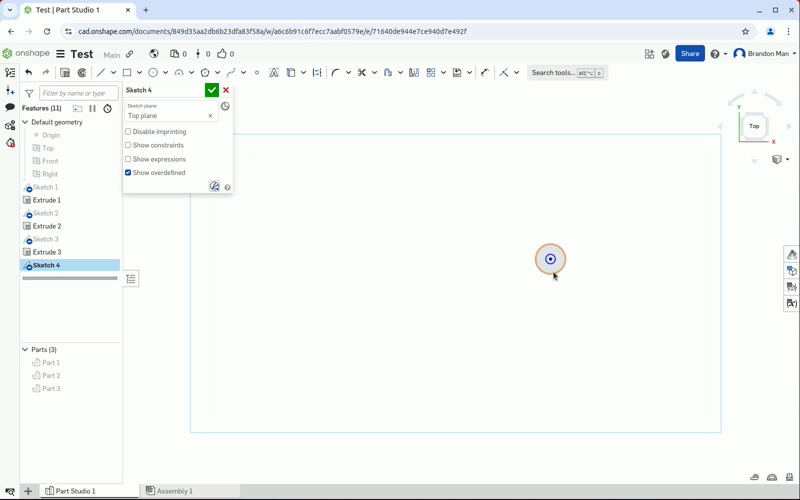
scroll(6)
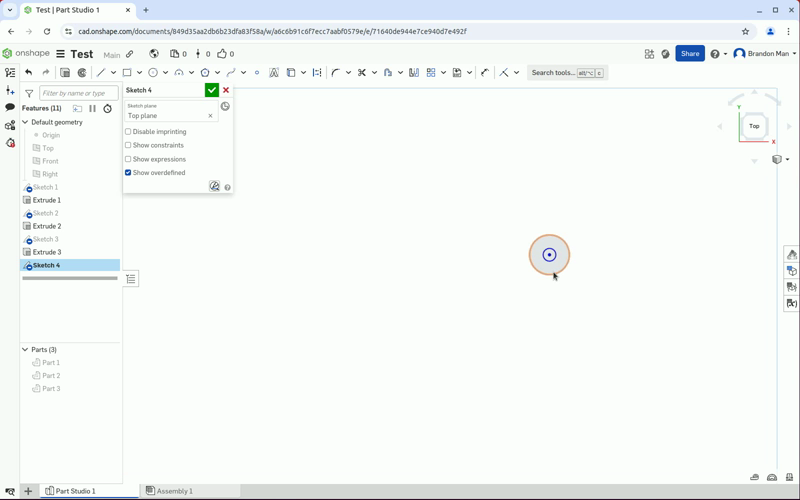
scroll(6)
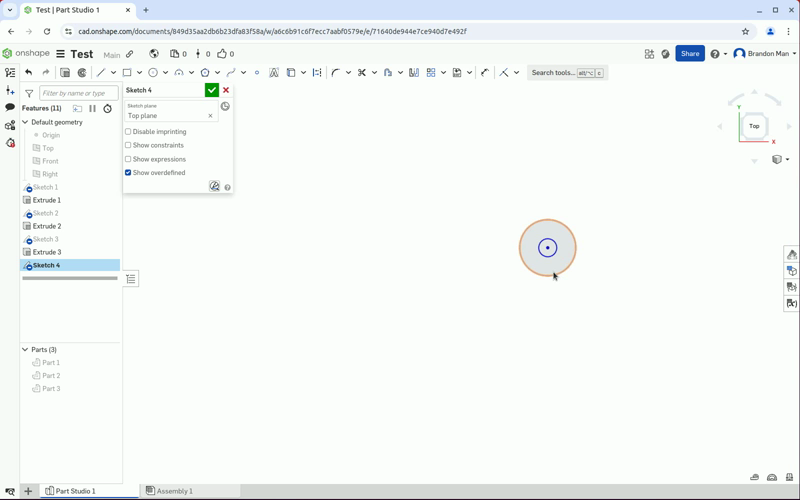
scroll(6)
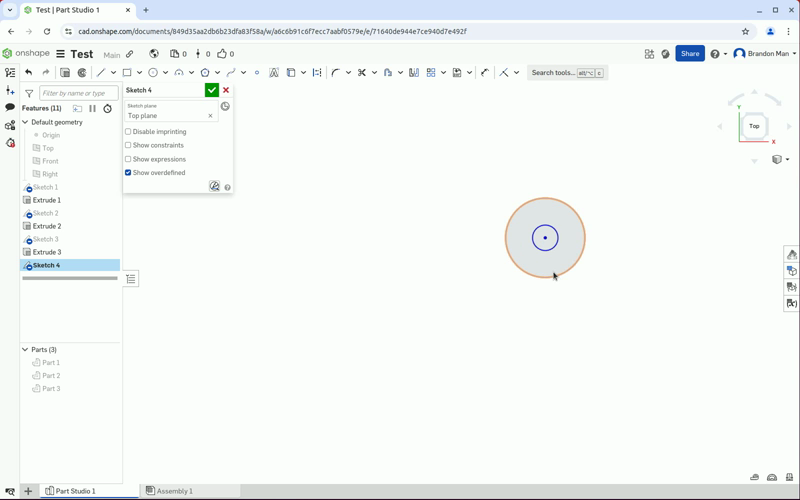
scroll(6)
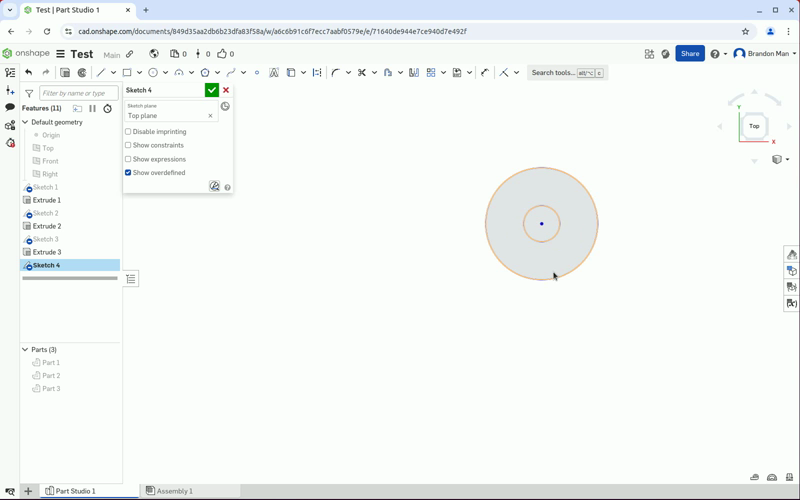
scroll(6)
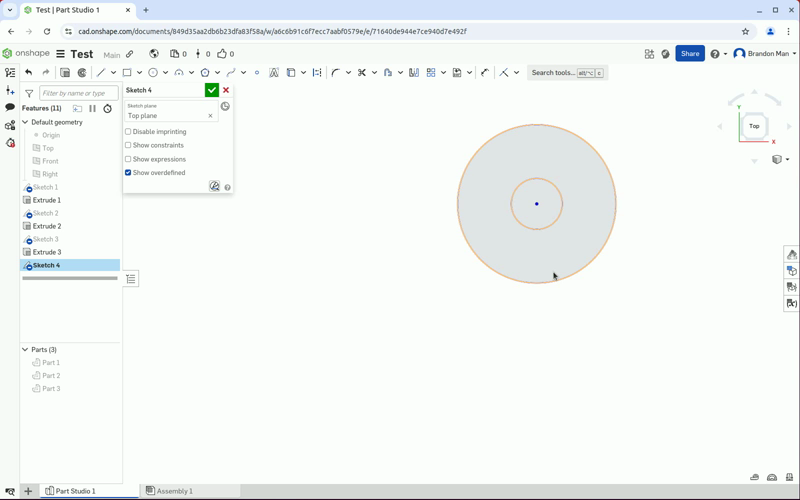
scroll(6)
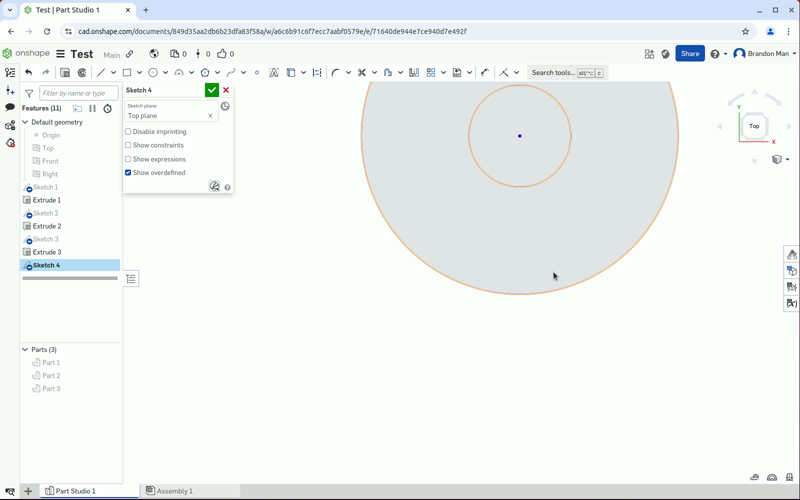
click(553, 271)
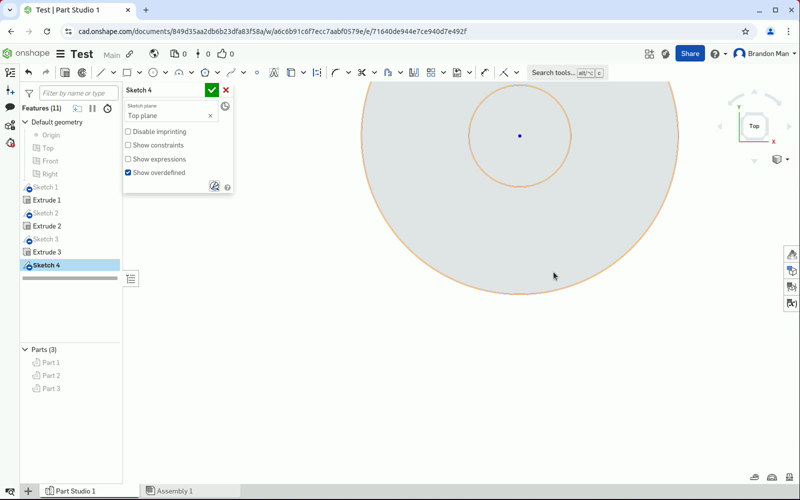
scroll(-6)
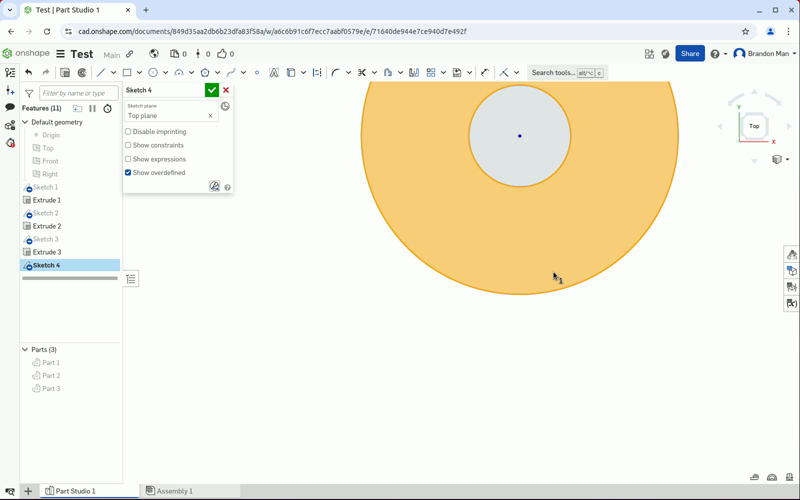
scroll(-6)
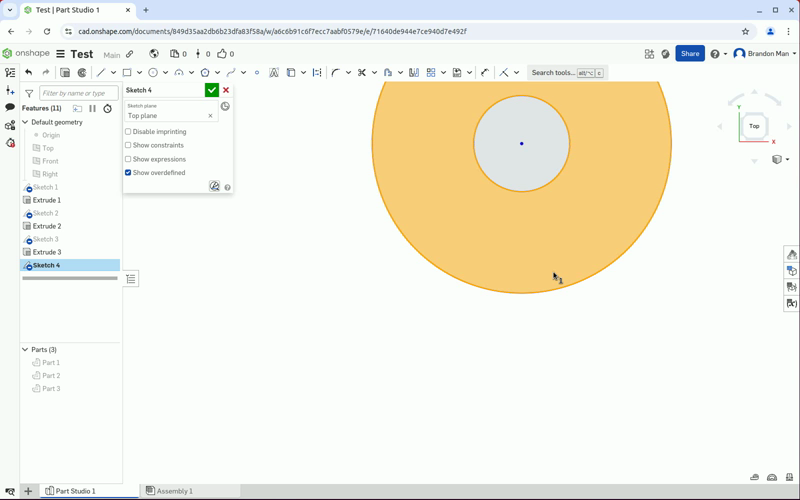
scroll(-6)
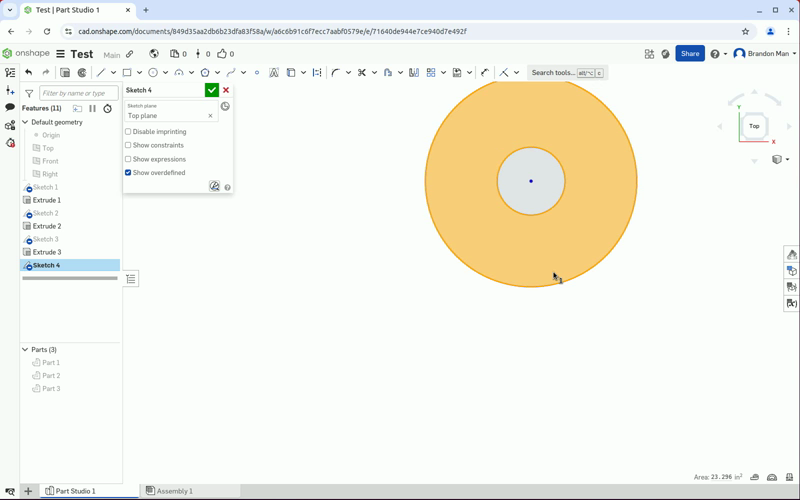
scroll(-6)
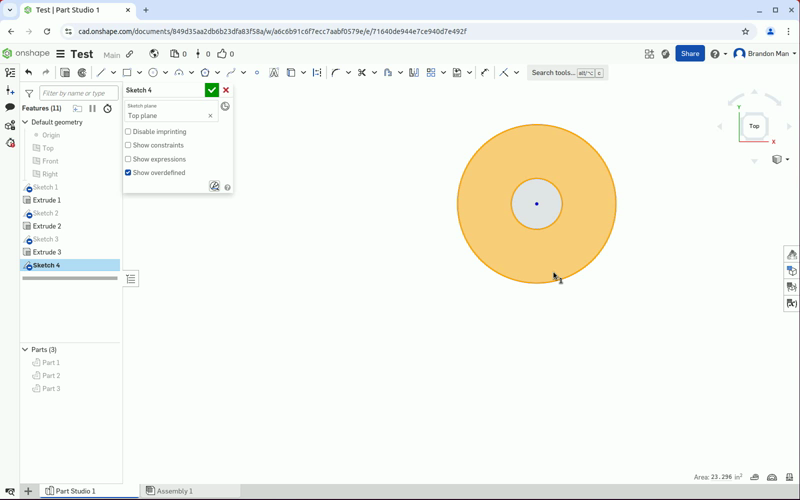
scroll(-6)
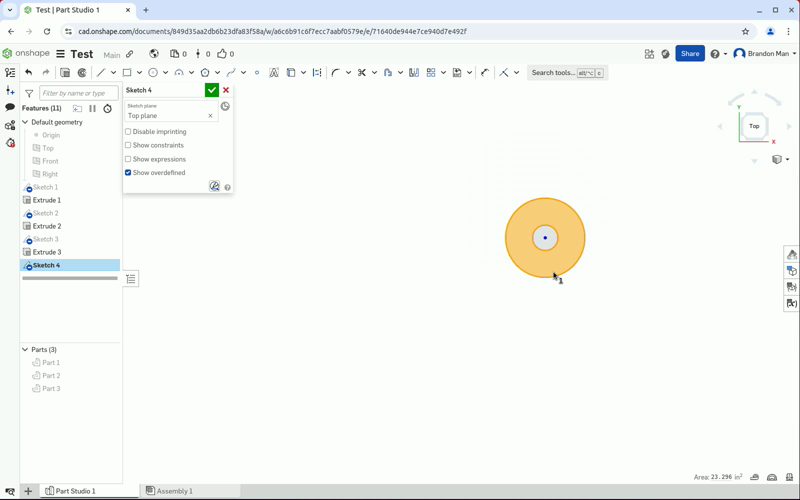
scroll(-6)
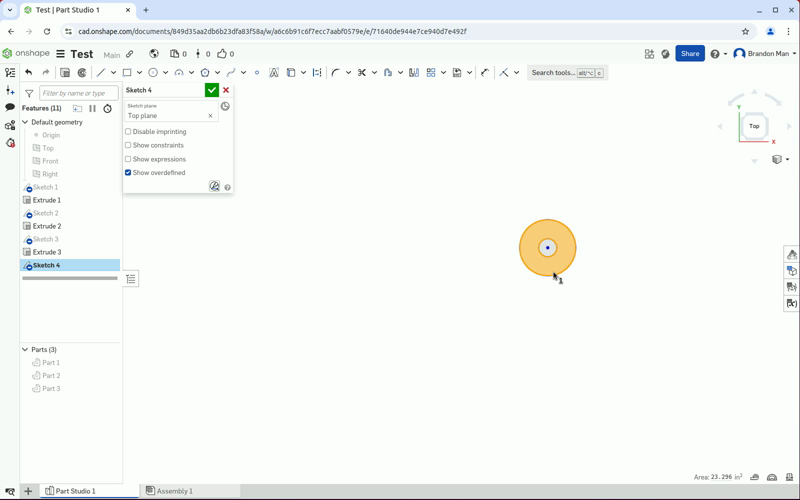
scroll(-6)
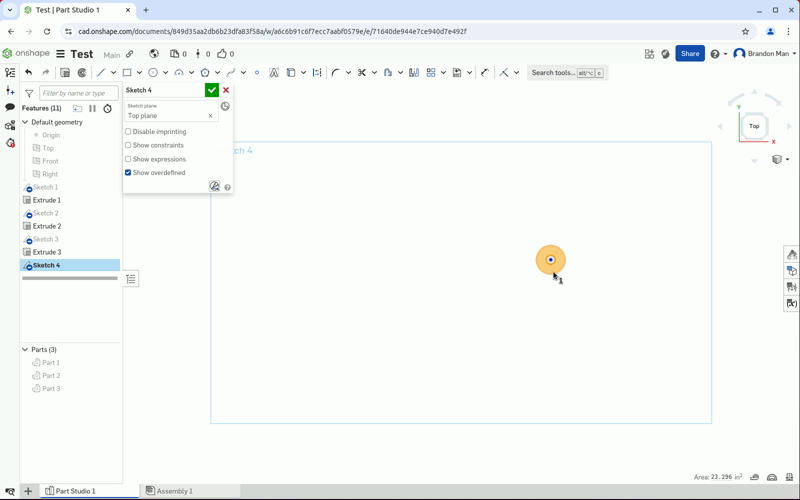
mouse_move(73, 352)
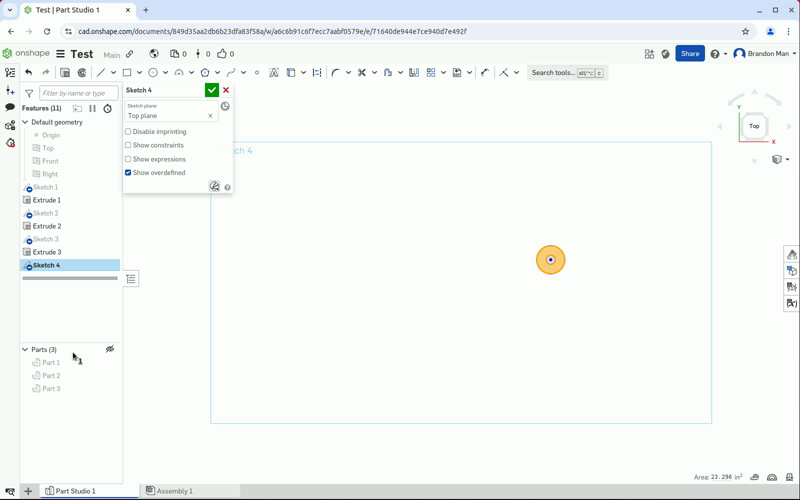
key(shift+y)
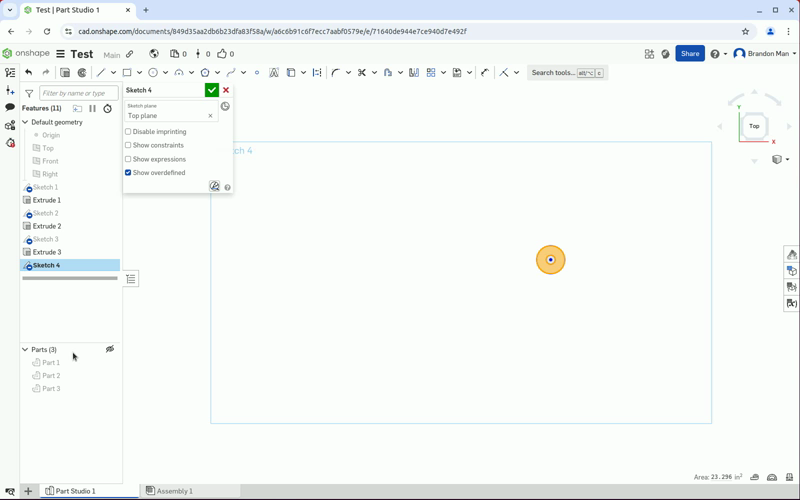
key(shift+e)
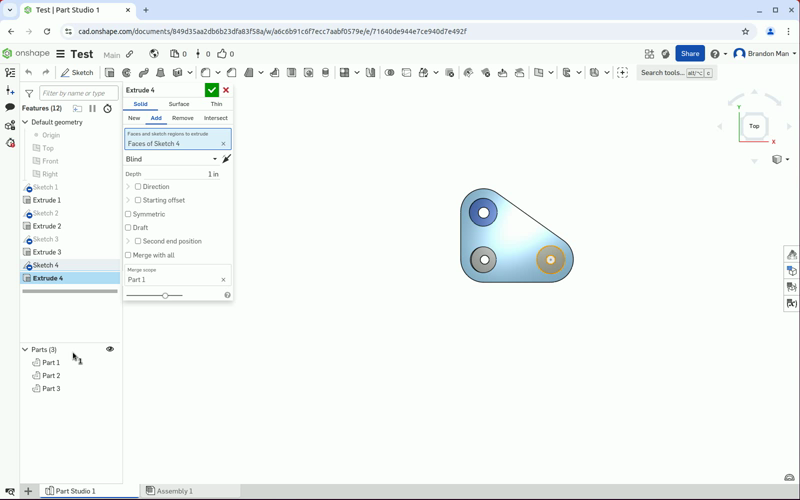
mouse_move(143, 106)
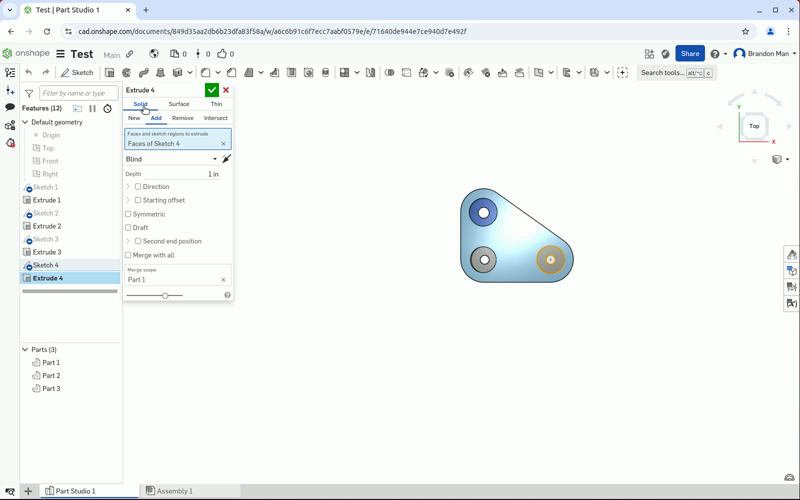
click(143, 106)
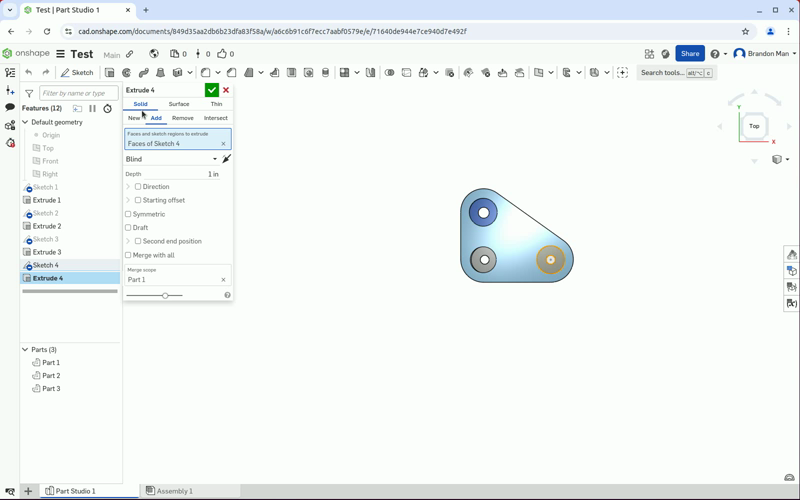
mouse_move(137, 120)
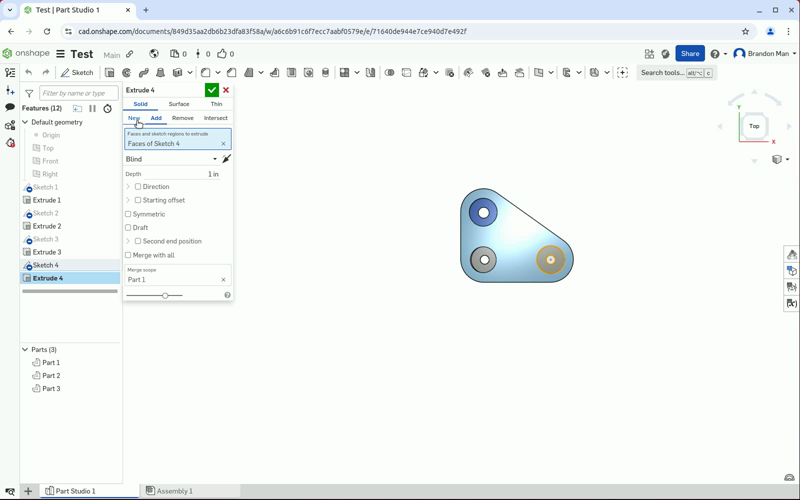
click(137, 120)
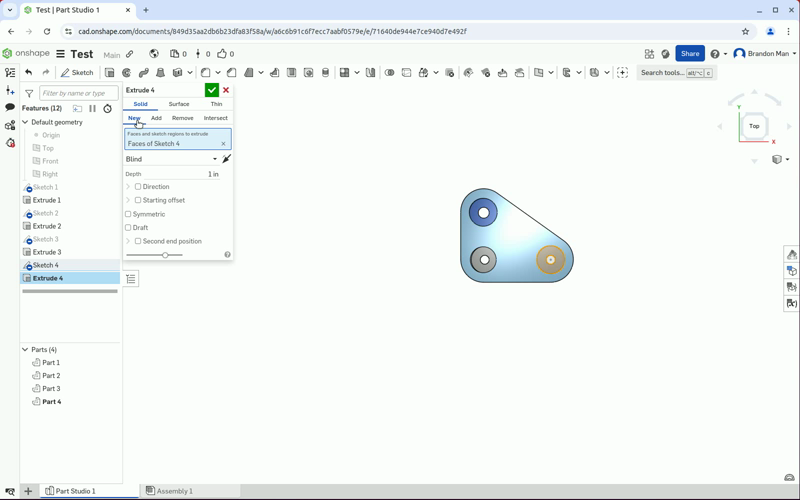
key(tab, 4)
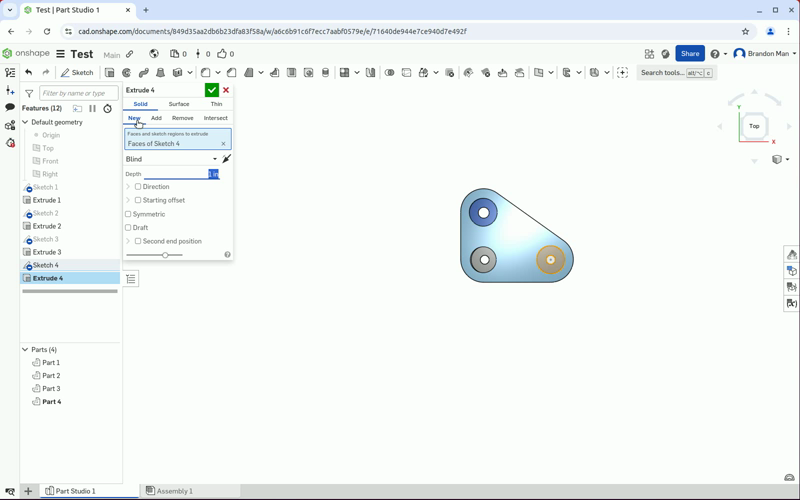
text(2.889)
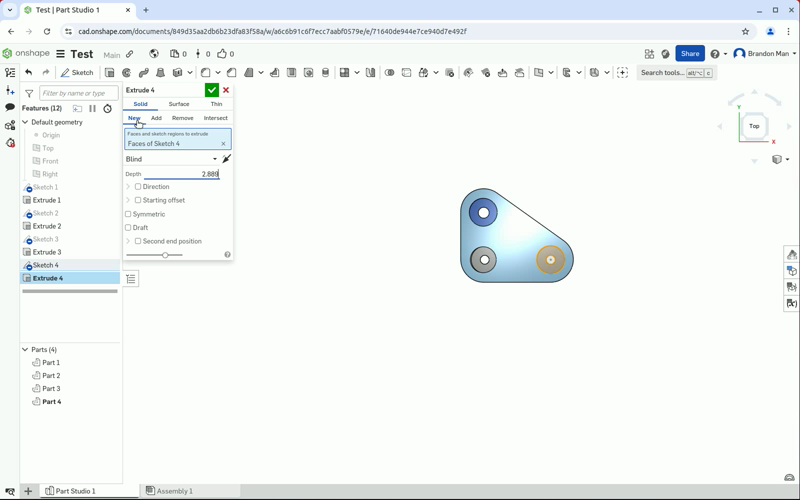
key(enter)
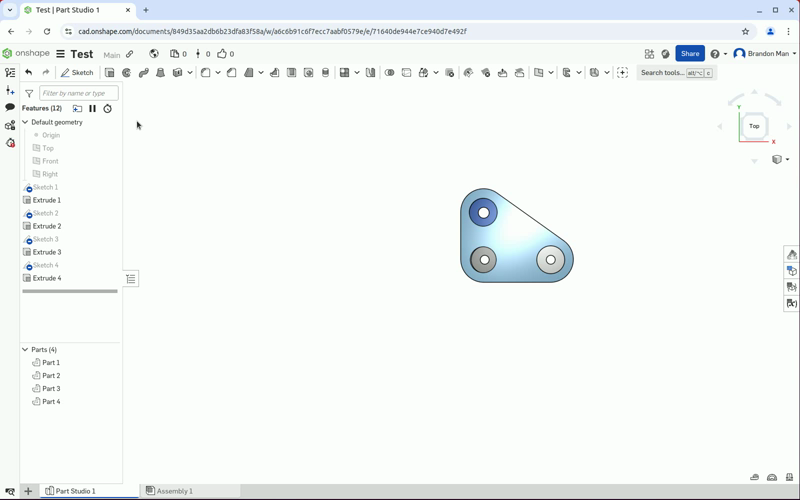
key(shift+h)
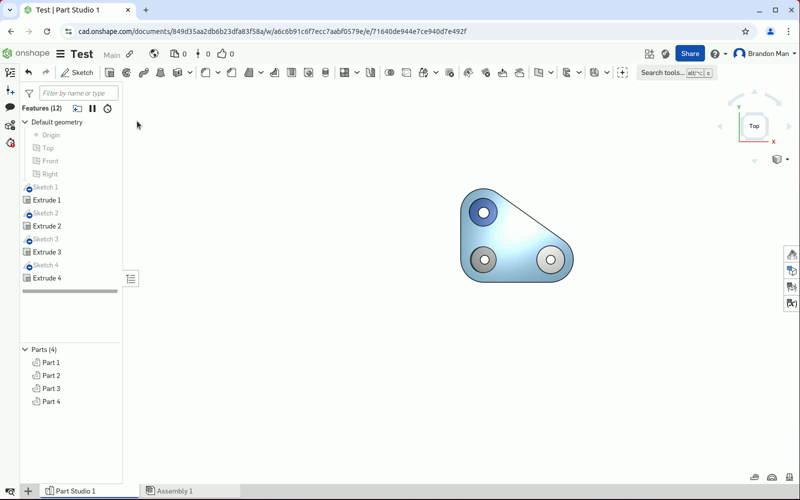
key(shift+h)
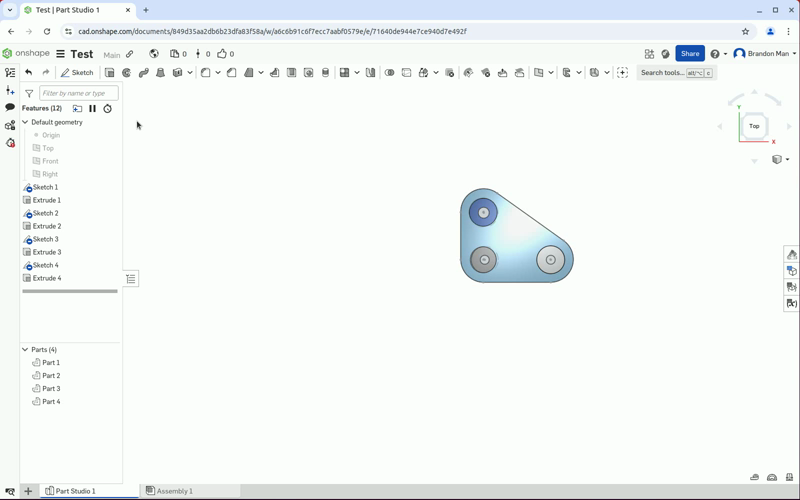
key(shift+7)
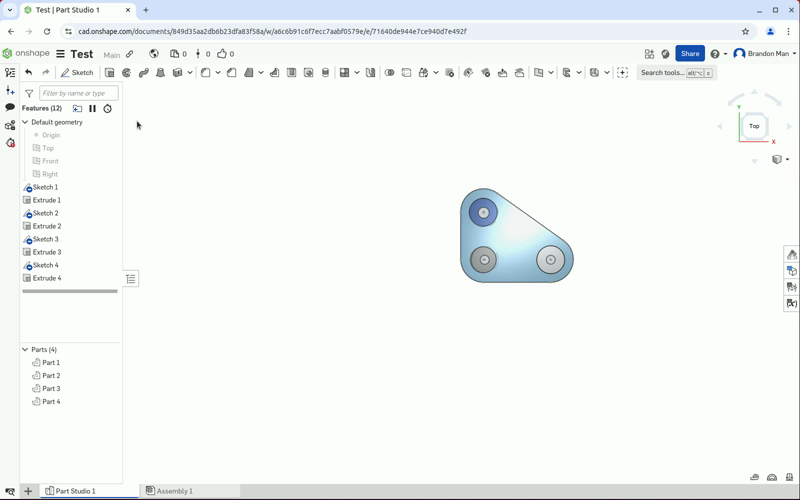
key(up, 3)
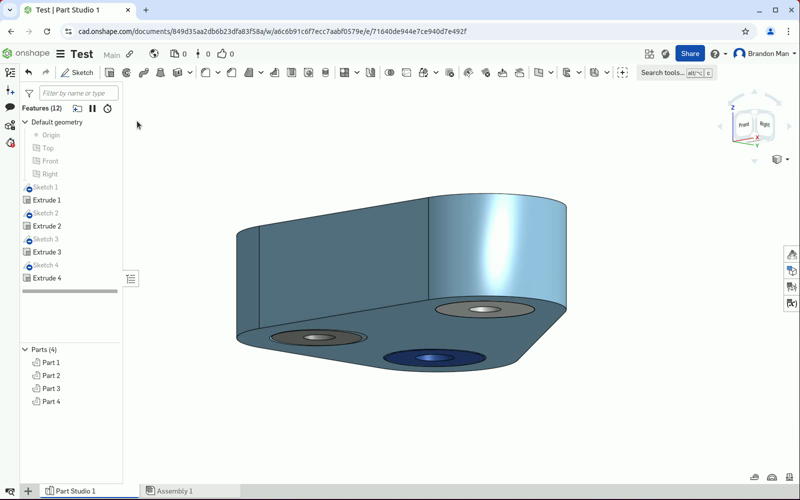
key(left, 3)
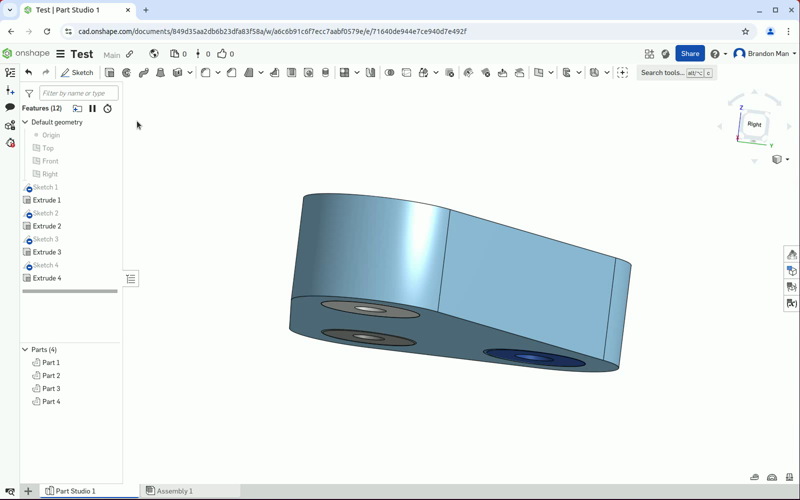
key(right, 3)
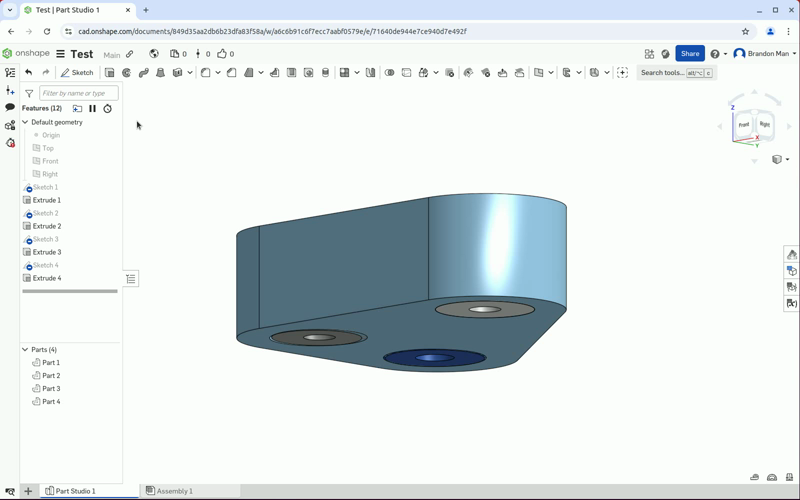
key(down, 3)
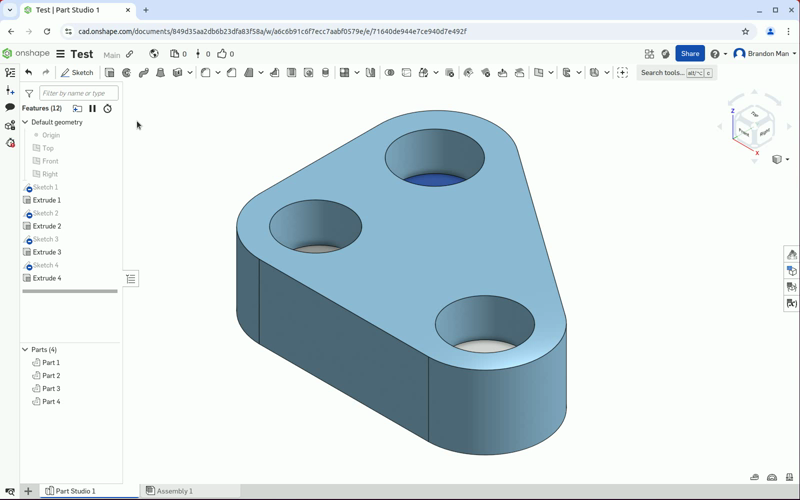
mouse_move(73, 189)
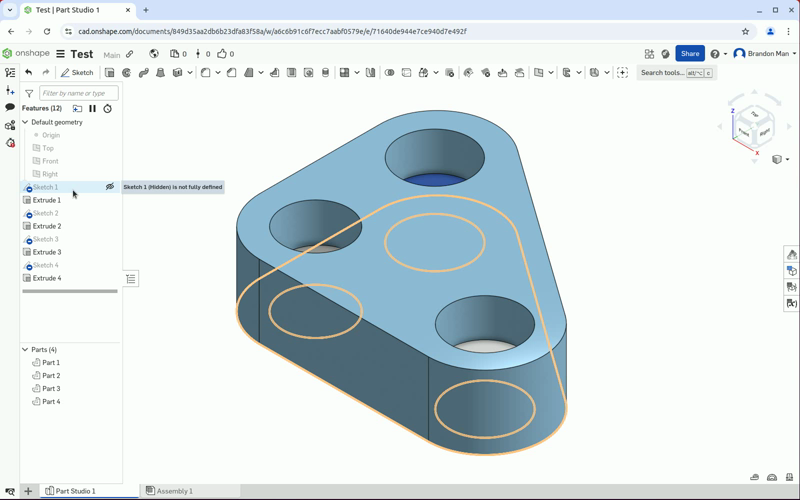
click(73, 189)